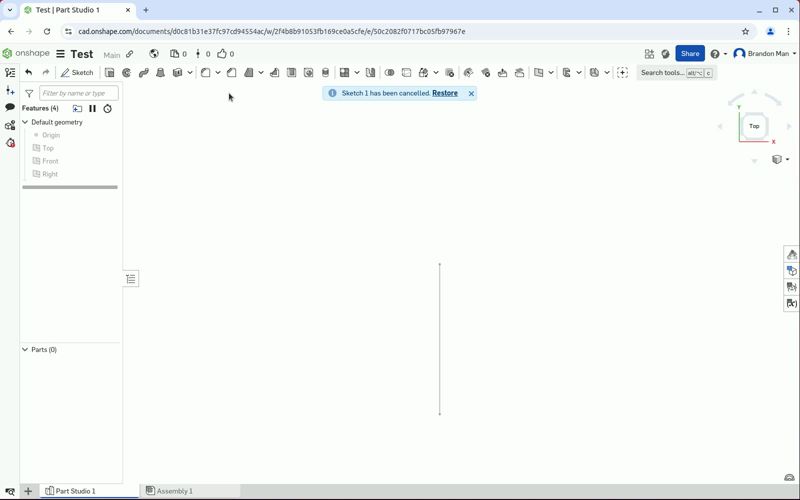
key(shift+h)
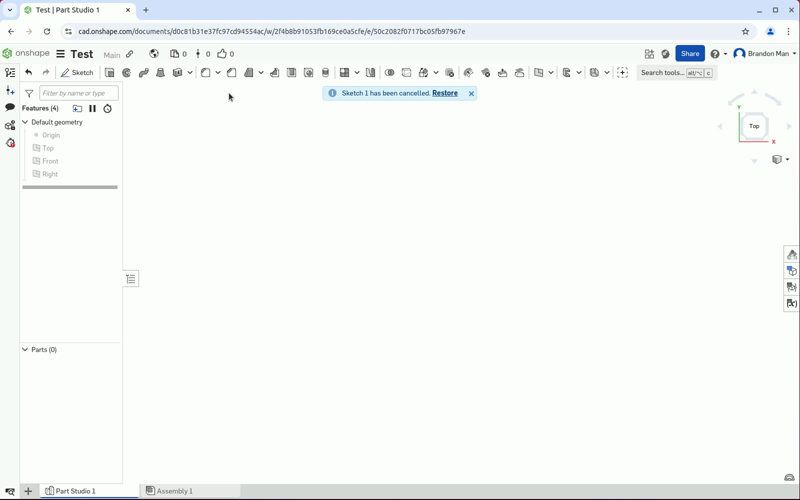
key(shift+s)
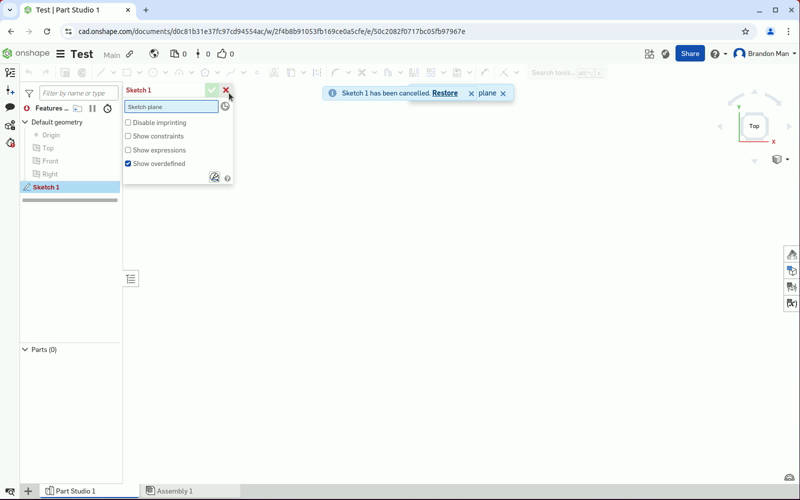
mouse_move(73, 150)
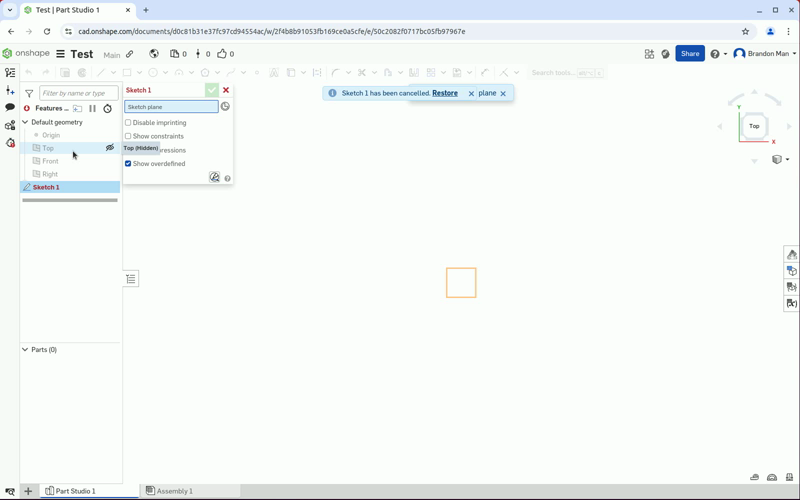
click(73, 150)
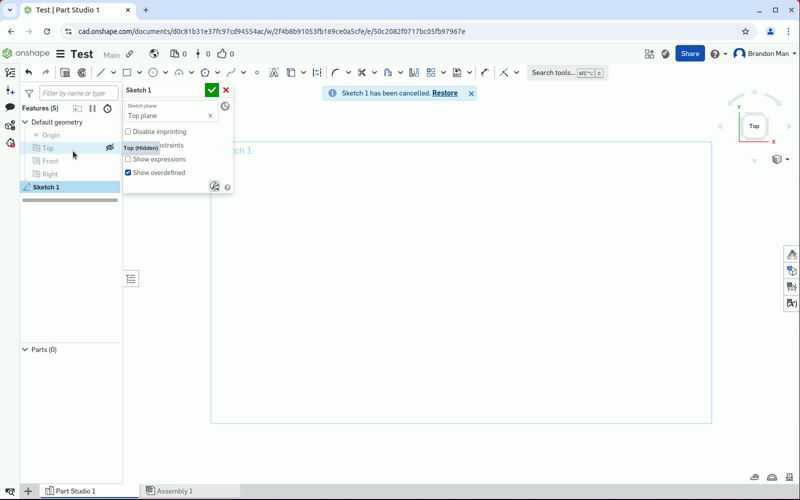
mouse_move(73, 352)
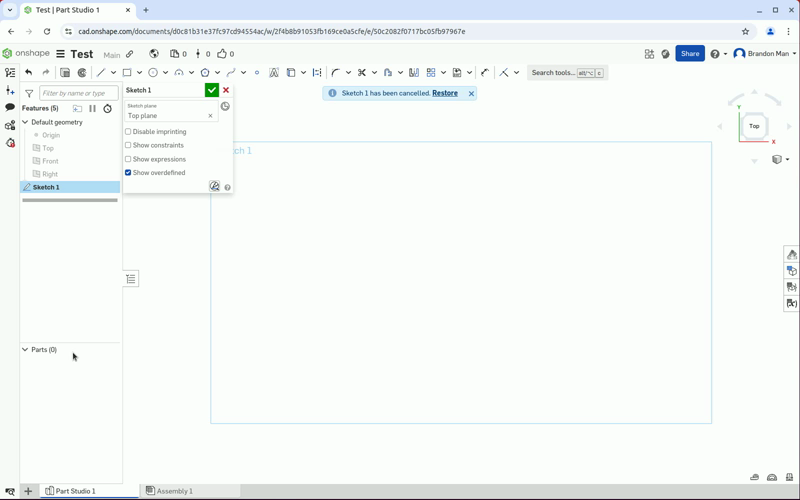
key(y)
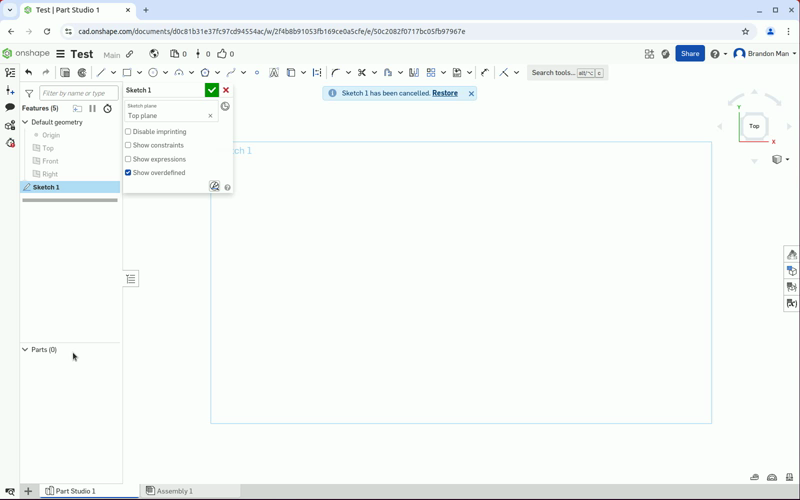
key(l)
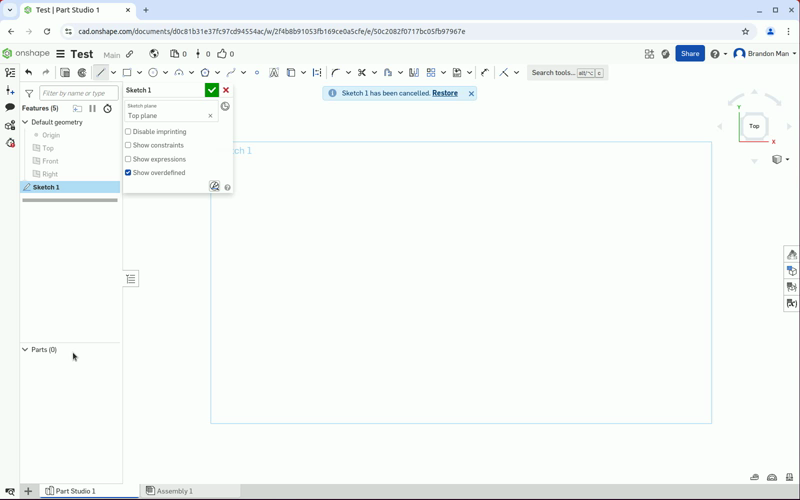
key_down(shift)
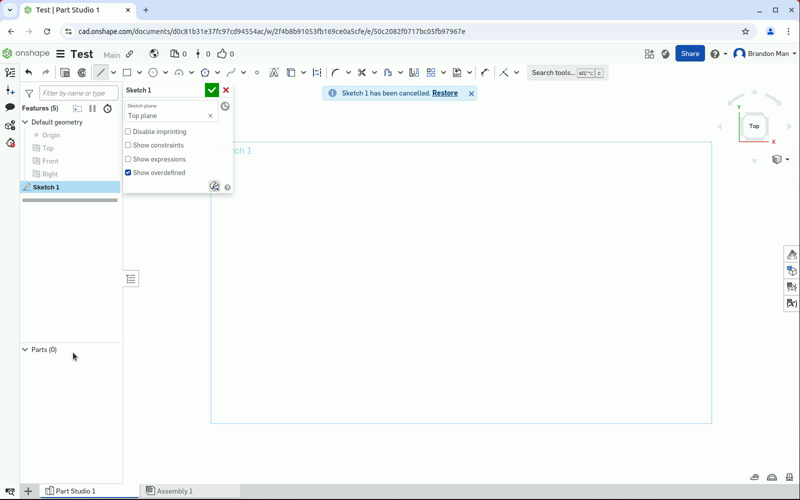
mouse_move(452, 357)
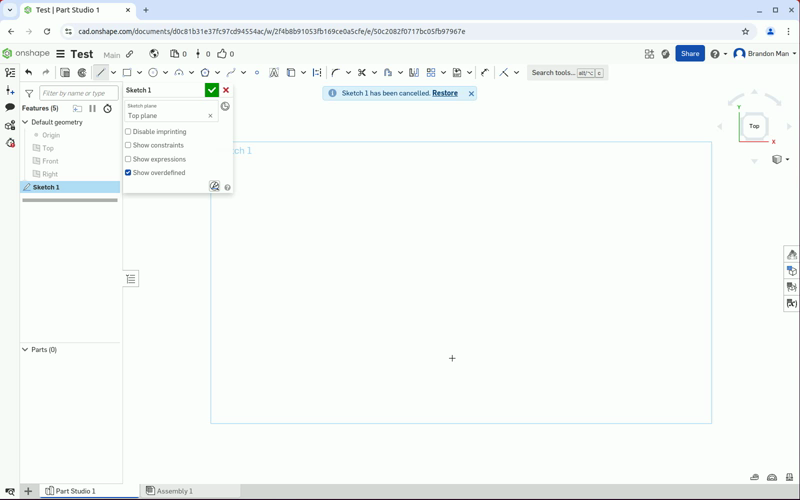
click(452, 357)
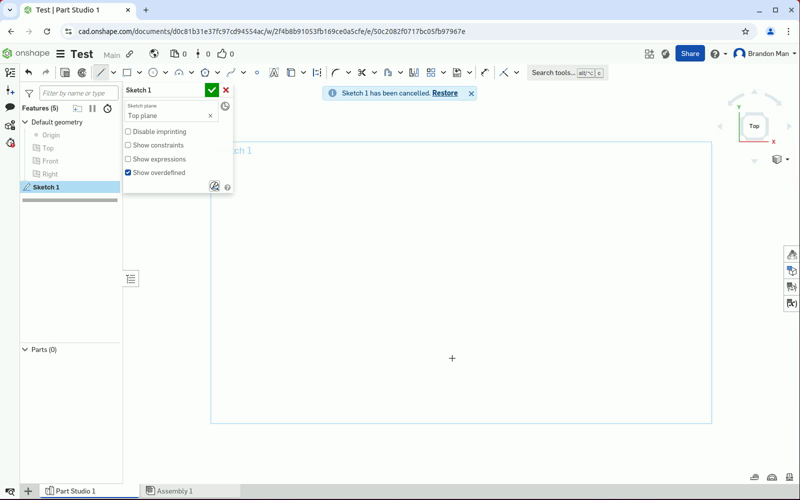
key_up(shift)
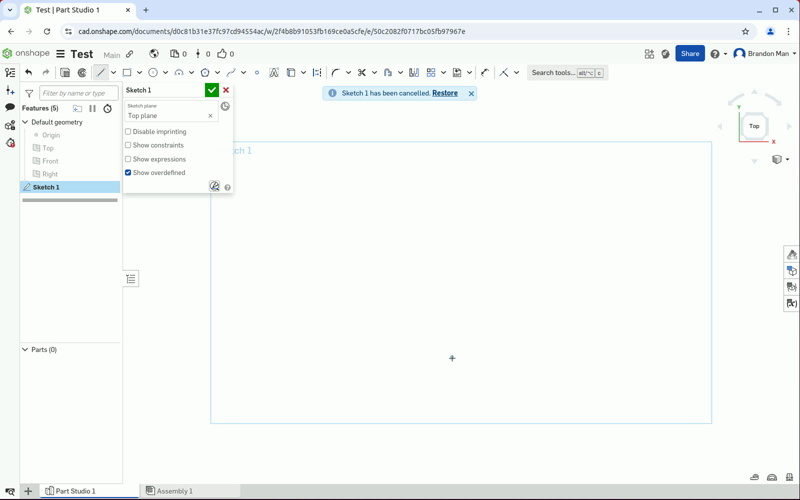
key_down(shift)
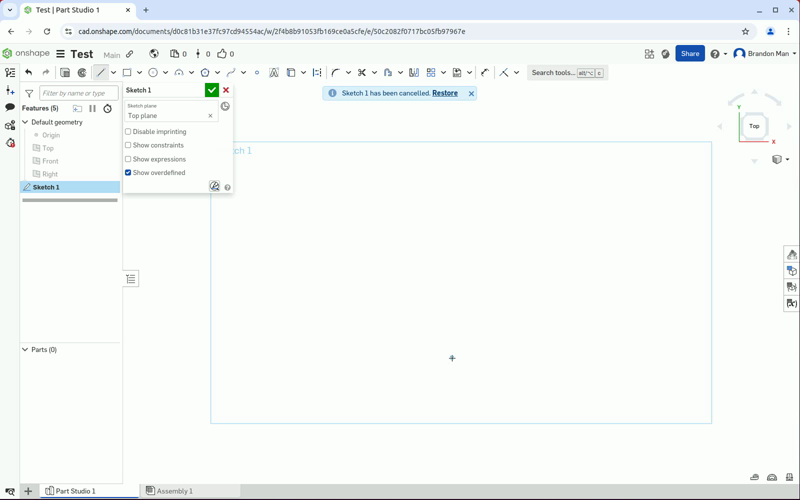
mouse_move(482, 357)
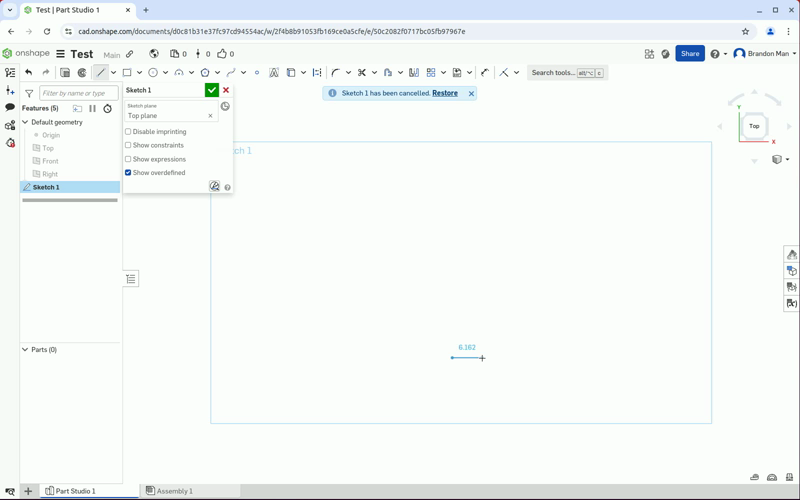
mouse_move(455, 357)
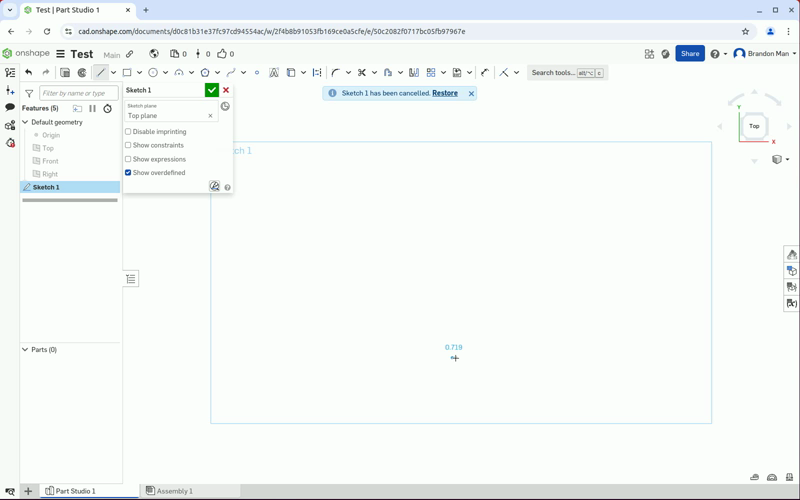
scroll(6)
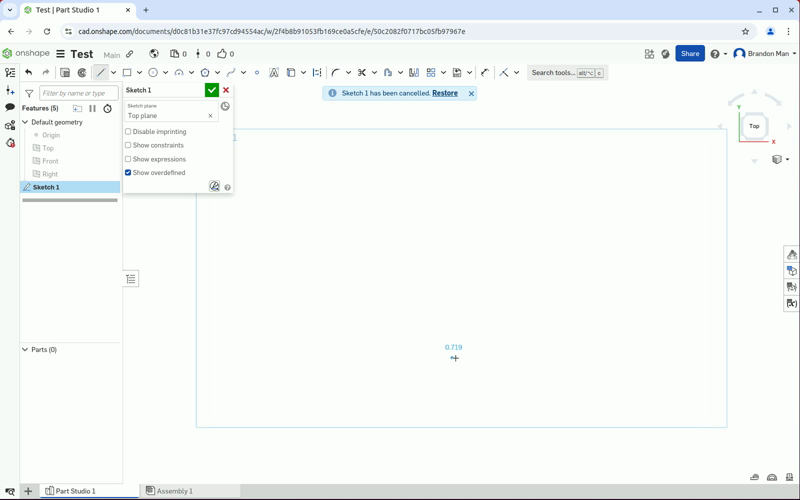
scroll(6)
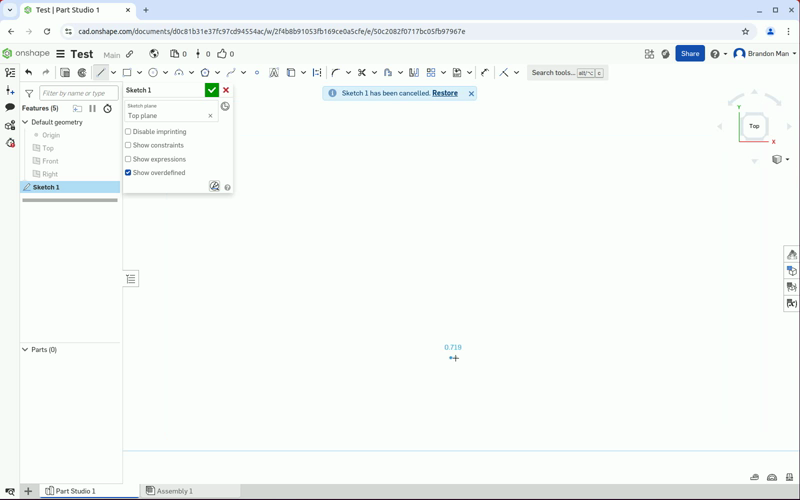
scroll(6)
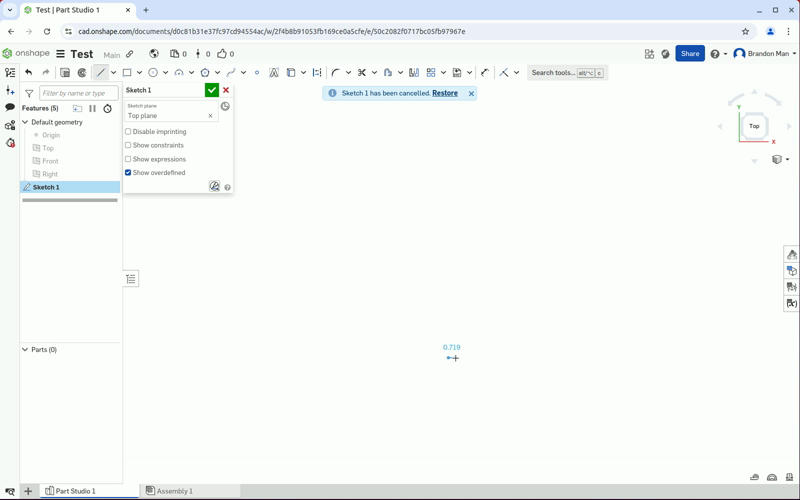
scroll(6)
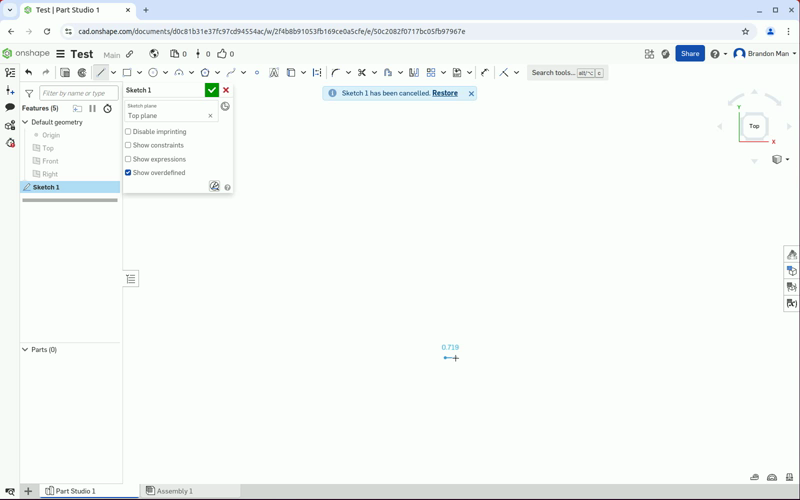
scroll(6)
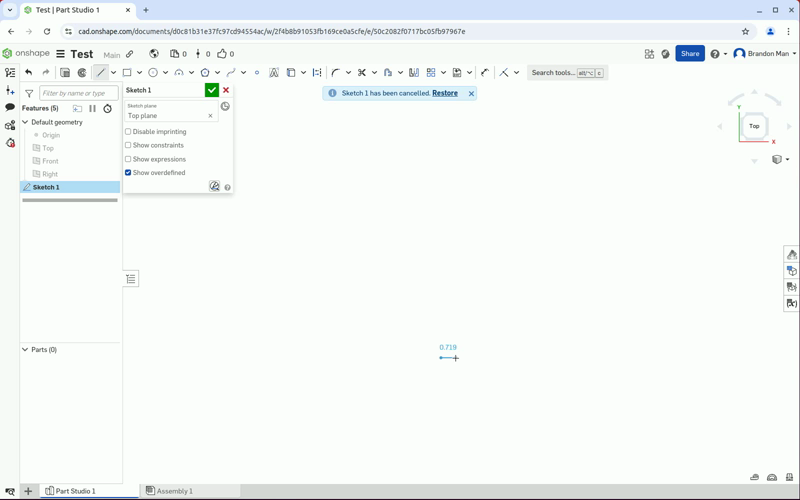
scroll(6)
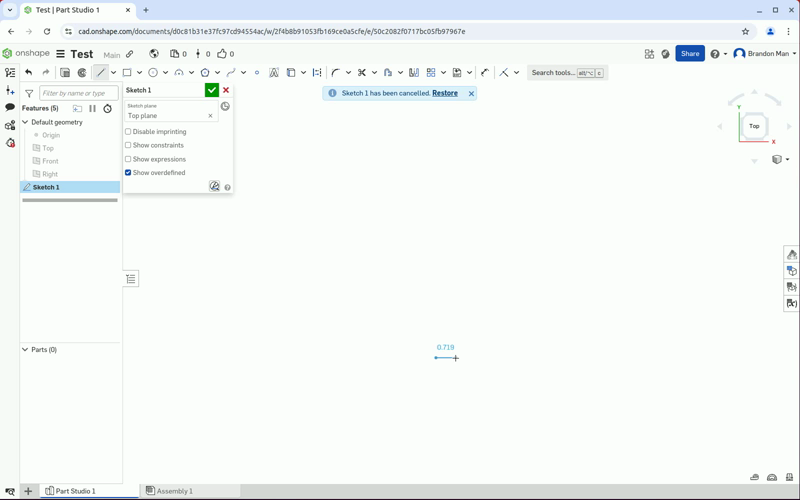
scroll(6)
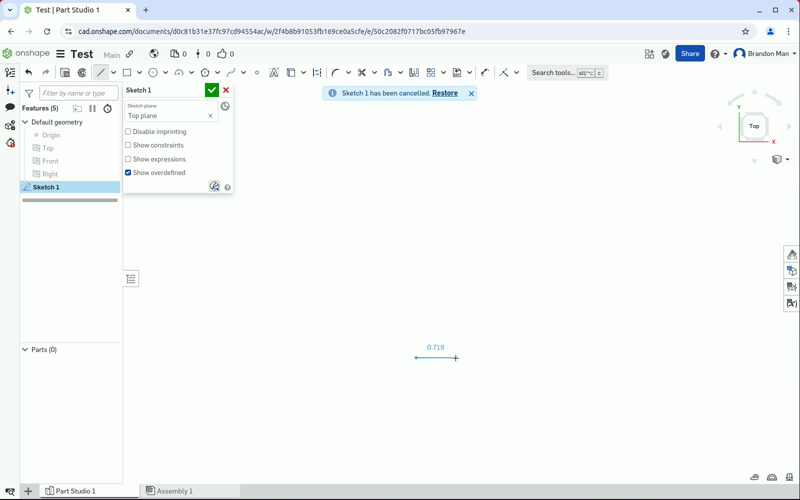
click(455, 357)
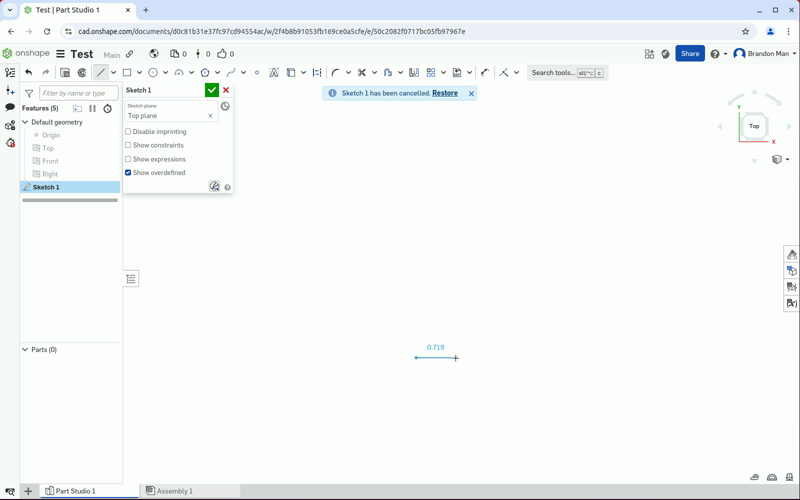
scroll(-6)
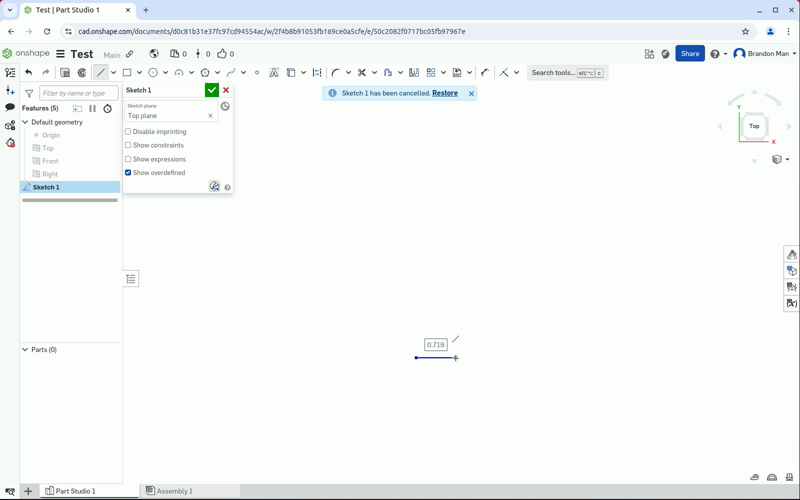
scroll(-6)
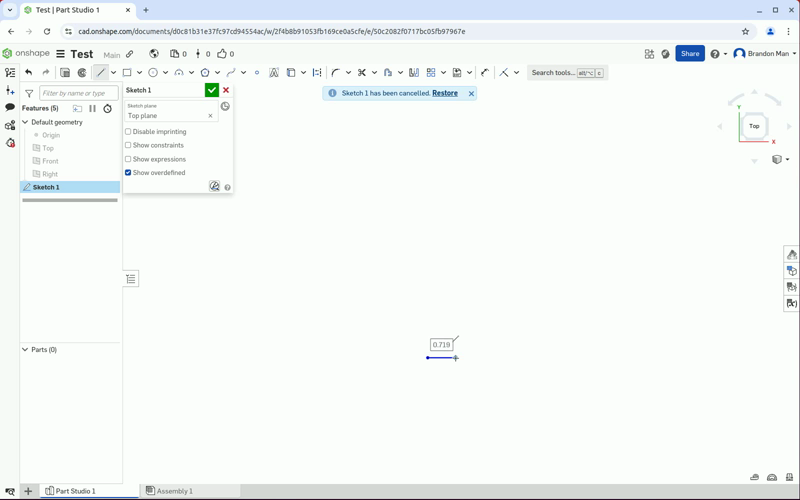
scroll(-6)
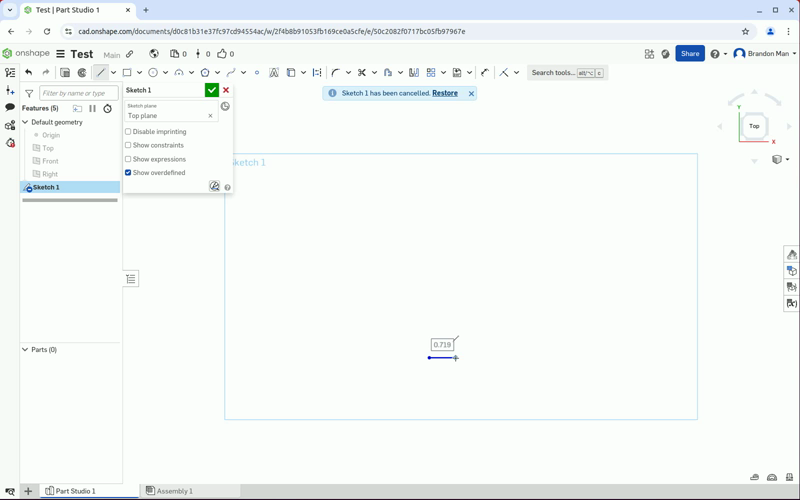
scroll(-6)
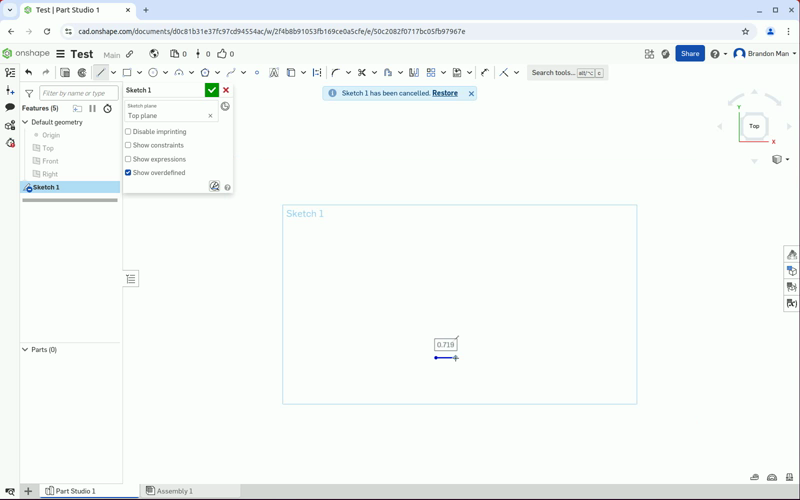
scroll(-6)
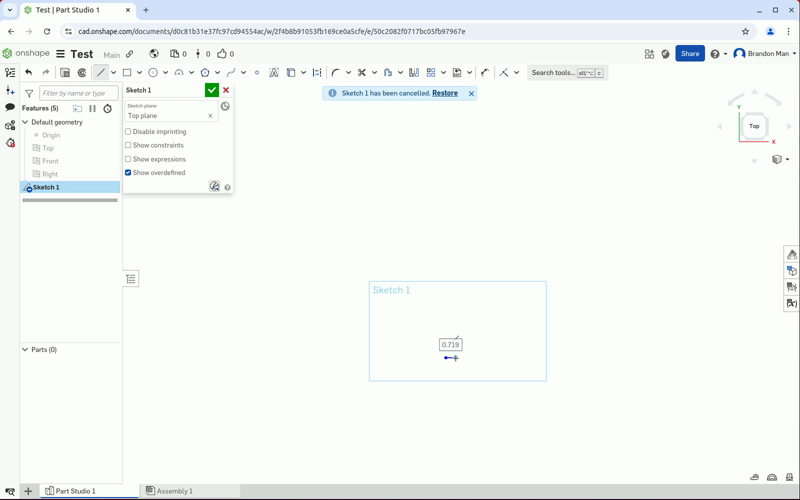
scroll(-6)
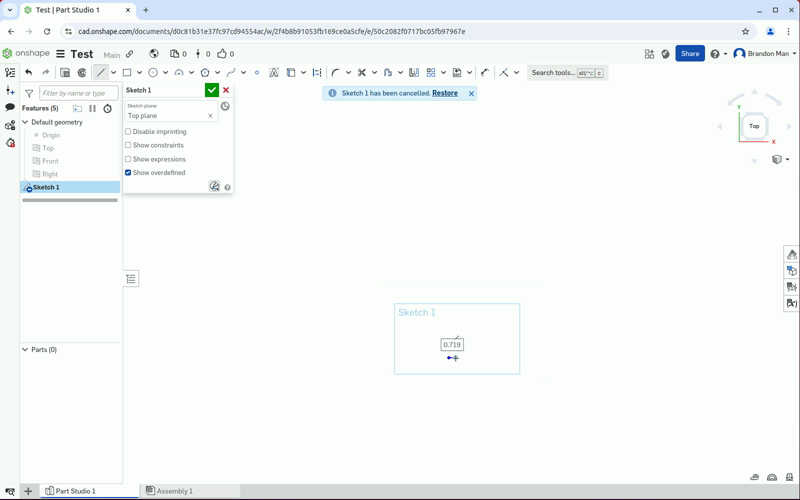
scroll(-6)
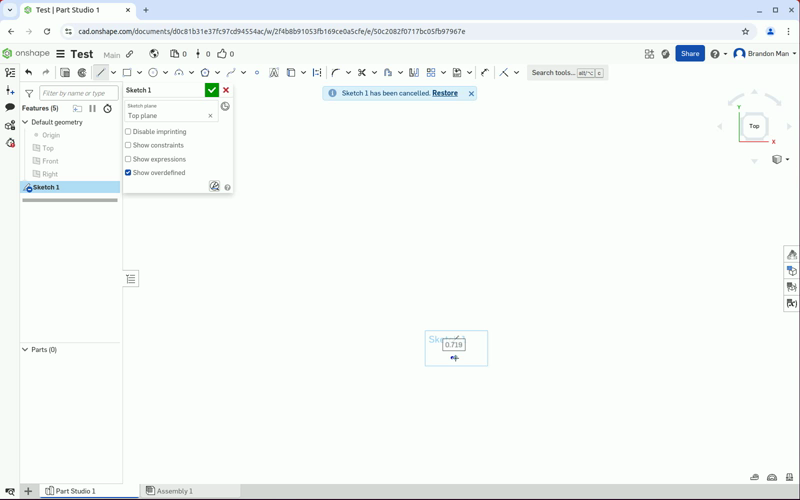
key_up(shift)
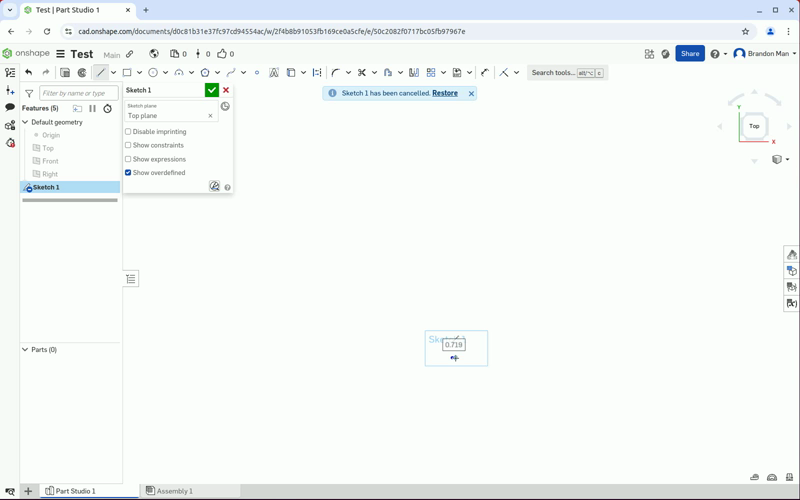
key_down(shift)
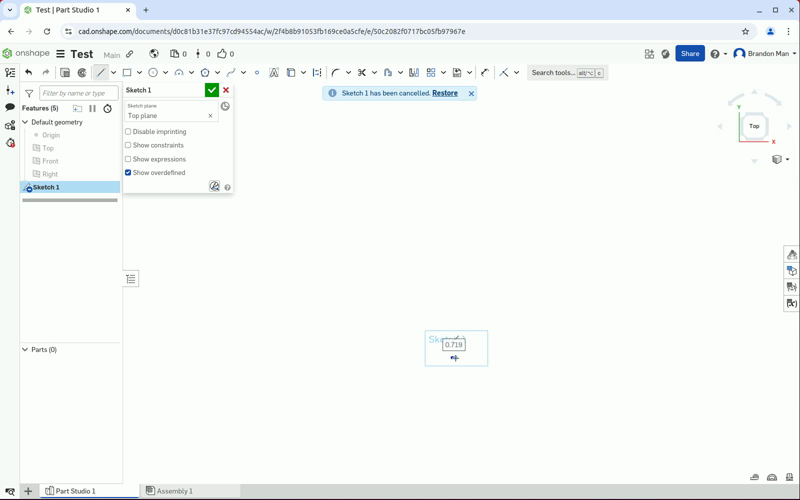
mouse_move(455, 208)
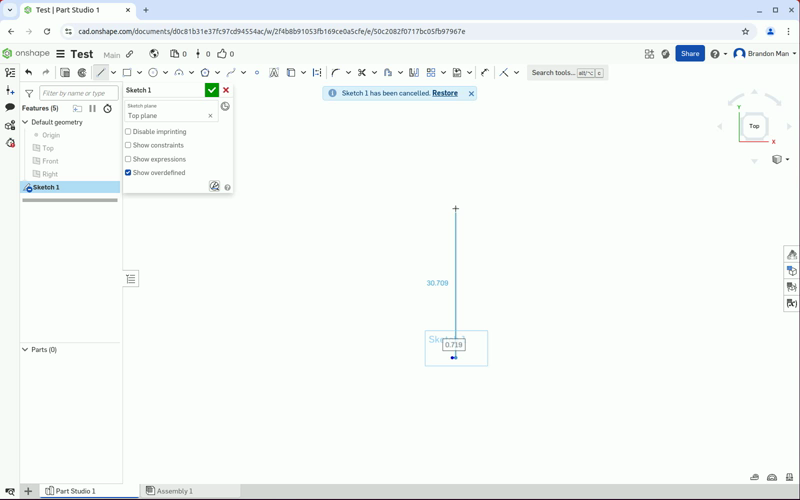
click(455, 208)
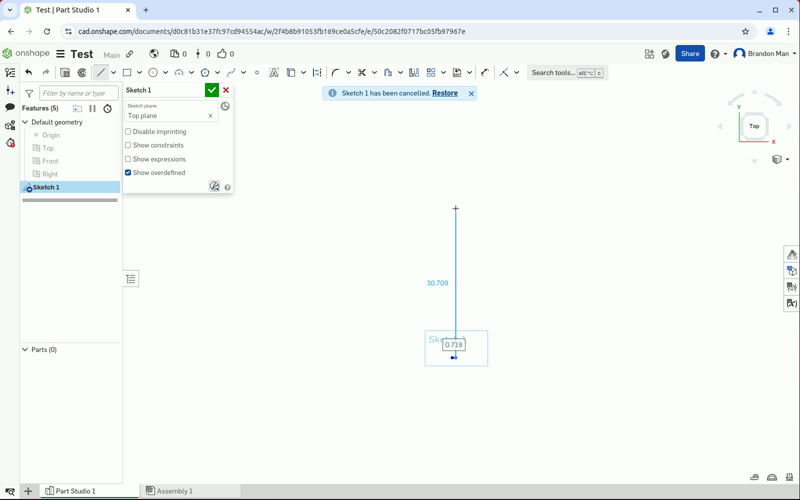
key_up(shift)
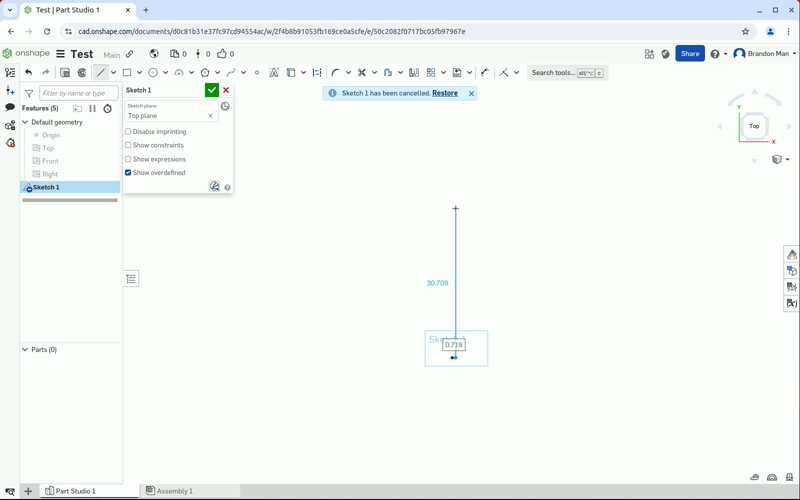
key_down(shift)
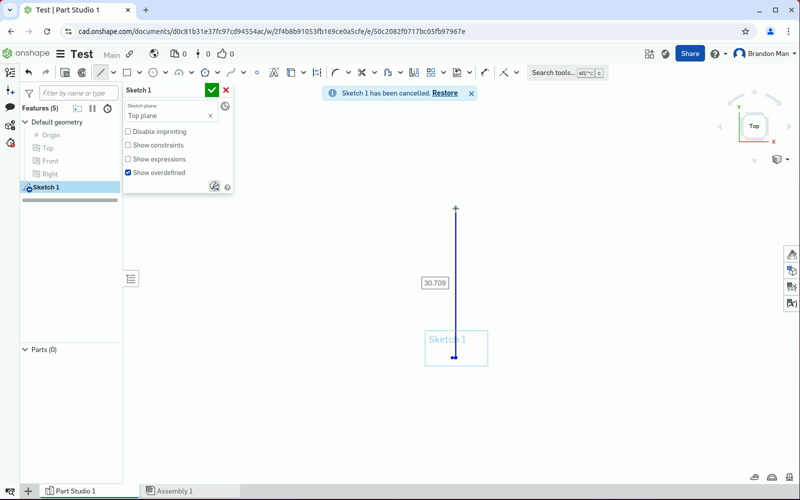
mouse_move(485, 208)
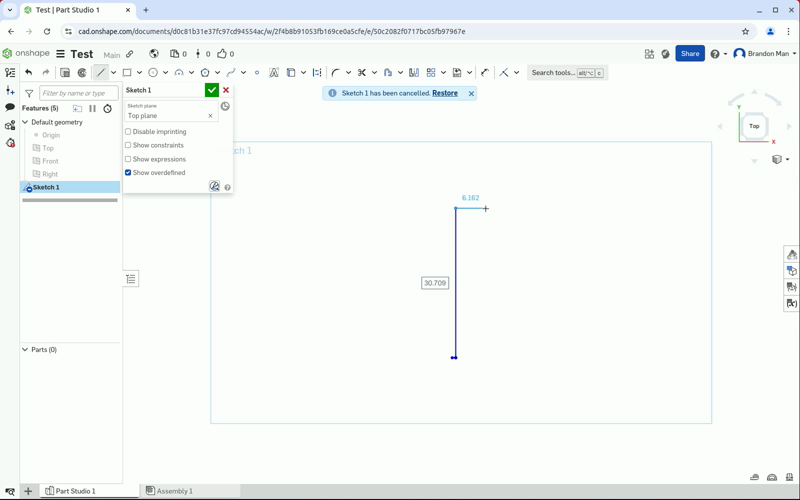
mouse_move(452, 208)
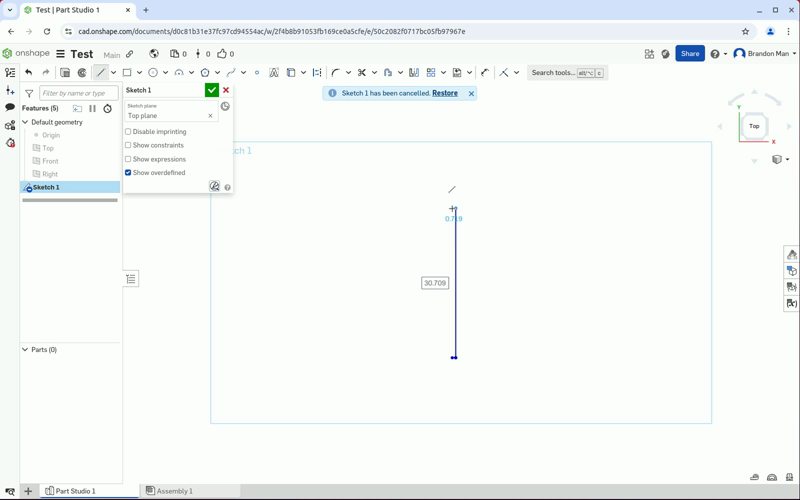
scroll(6)
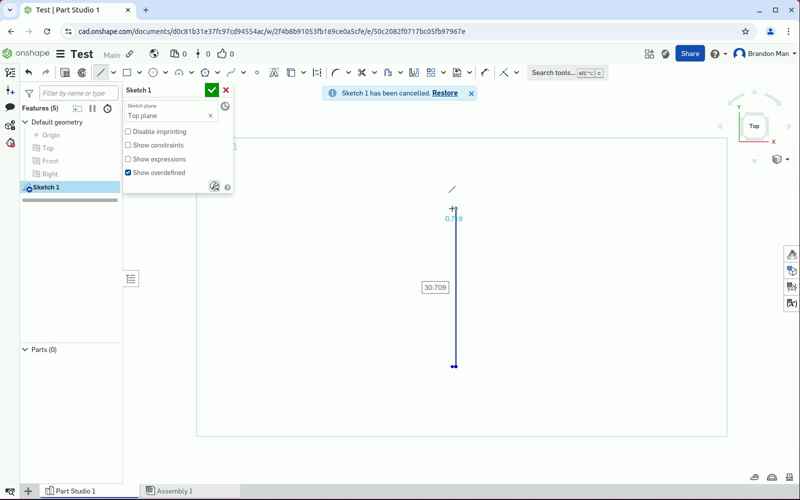
scroll(6)
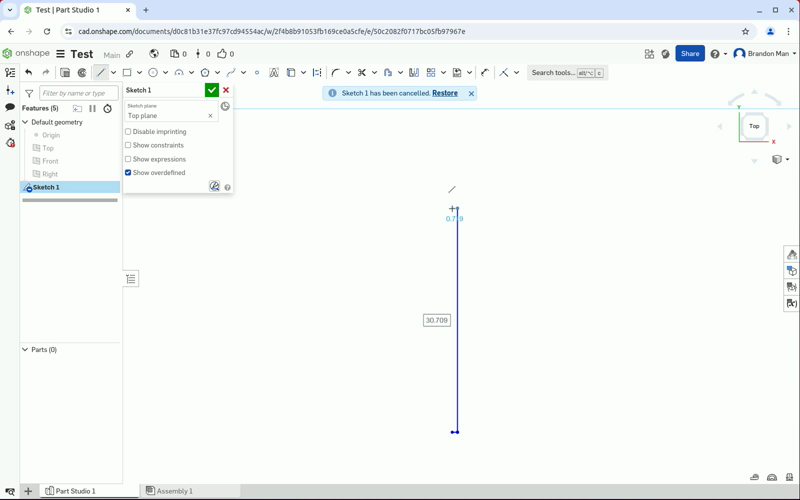
scroll(6)
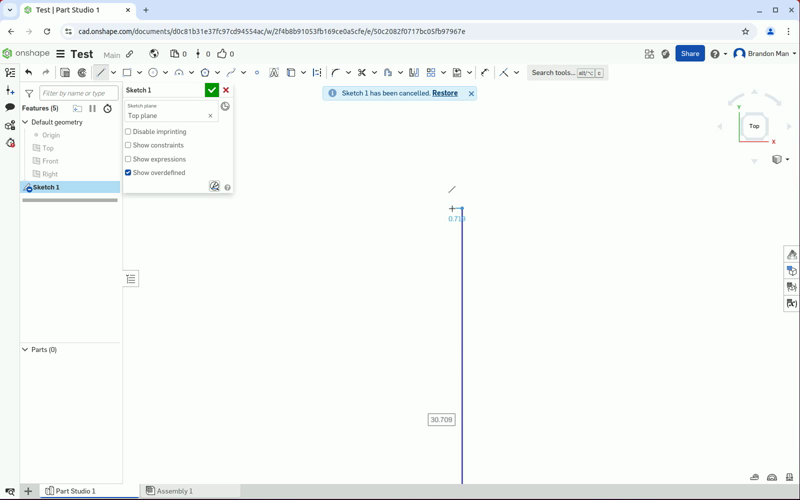
scroll(6)
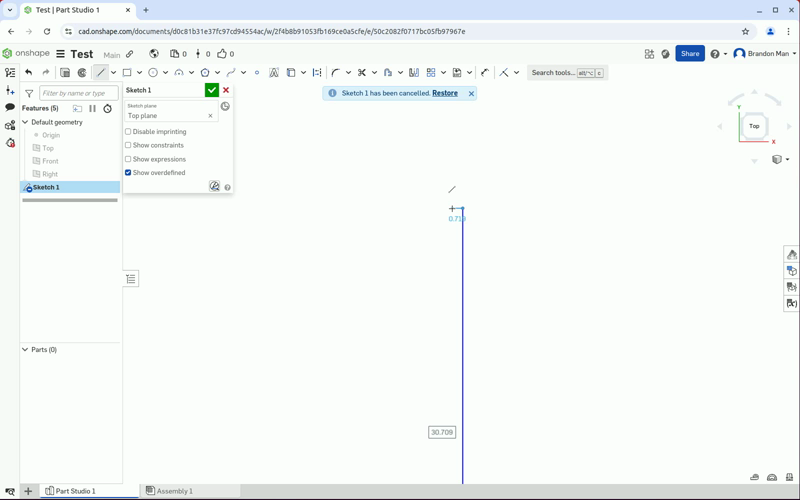
scroll(6)
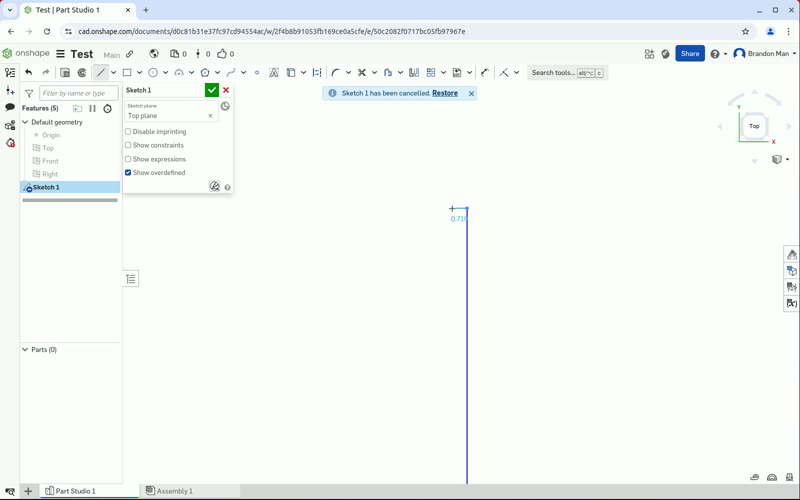
scroll(6)
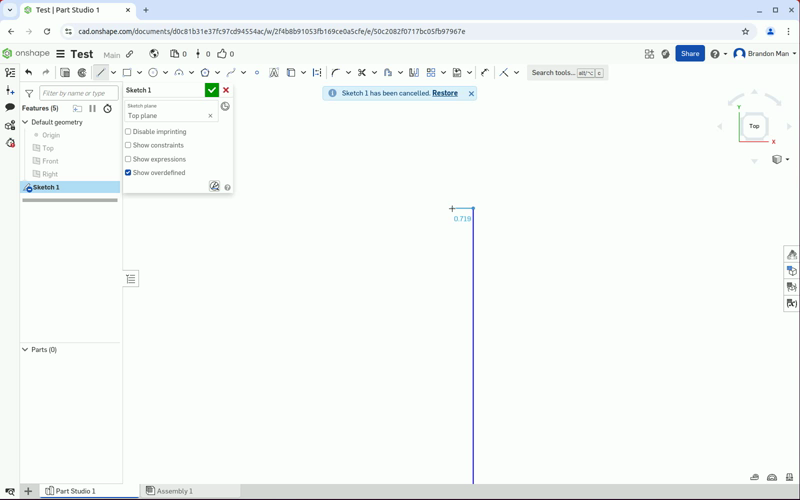
scroll(6)
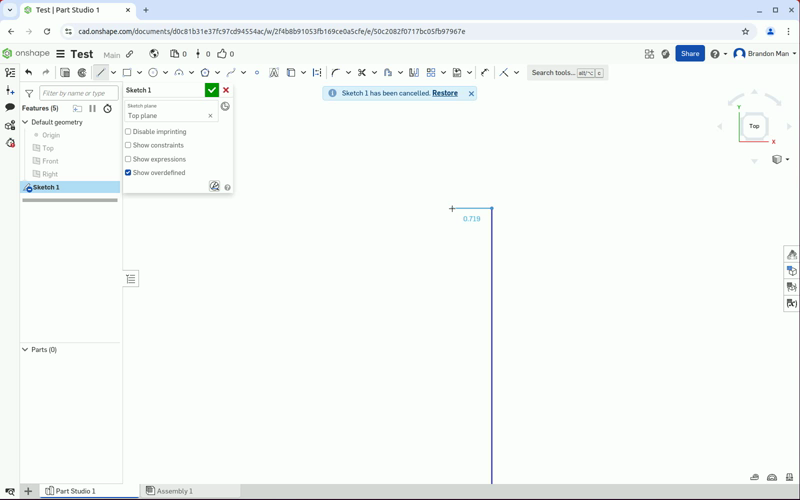
click(452, 208)
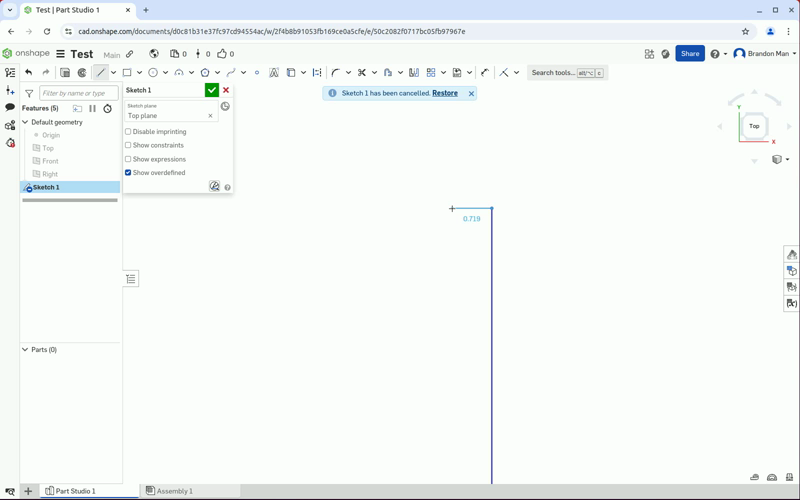
scroll(-6)
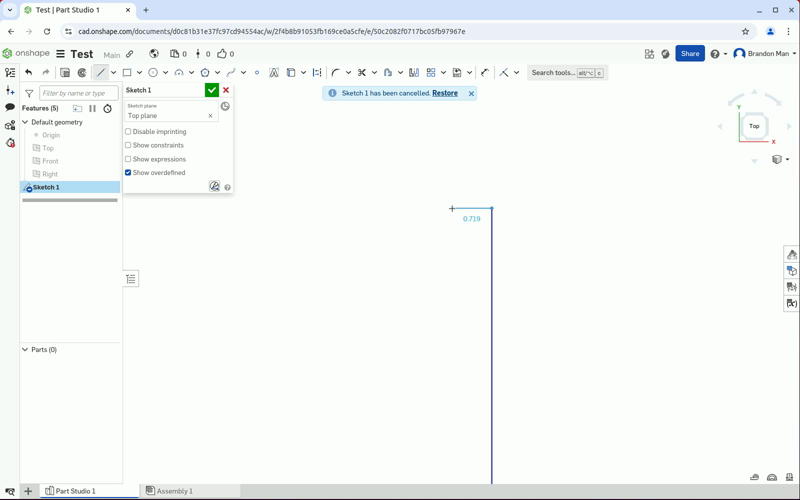
scroll(-6)
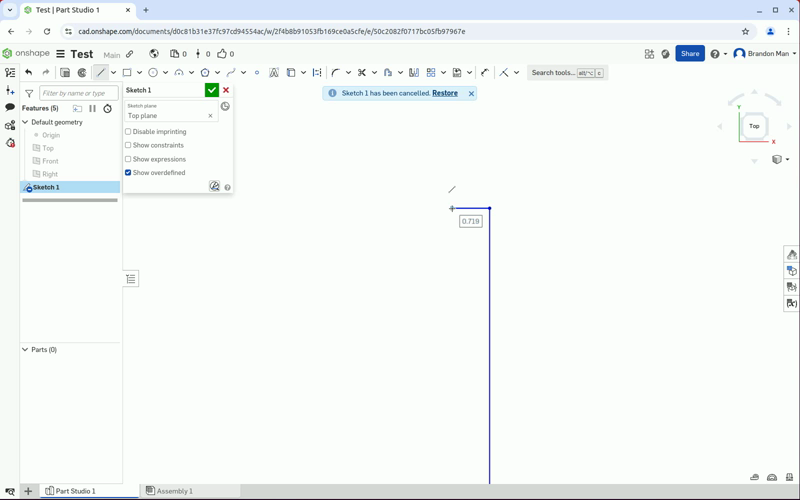
scroll(-6)
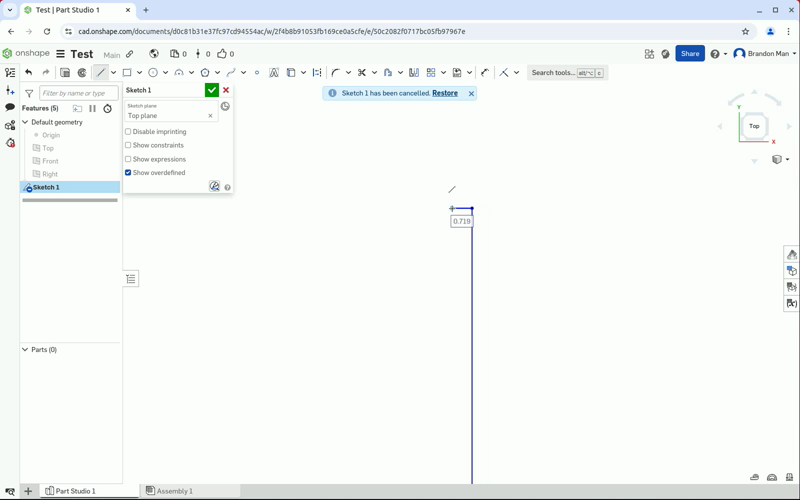
scroll(-6)
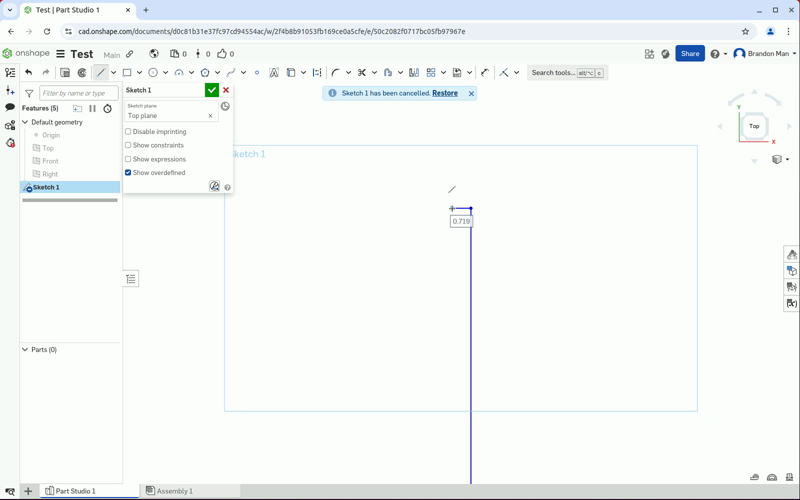
scroll(-6)
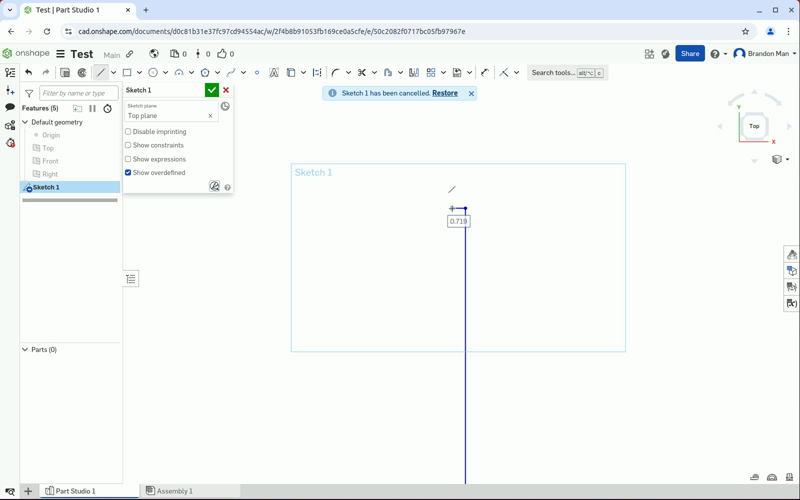
scroll(-6)
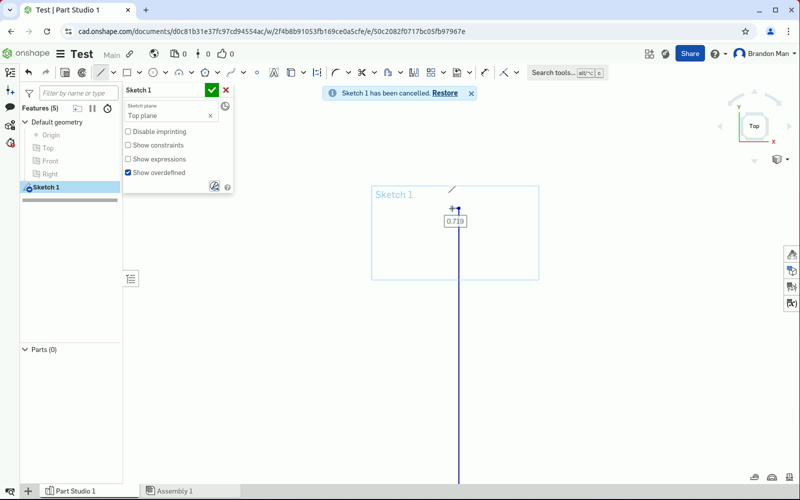
scroll(-6)
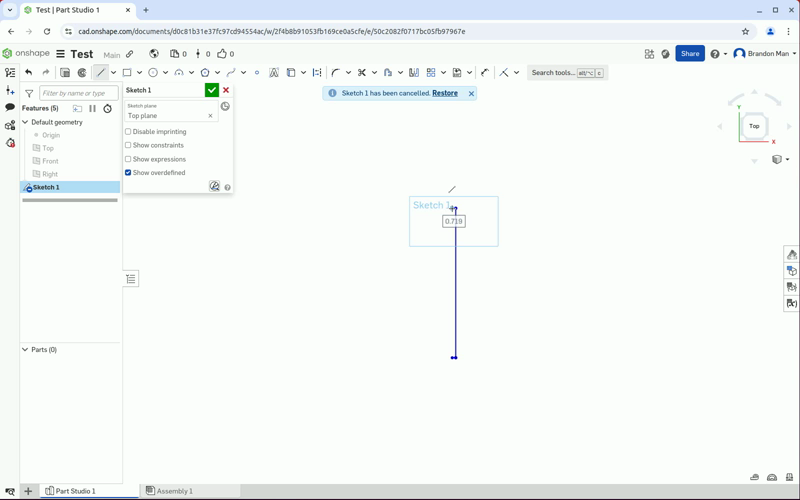
key_up(shift)
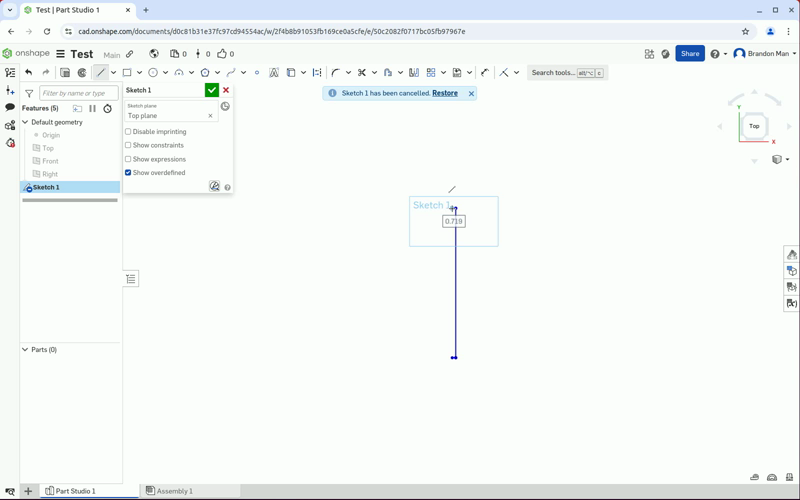
key_down(shift)
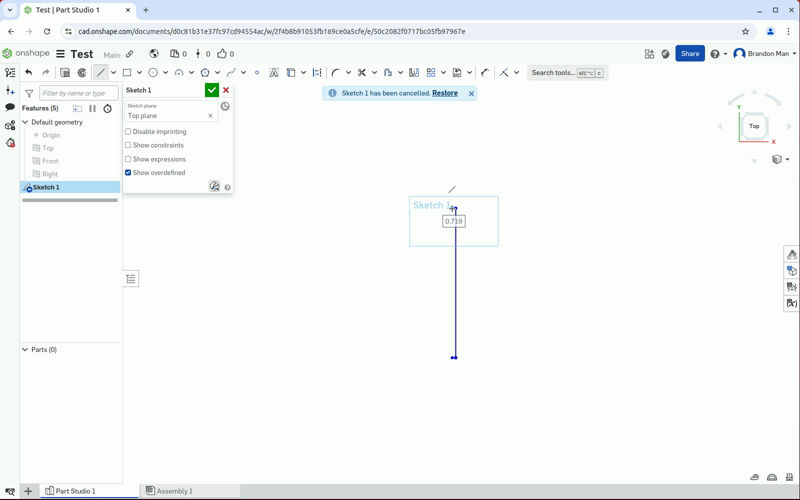
mouse_move(452, 357)
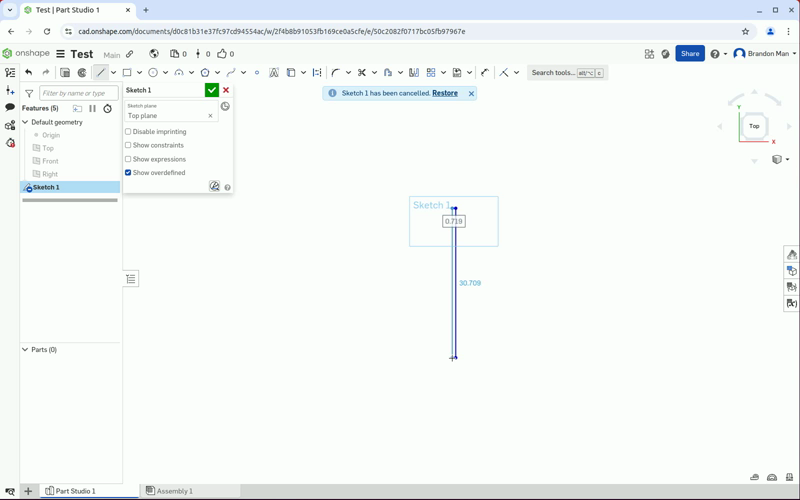
scroll(6)
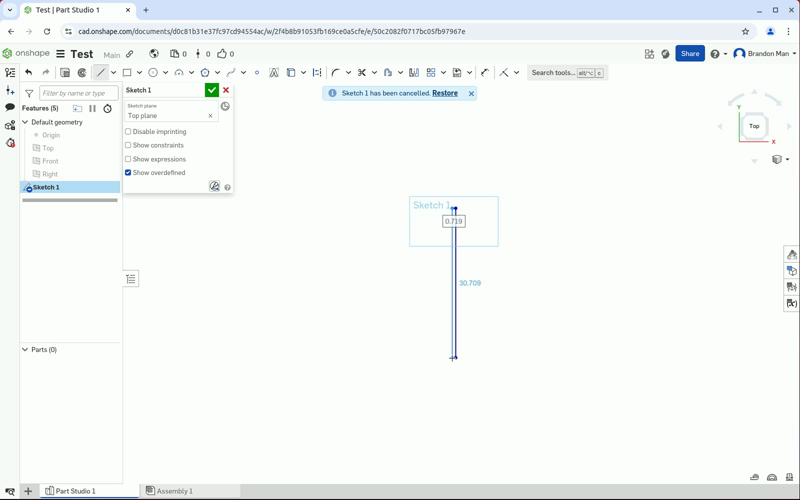
scroll(6)
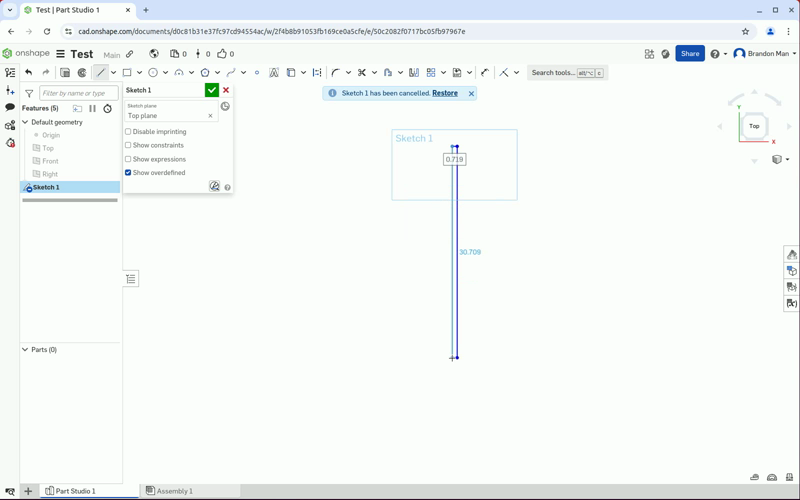
scroll(6)
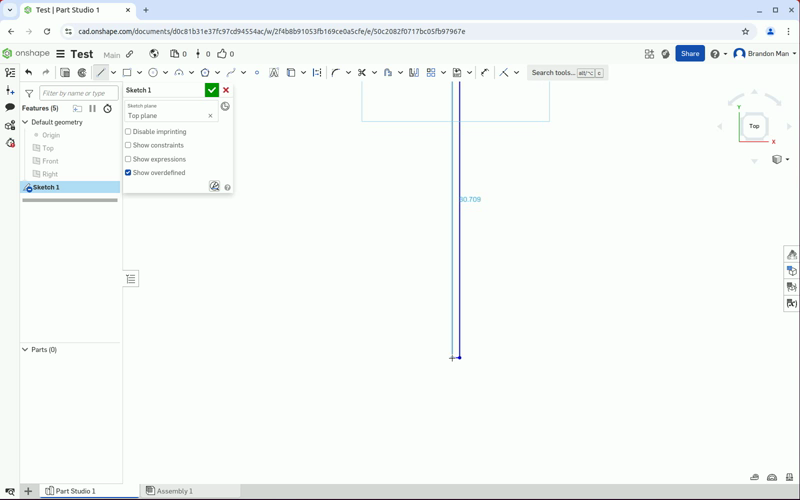
scroll(6)
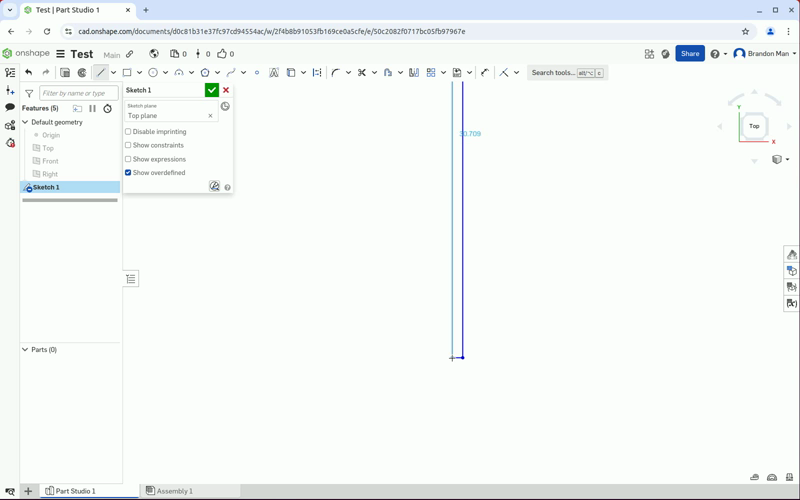
scroll(6)
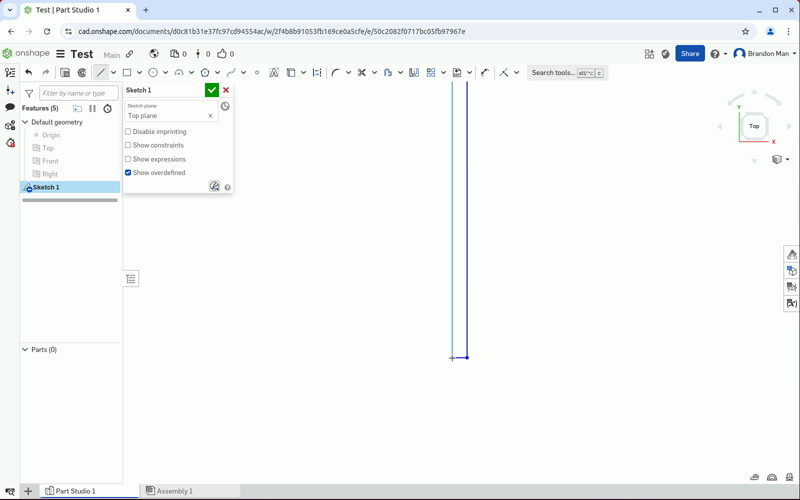
scroll(6)
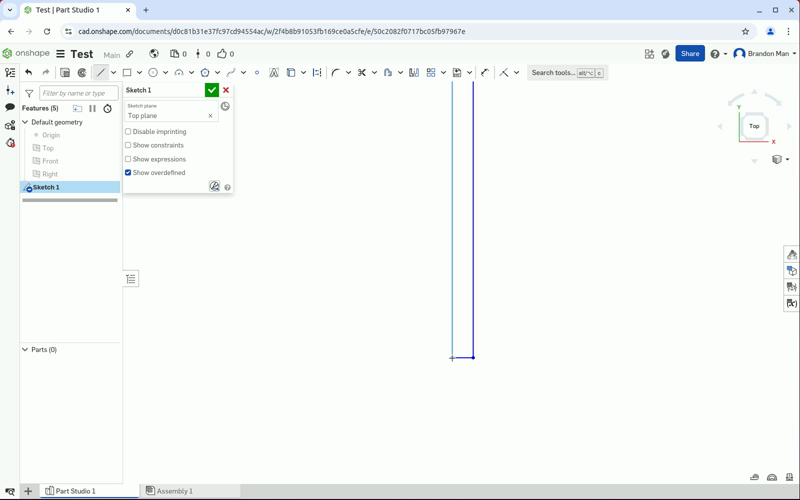
scroll(6)
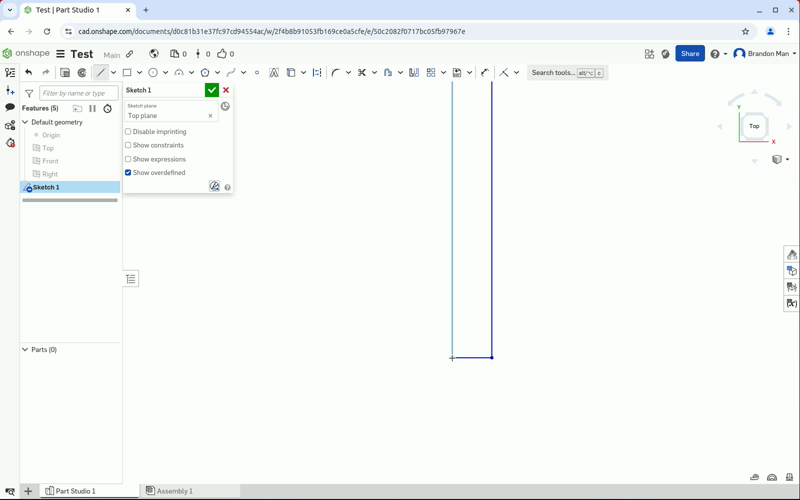
key_up(shift)
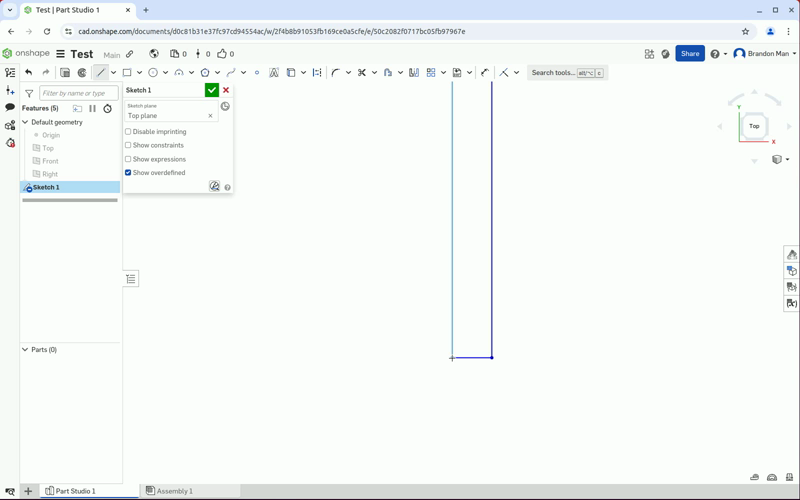
click(452, 357)
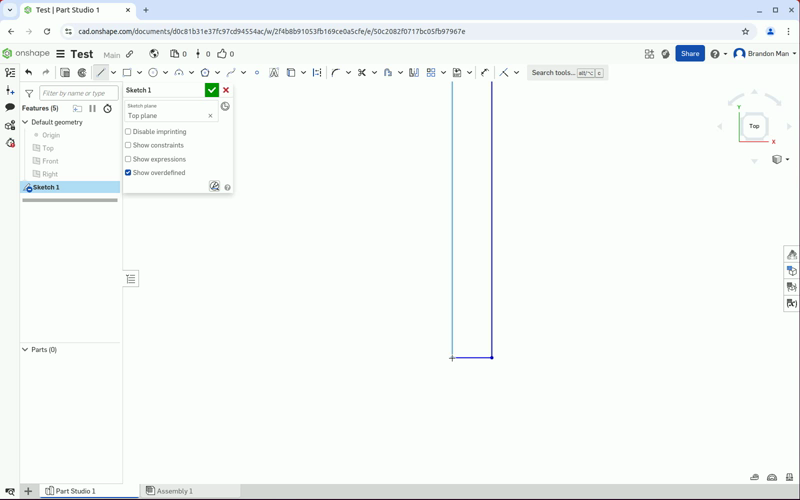
scroll(-6)
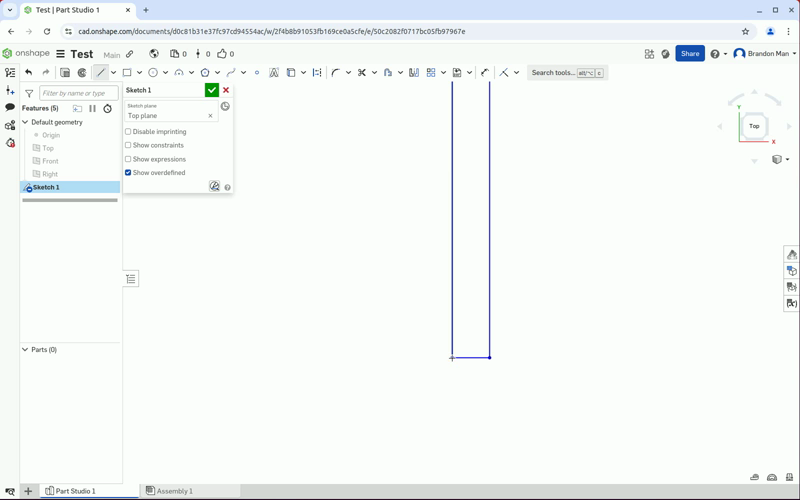
scroll(-6)
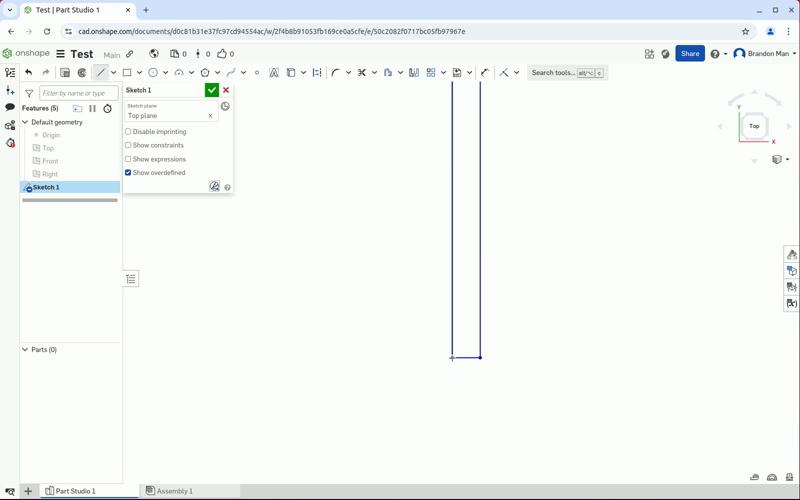
scroll(-6)
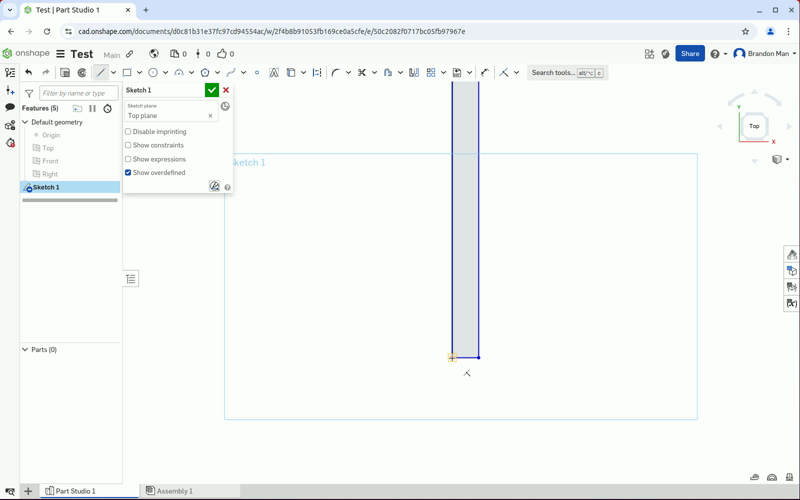
scroll(-6)
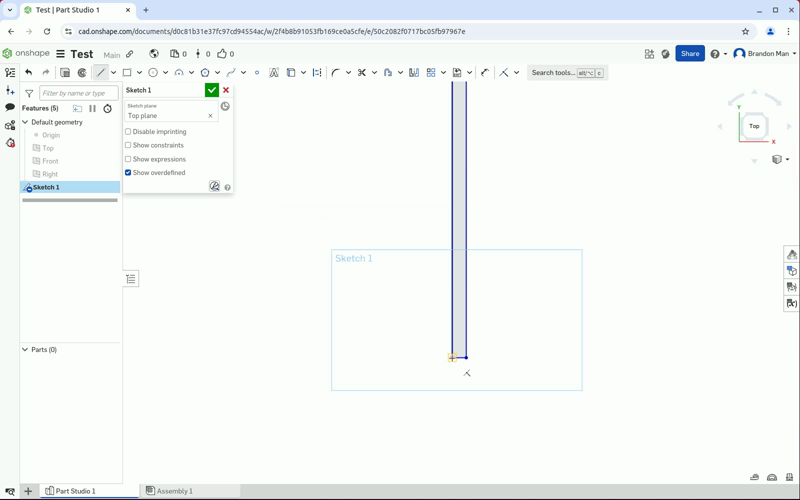
scroll(-6)
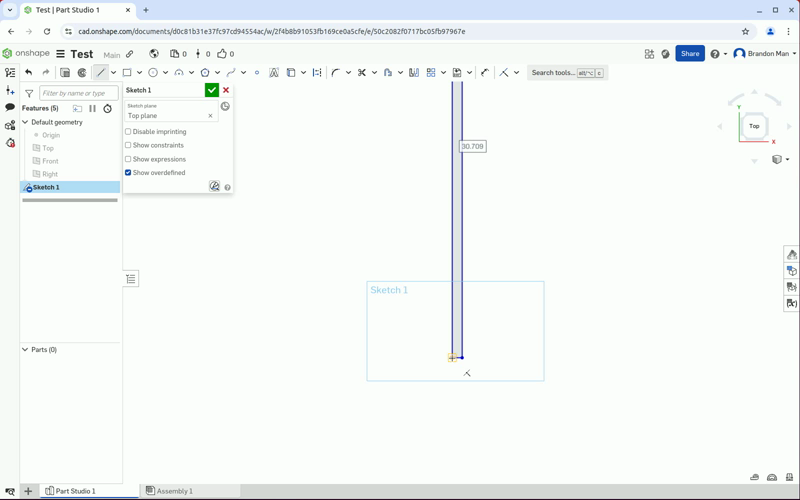
scroll(-6)
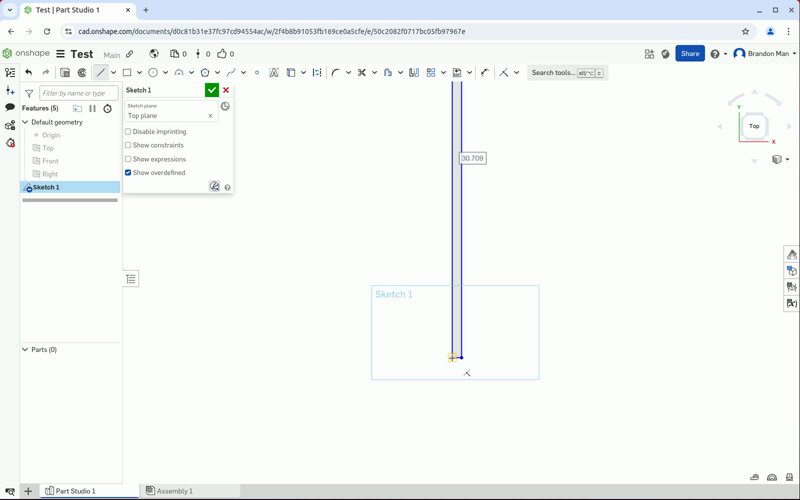
scroll(-6)
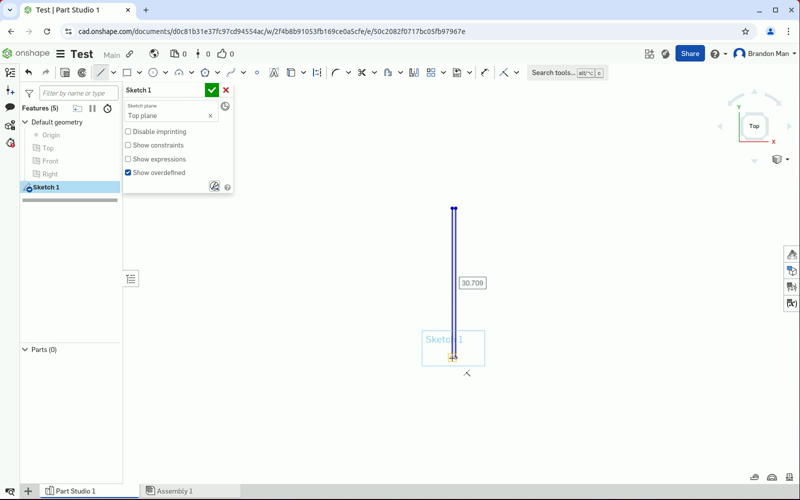
key(esc)
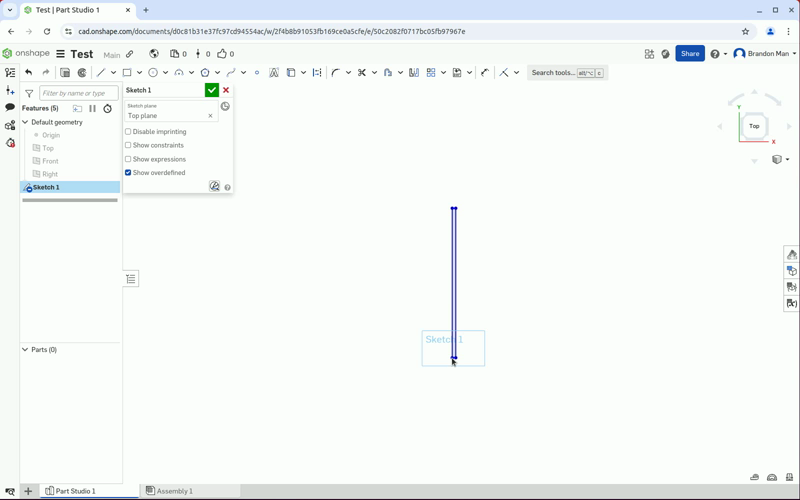
mouse_move(455, 352)
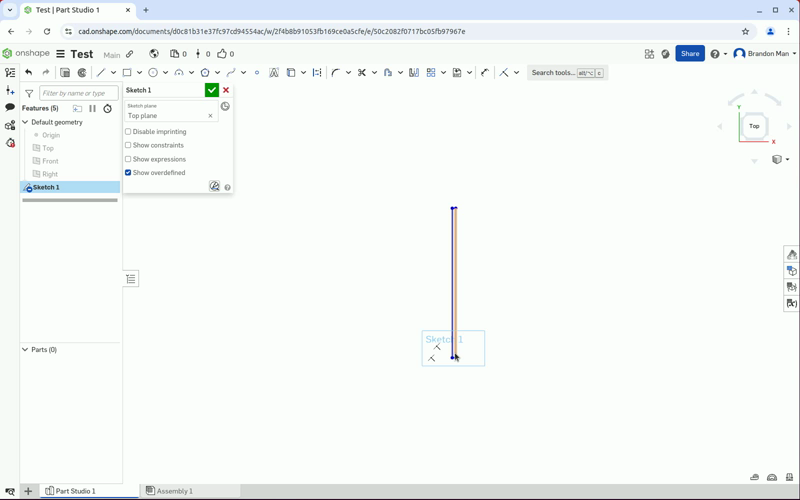
scroll(6)
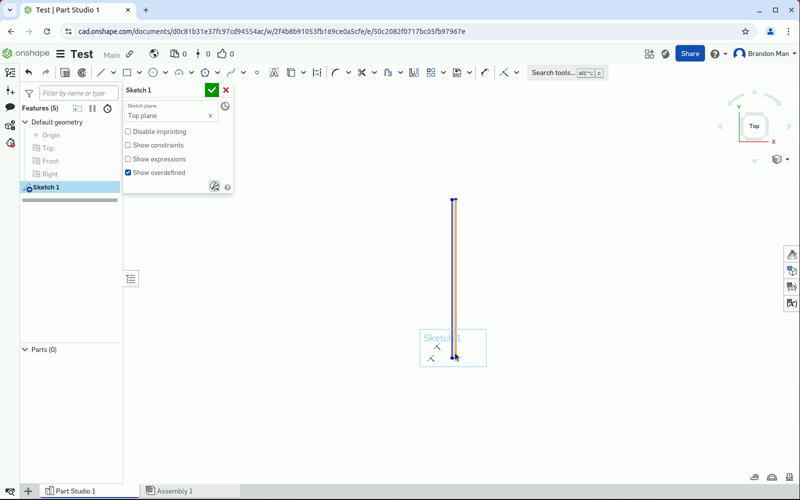
scroll(6)
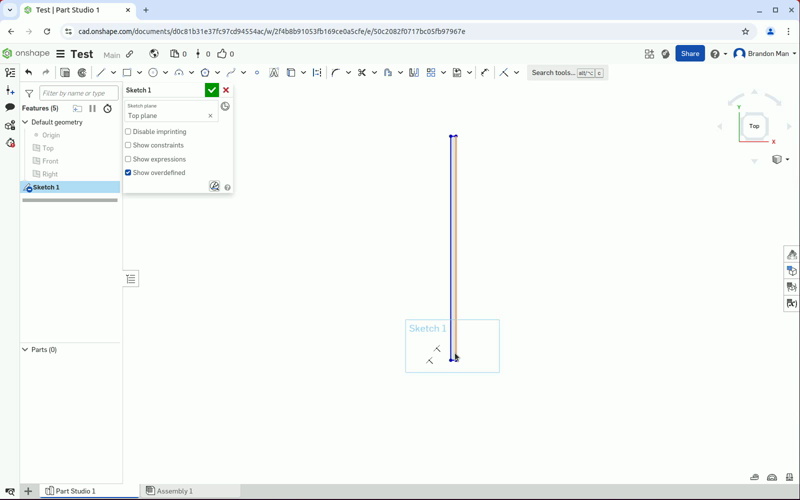
scroll(6)
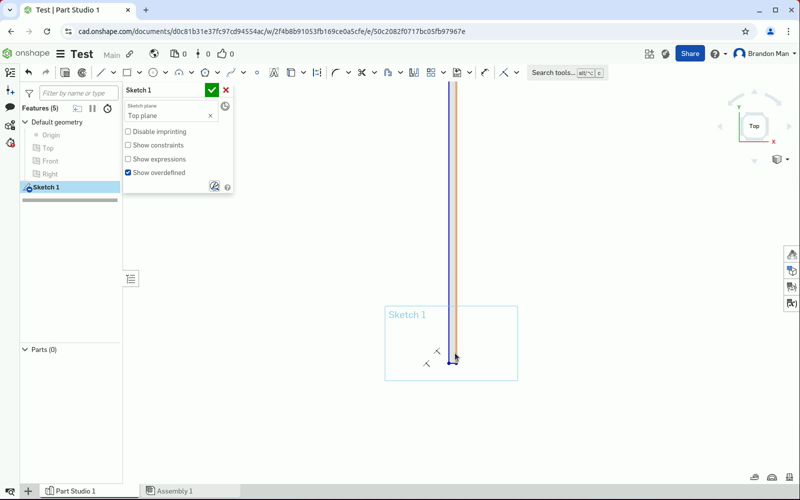
scroll(6)
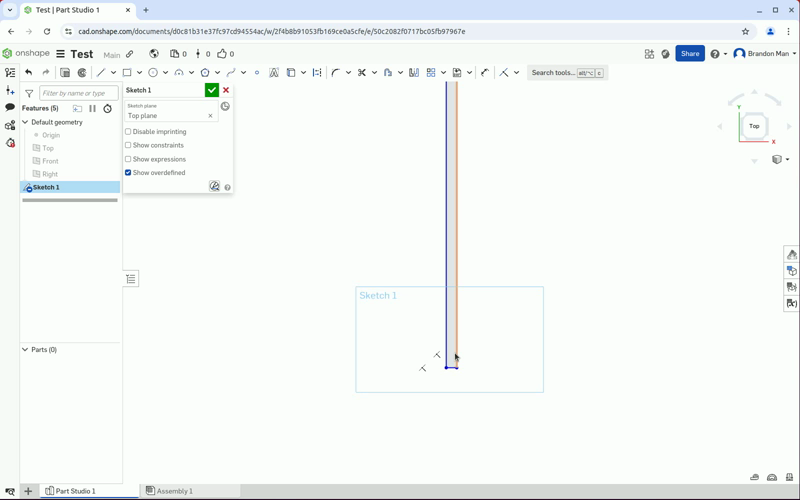
scroll(6)
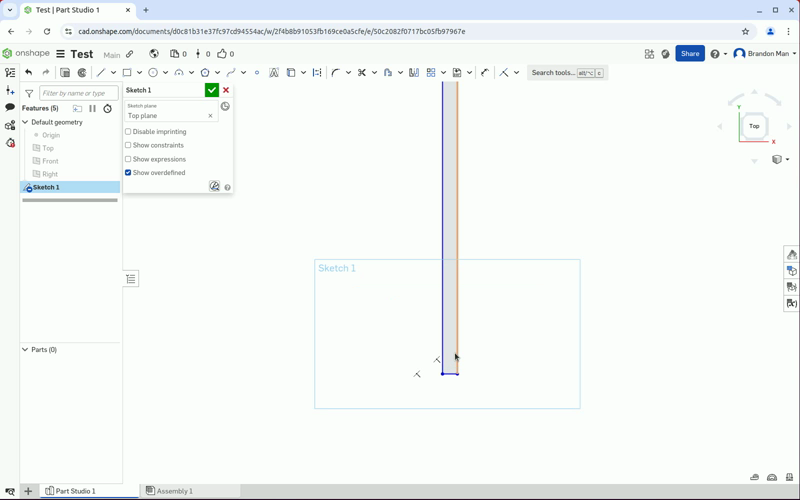
scroll(6)
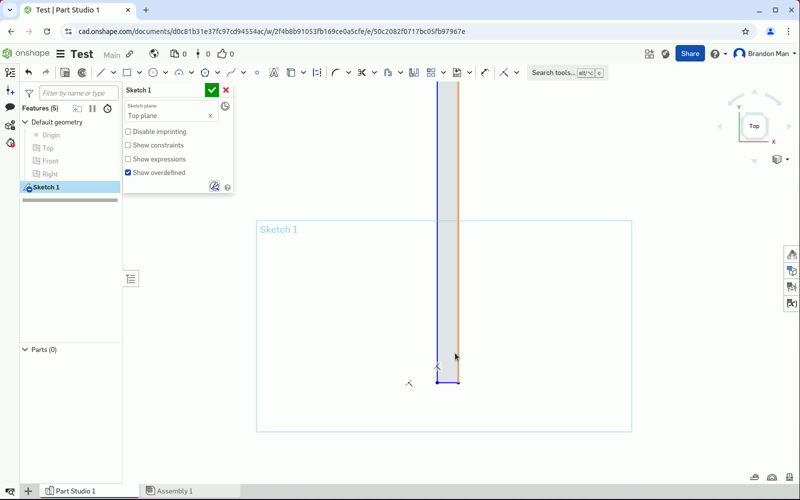
scroll(6)
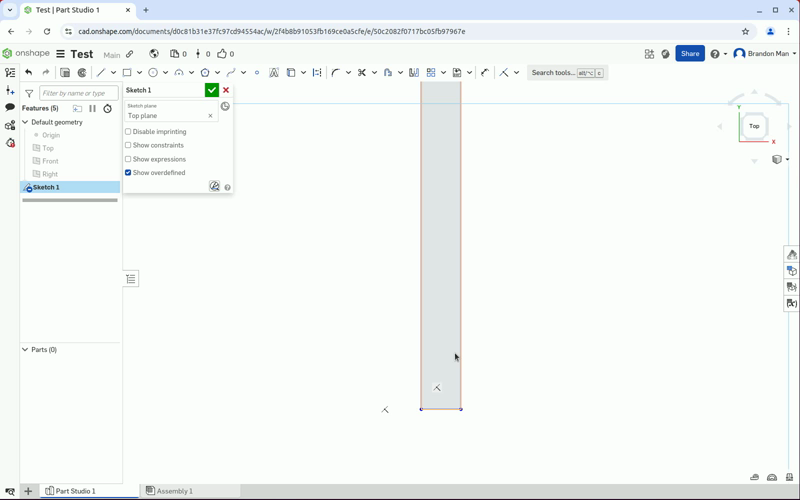
click(455, 352)
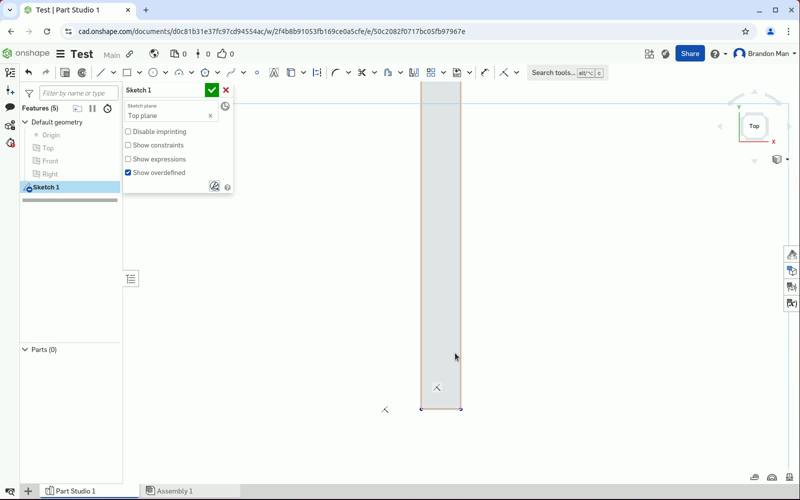
scroll(-6)
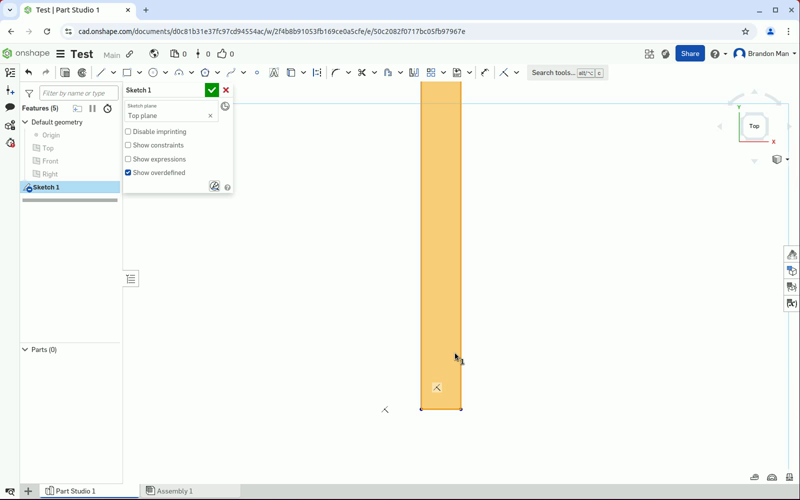
scroll(-6)
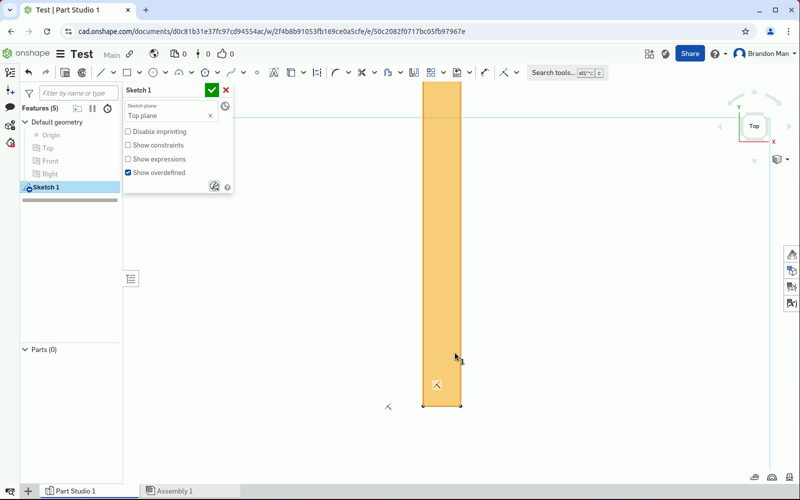
scroll(-6)
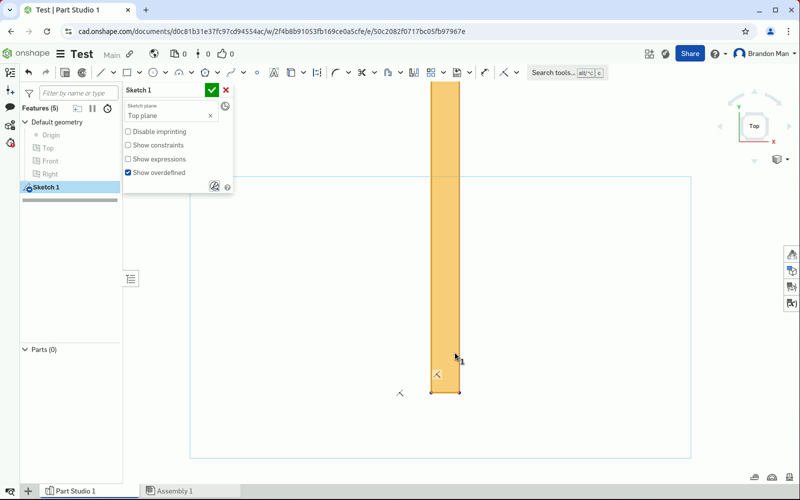
scroll(-6)
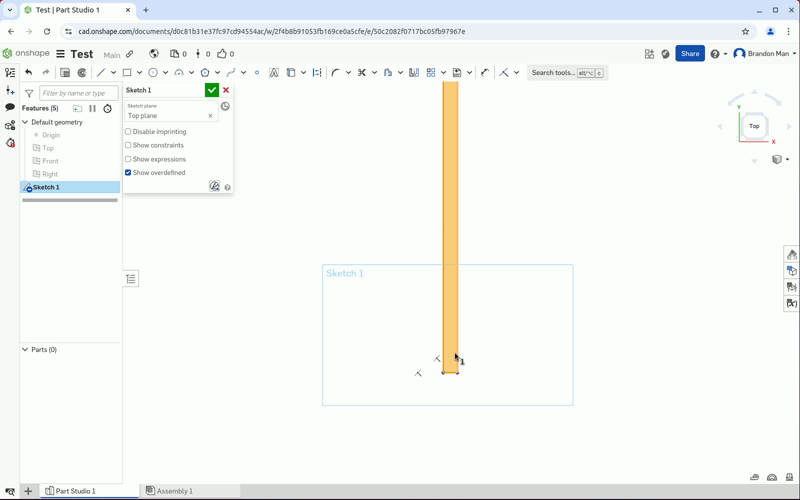
scroll(-6)
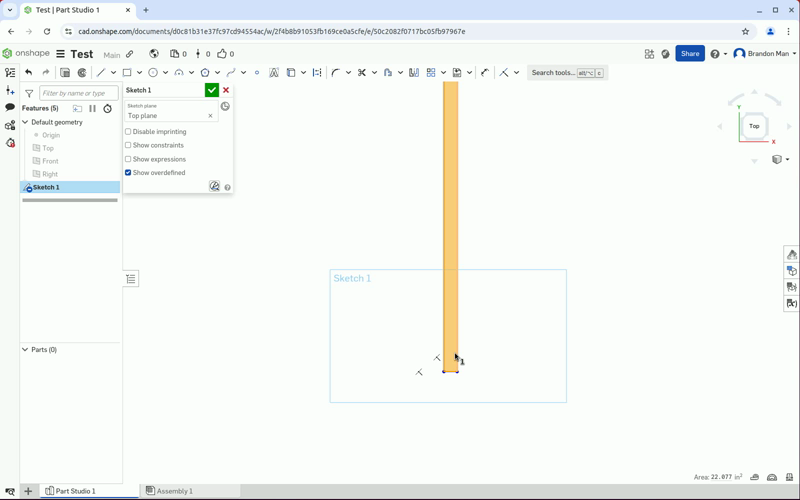
scroll(-6)
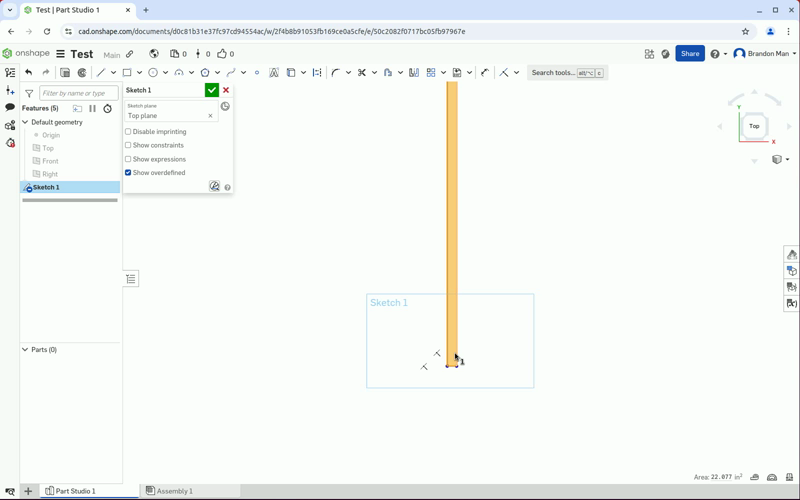
scroll(-6)
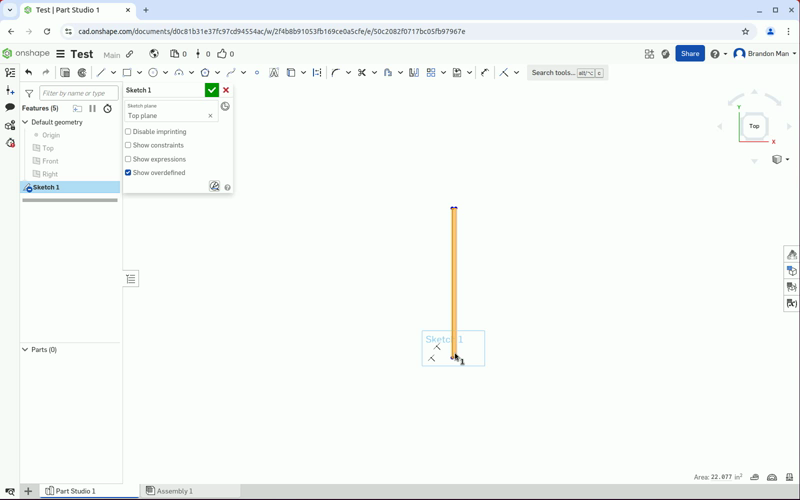
mouse_move(73, 352)
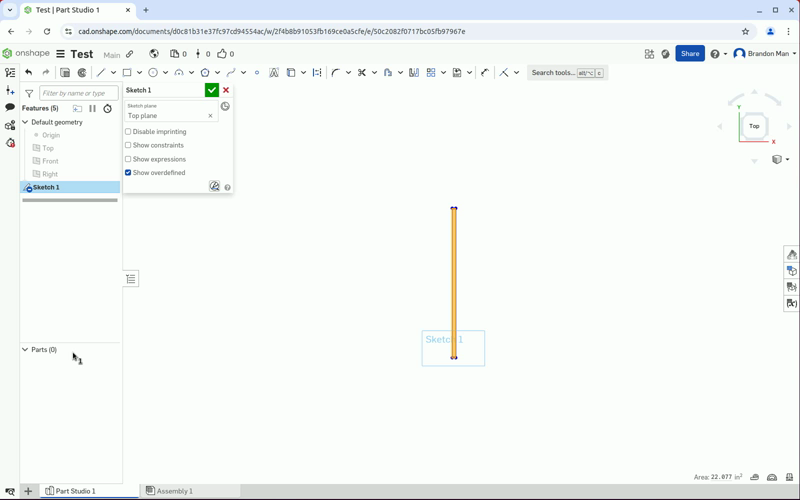
key(shift+y)
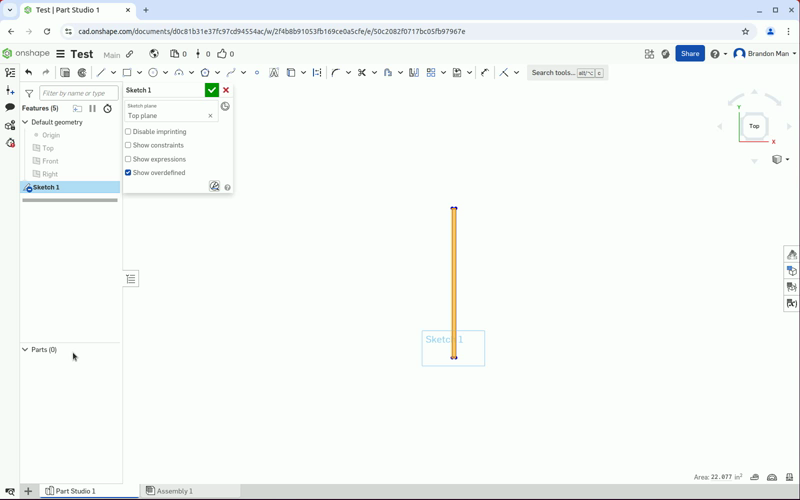
key(shift+e)
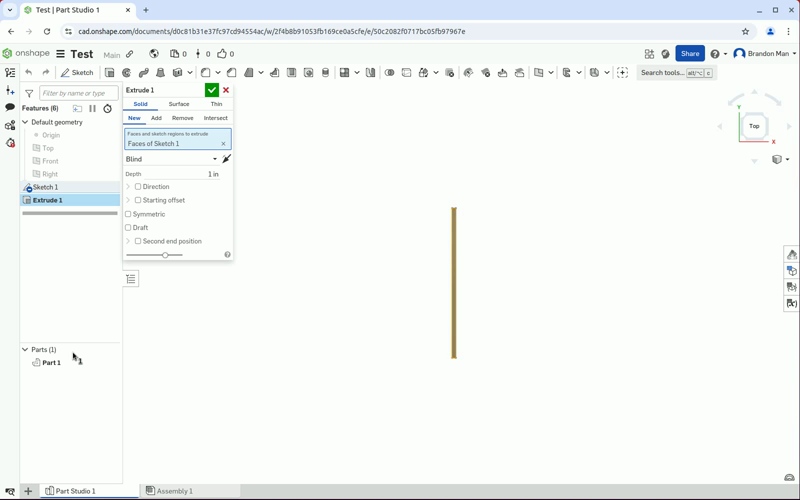
mouse_move(143, 106)
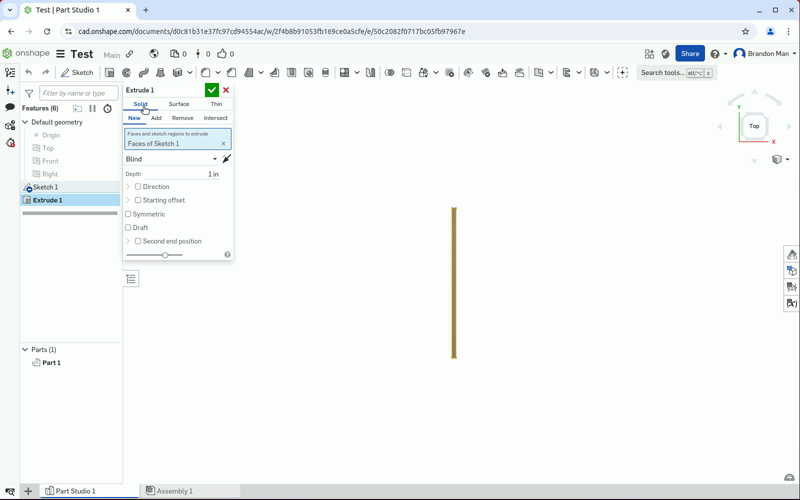
click(143, 106)
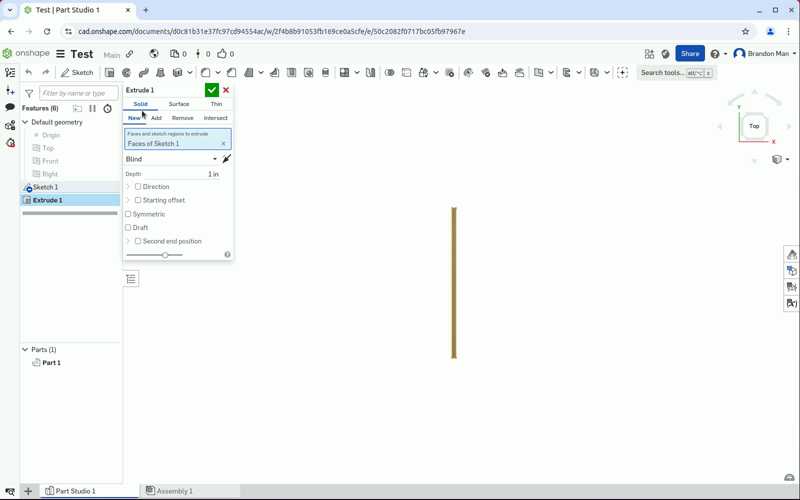
mouse_move(137, 120)
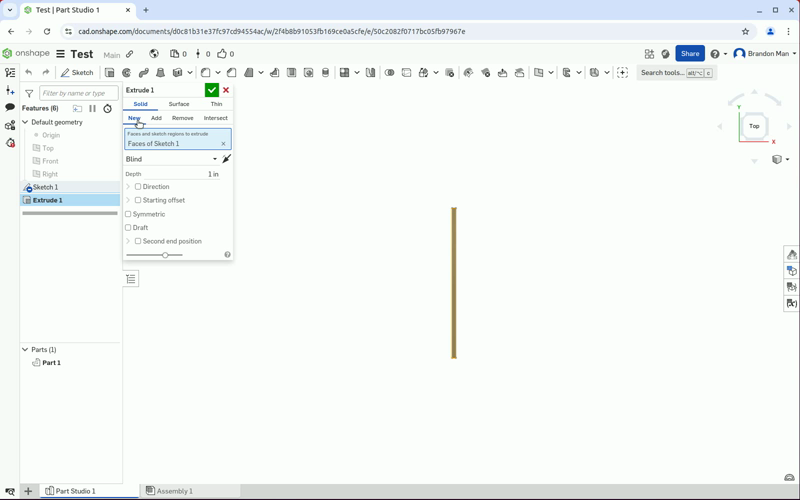
click(137, 120)
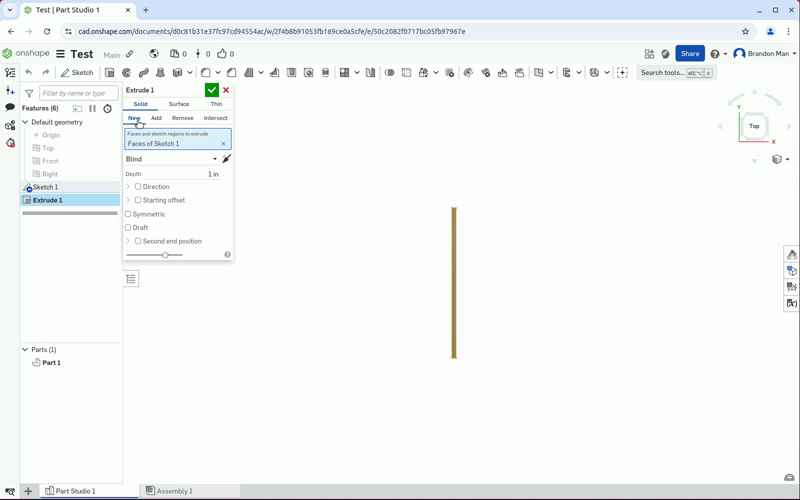
key(tab, 4)
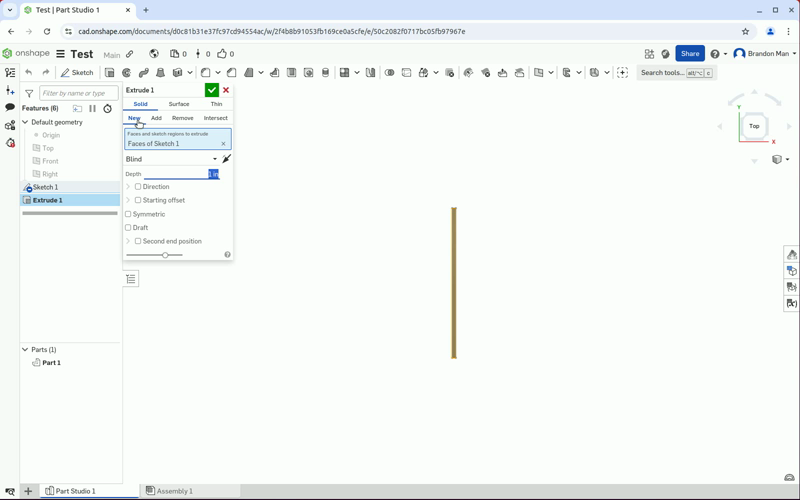
text(0.481)
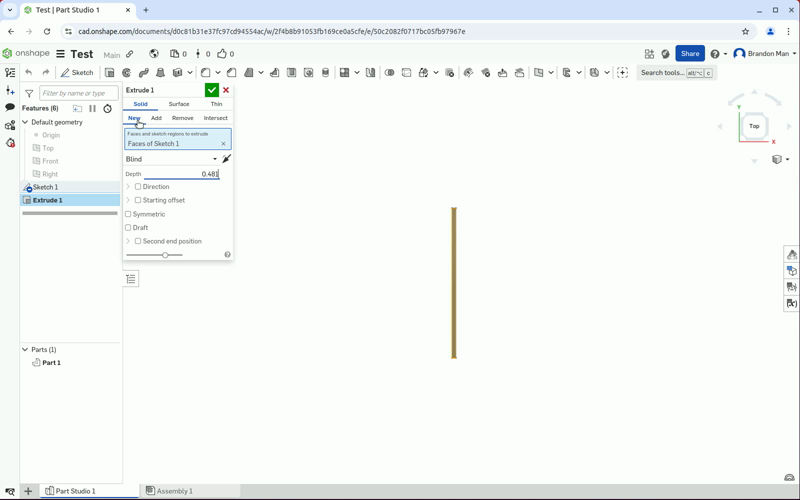
key(enter)
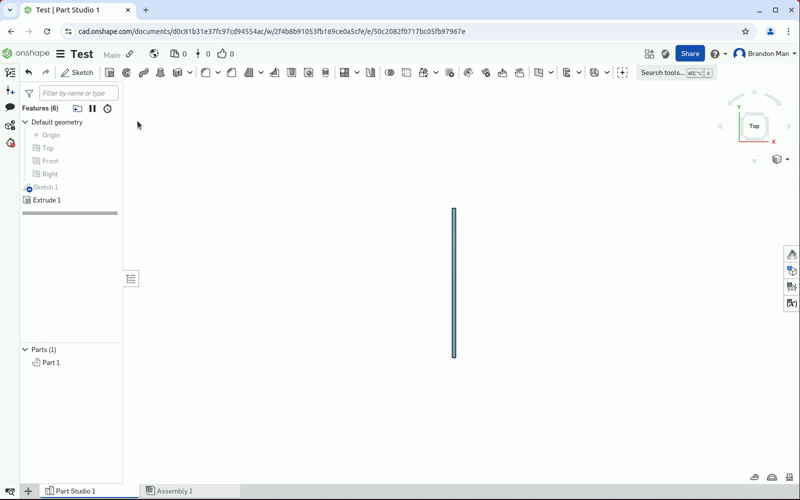
key(shift+h)
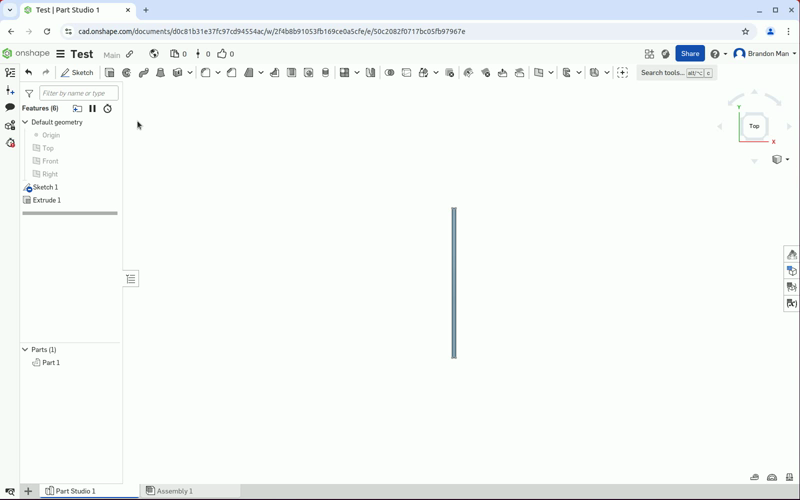
key(shift+h)
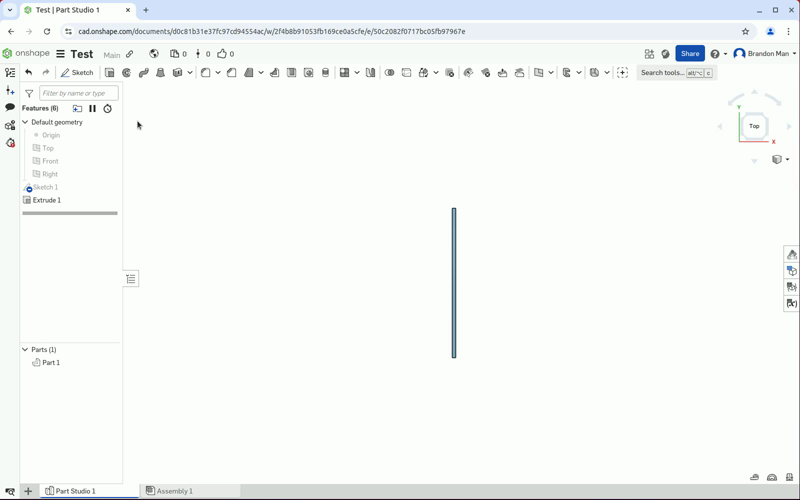
mouse_move(73, 189)
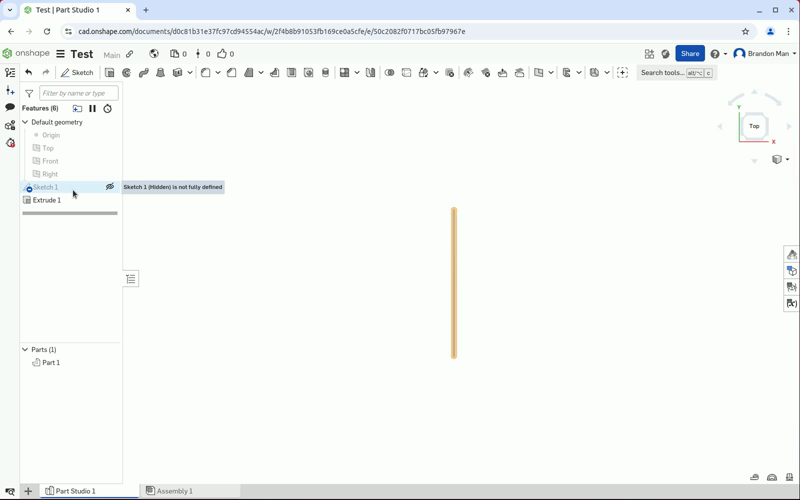
click(73, 189)
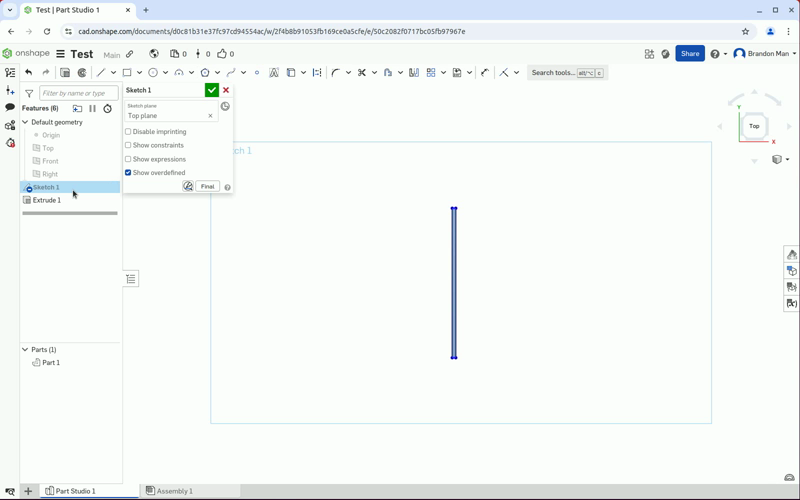
mouse_move(229, 92)
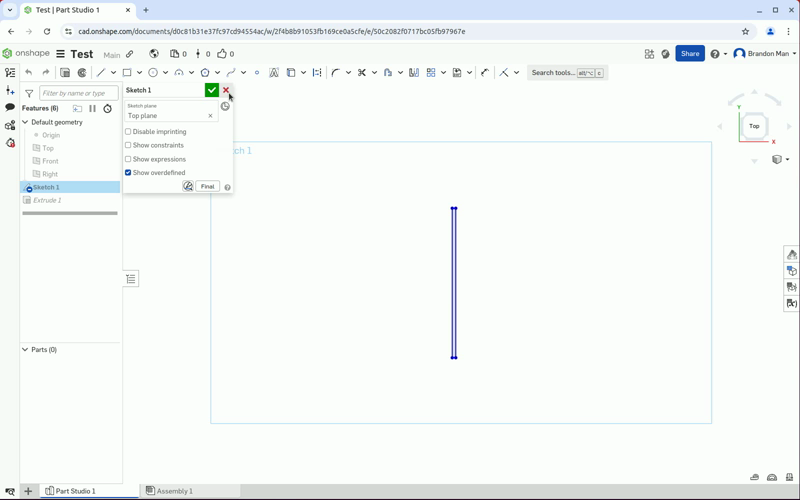
click(229, 92)
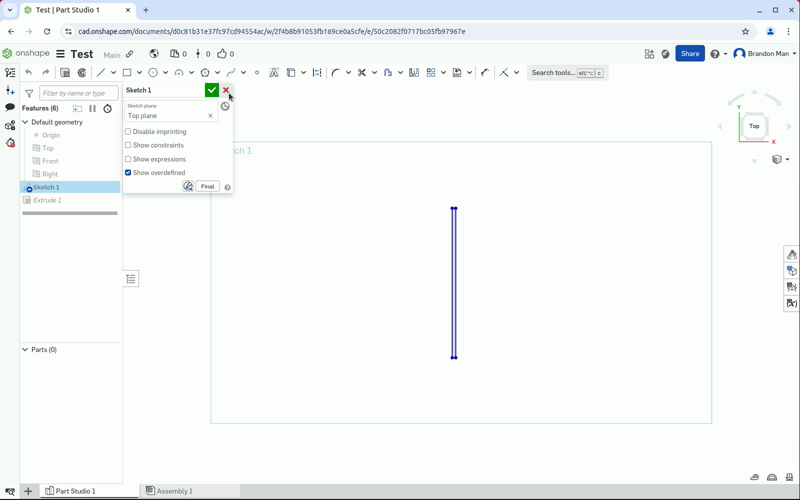
key(shift+s)
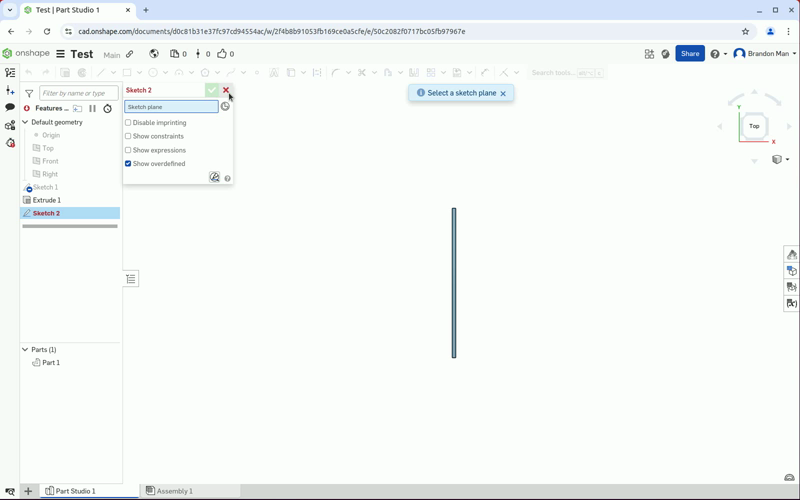
mouse_move(73, 150)
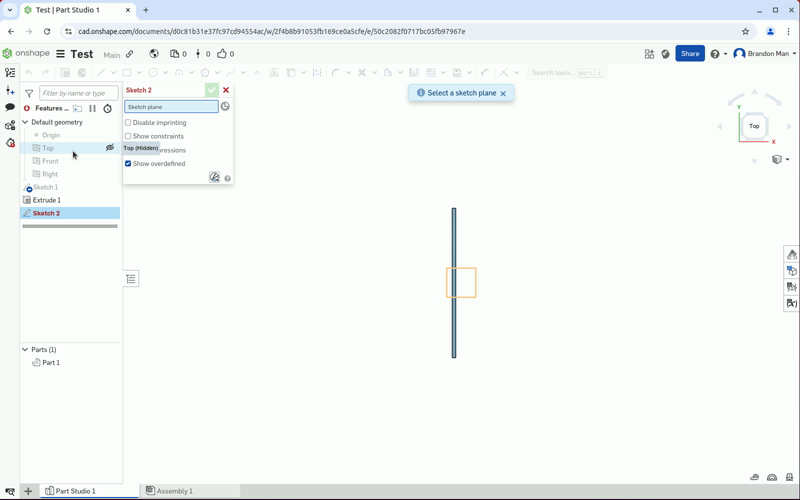
click(73, 150)
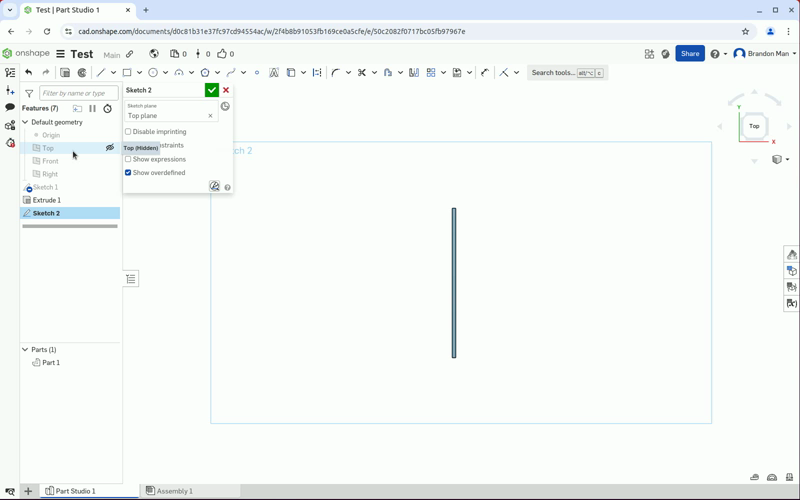
mouse_move(73, 352)
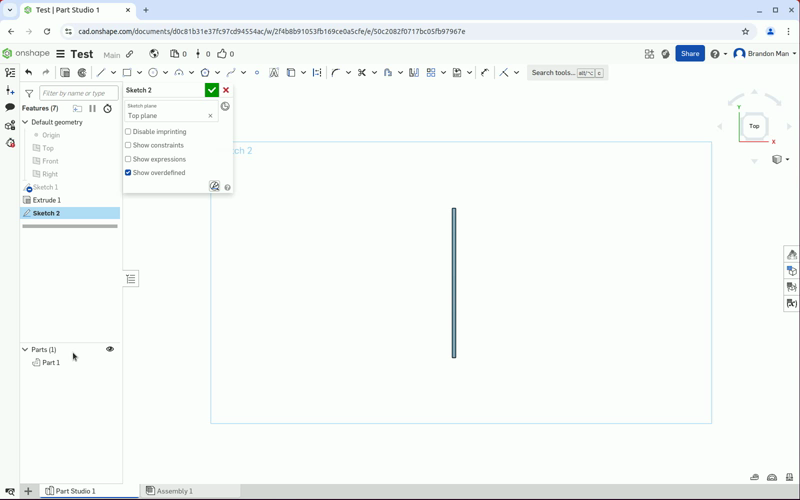
key(y)
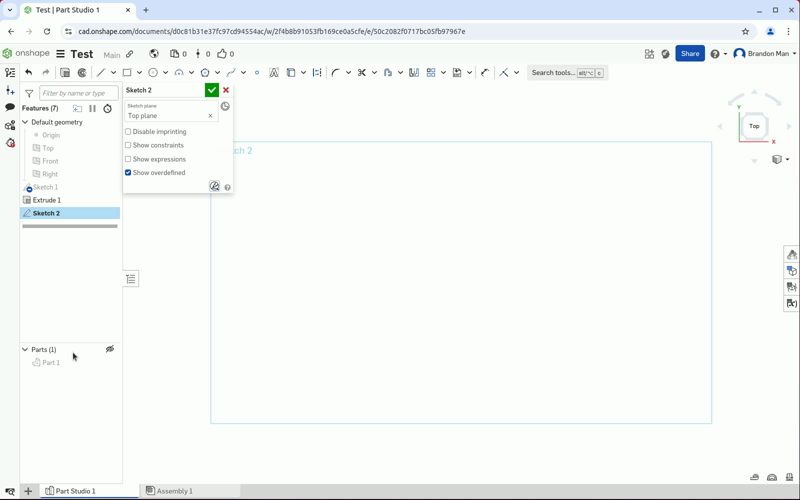
key(l)
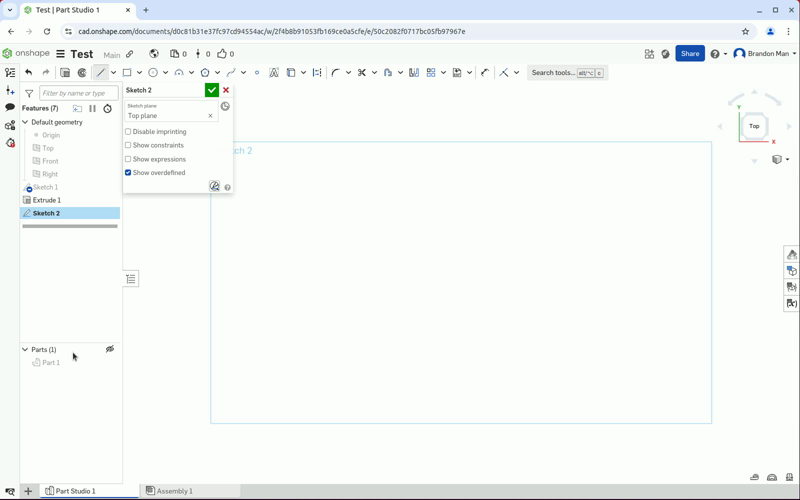
key_down(shift)
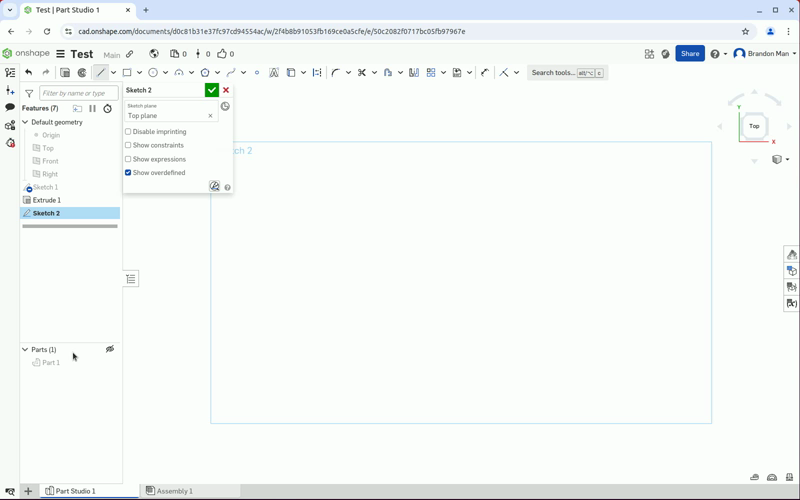
mouse_move(458, 395)
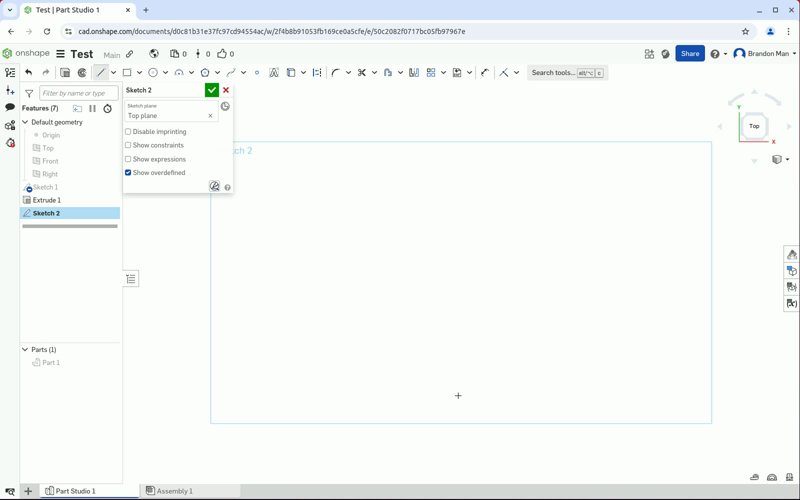
click(458, 395)
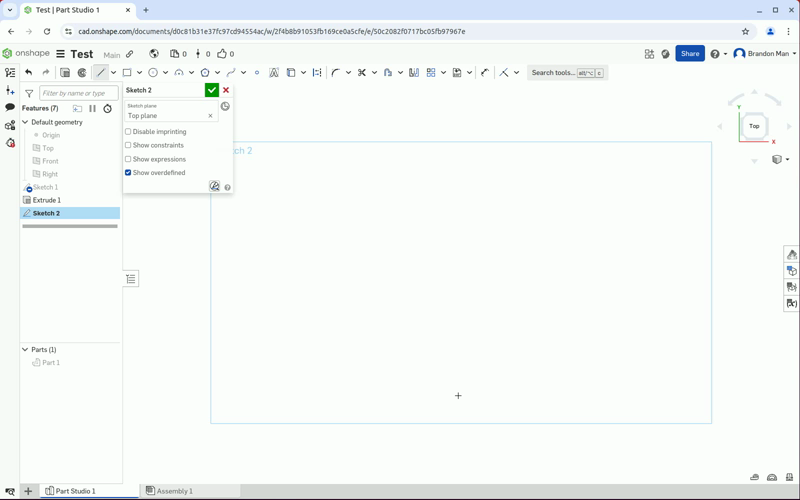
key_up(shift)
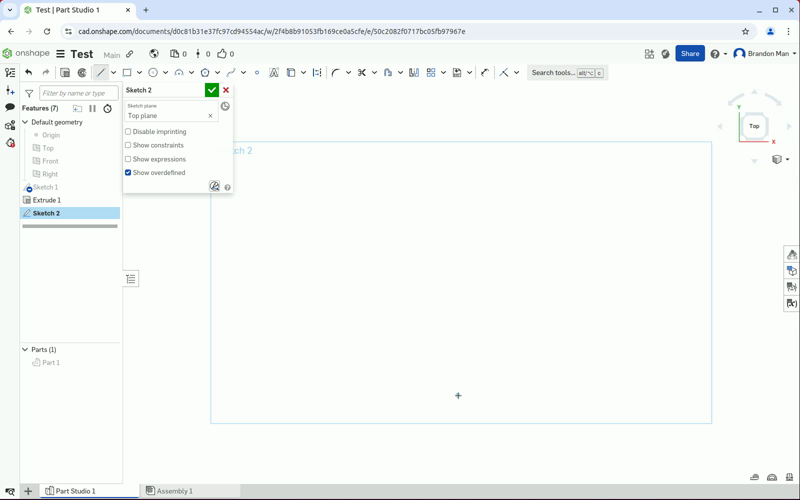
key_down(shift)
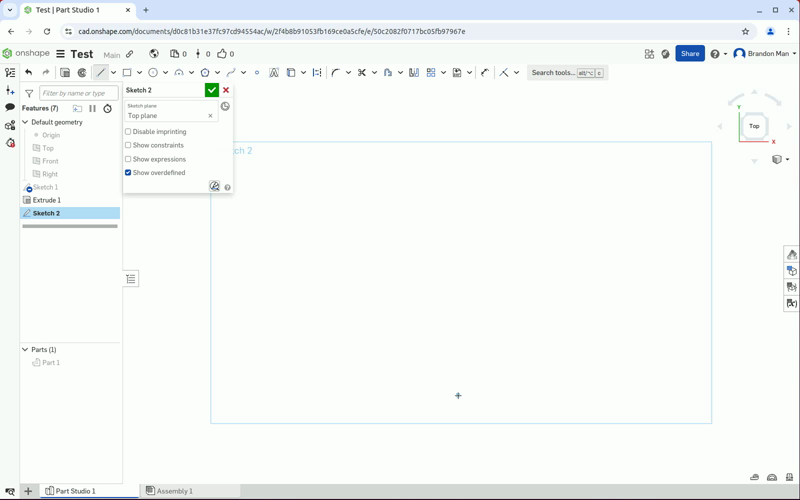
mouse_move(488, 395)
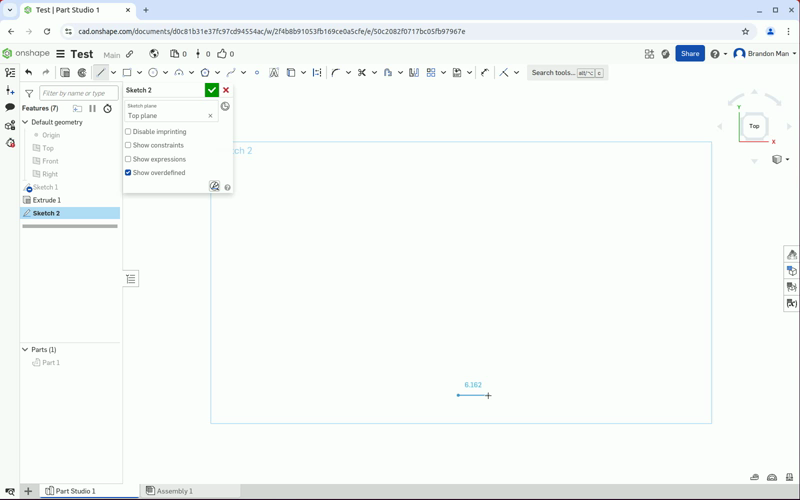
mouse_move(463, 395)
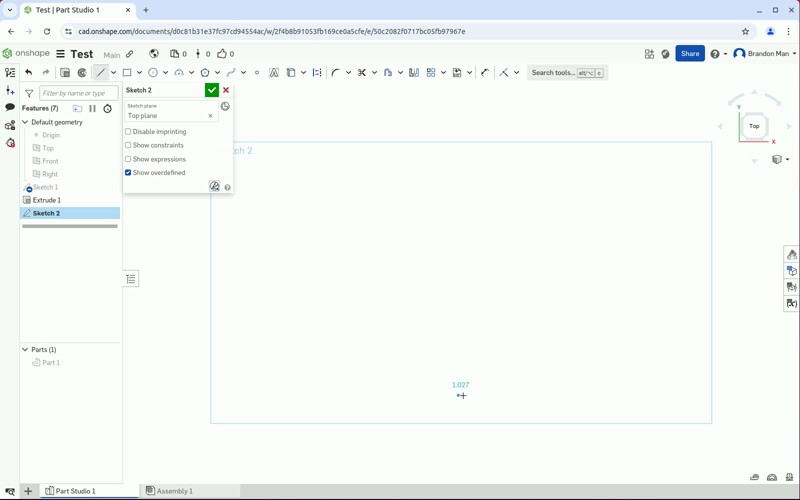
scroll(6)
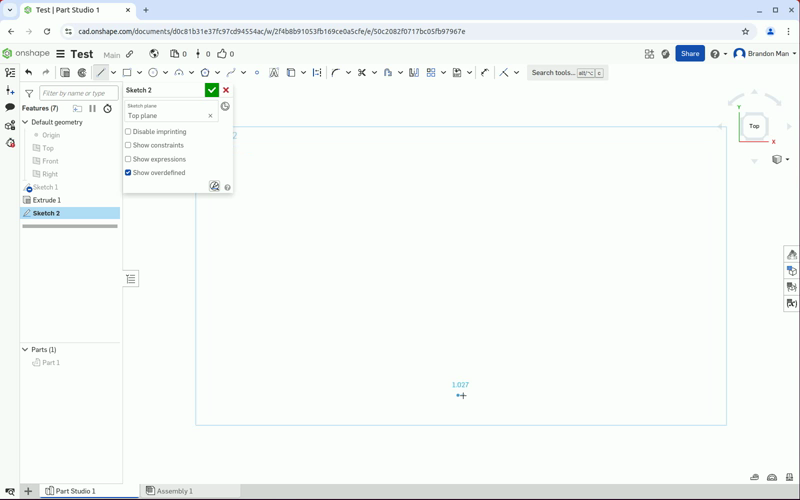
scroll(6)
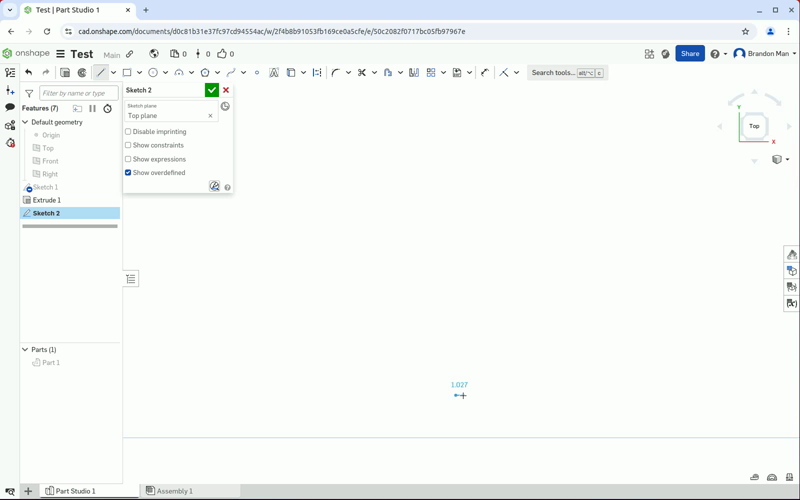
scroll(6)
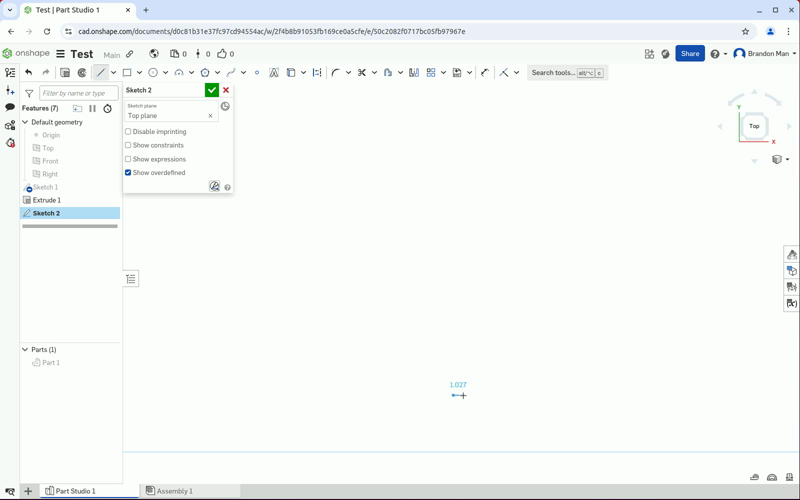
scroll(6)
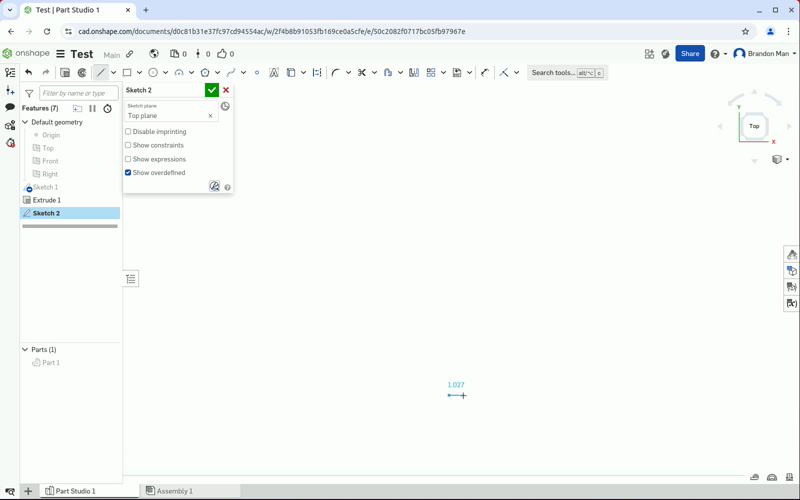
scroll(6)
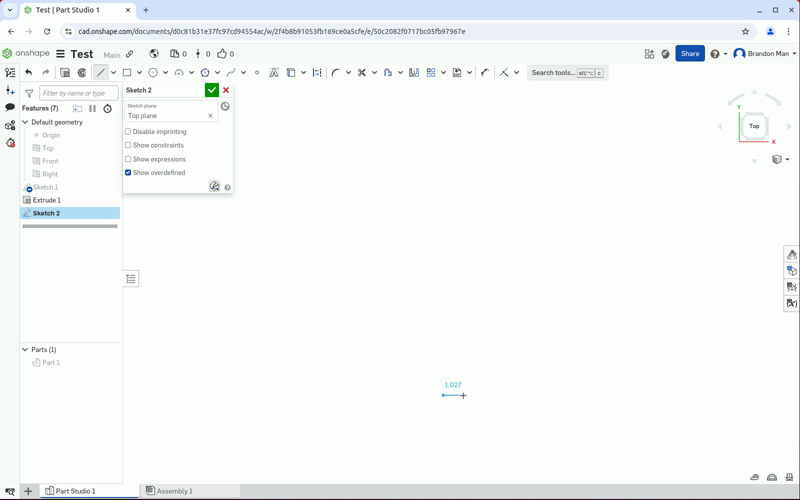
scroll(6)
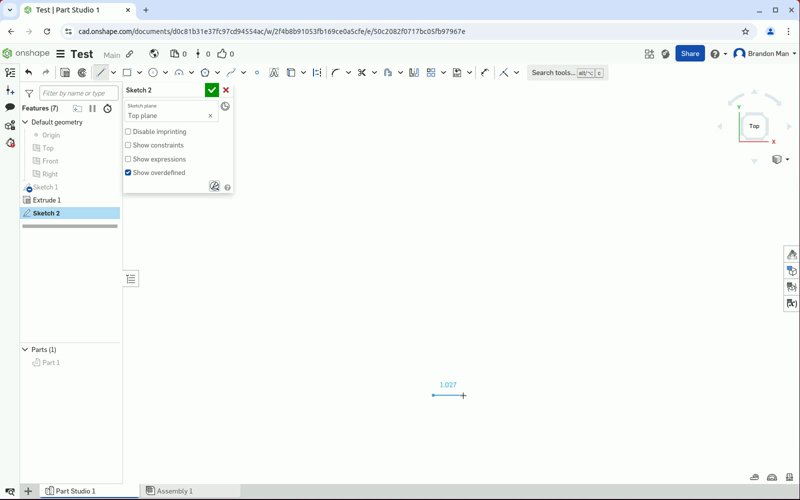
scroll(6)
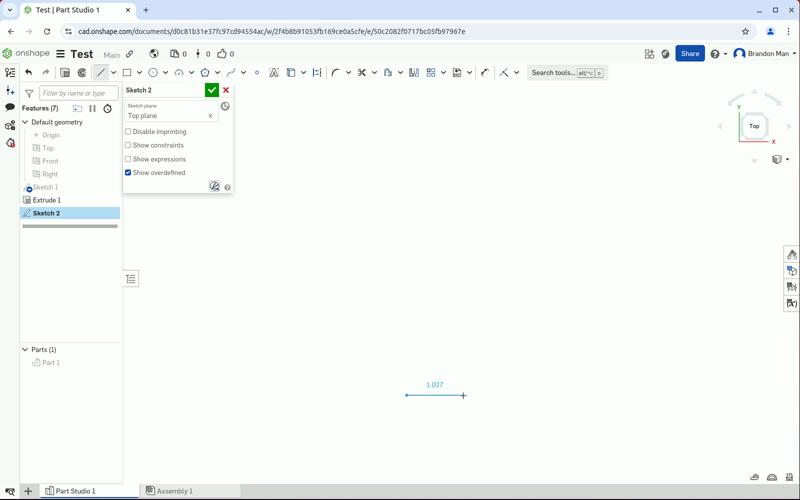
click(463, 395)
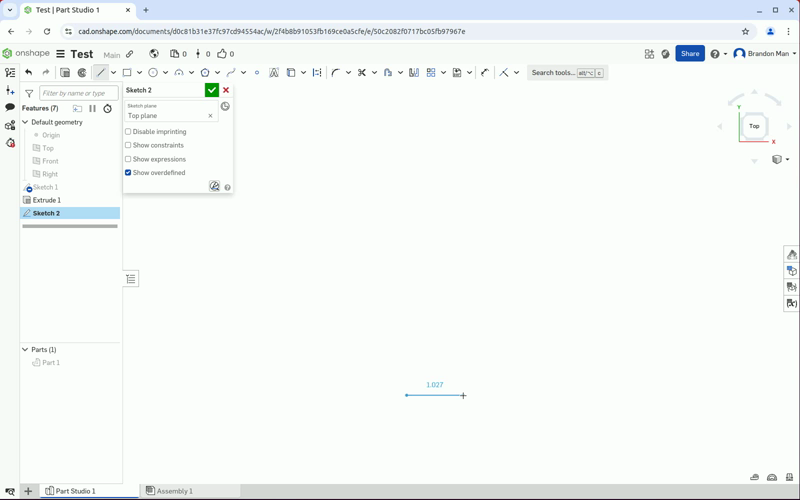
scroll(-6)
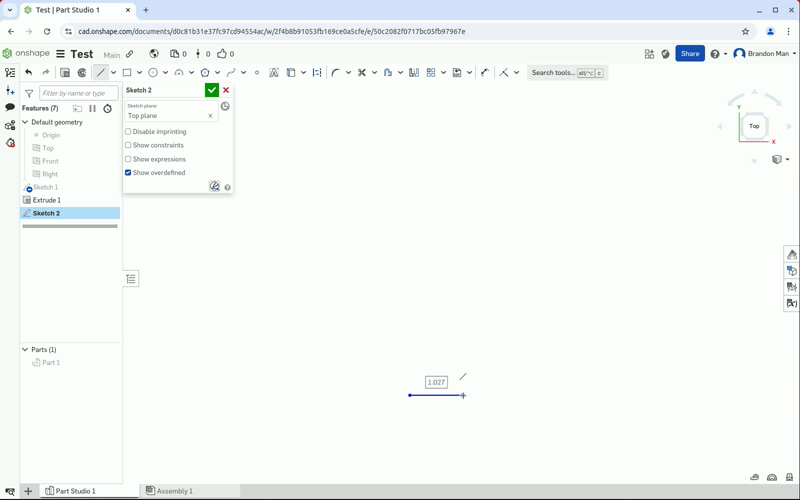
scroll(-6)
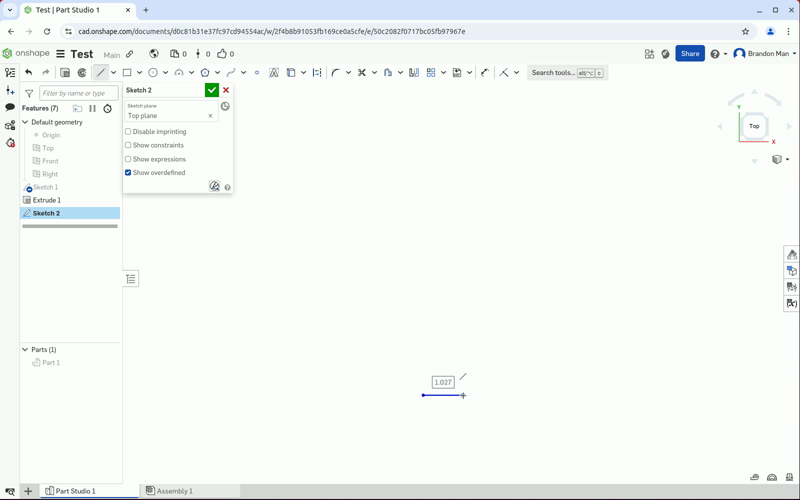
scroll(-6)
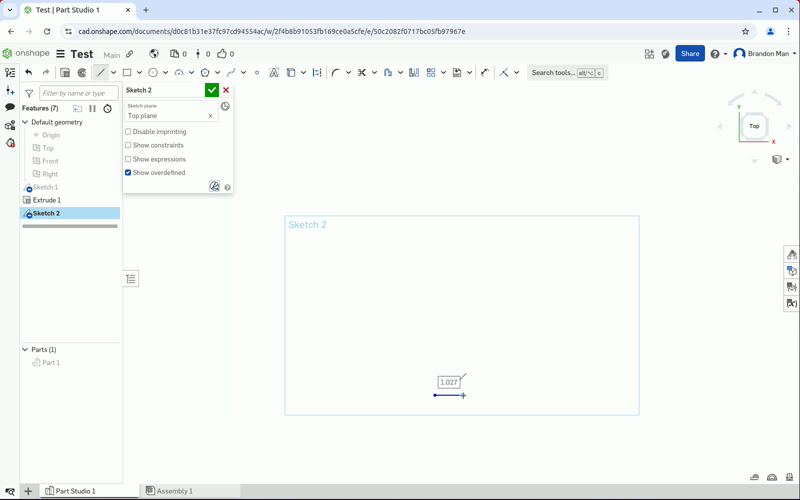
scroll(-6)
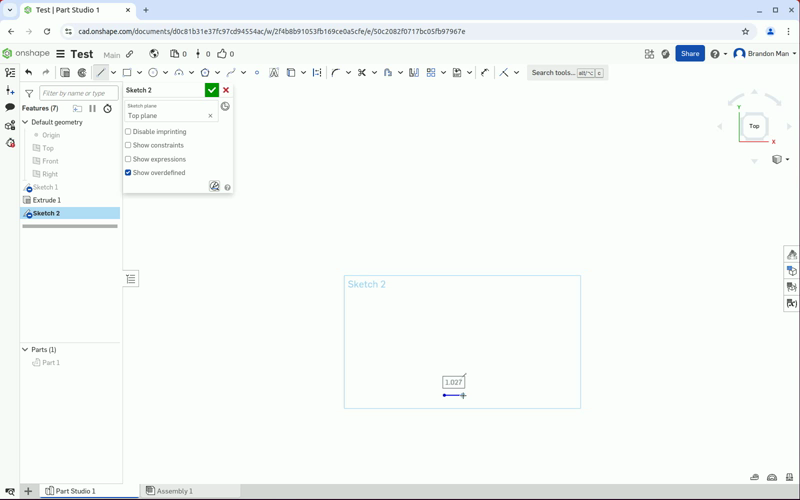
scroll(-6)
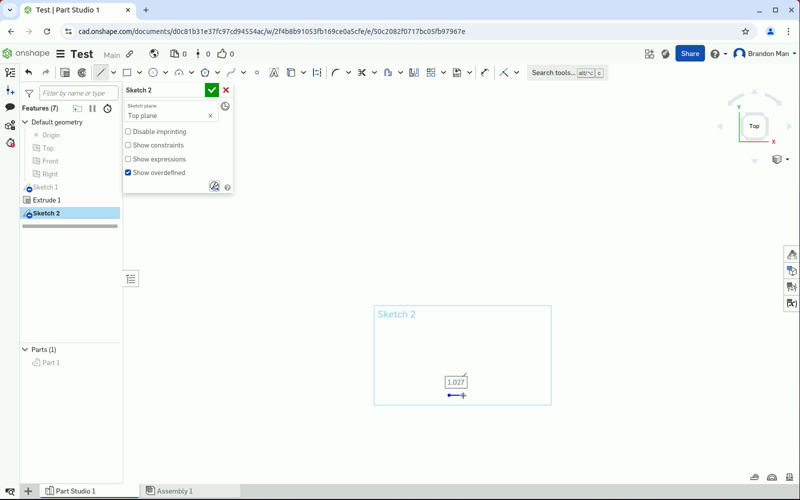
scroll(-6)
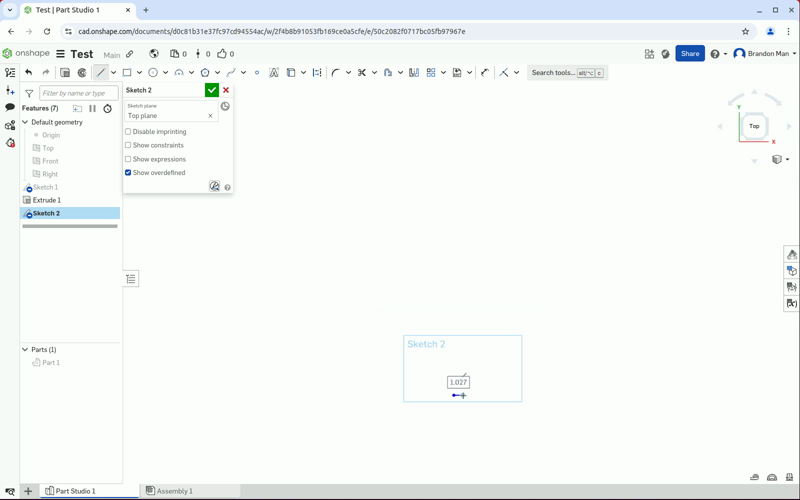
scroll(-6)
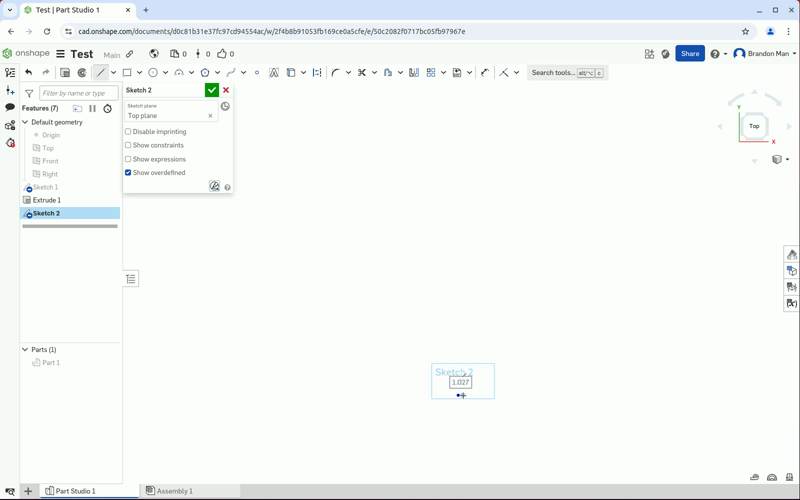
key_up(shift)
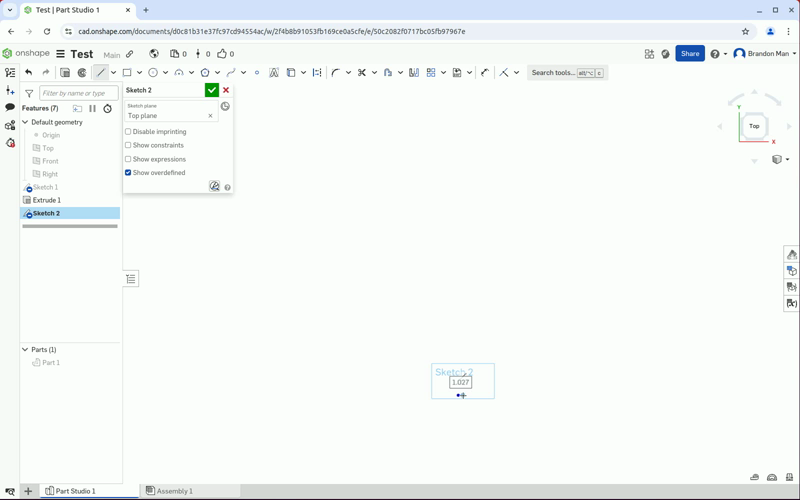
key_down(shift)
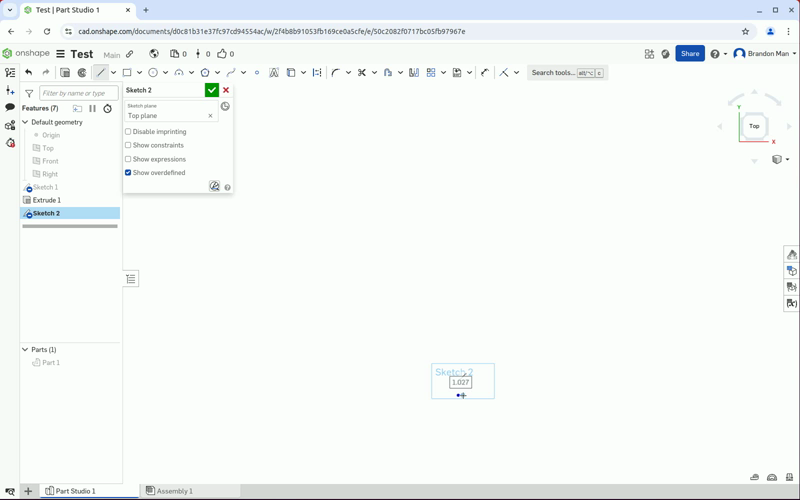
mouse_move(463, 171)
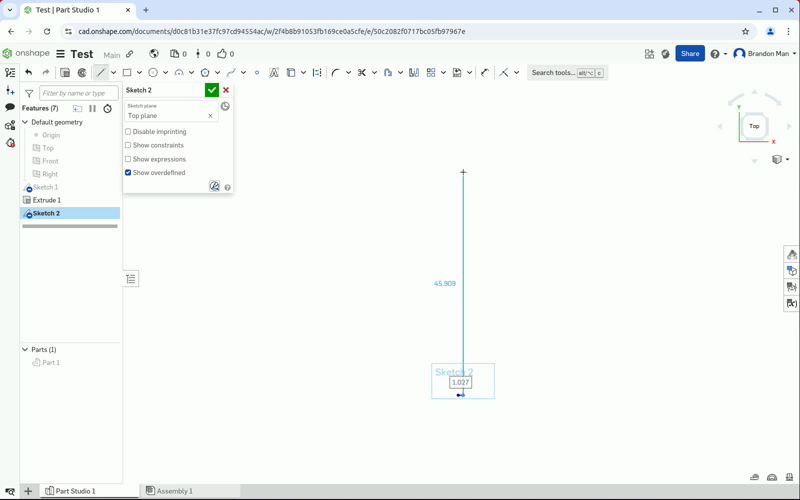
click(463, 171)
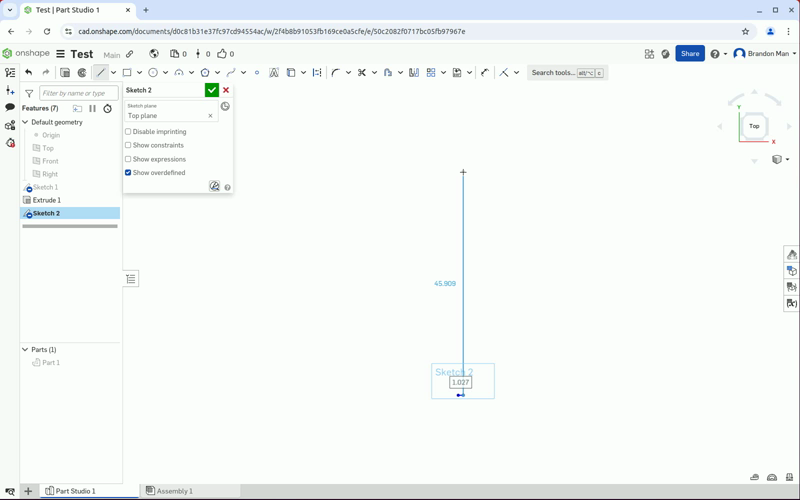
key_up(shift)
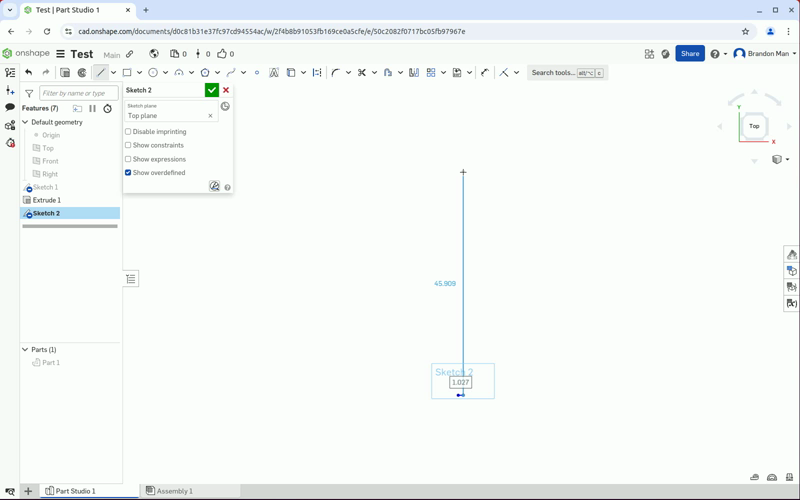
key_down(shift)
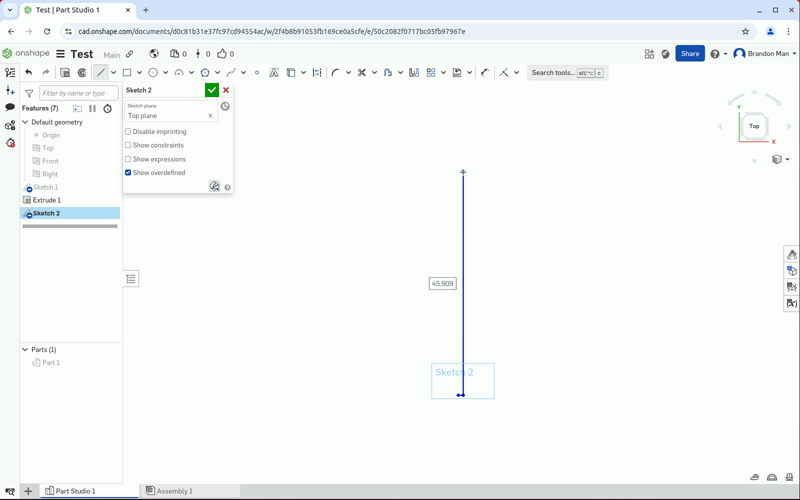
mouse_move(493, 171)
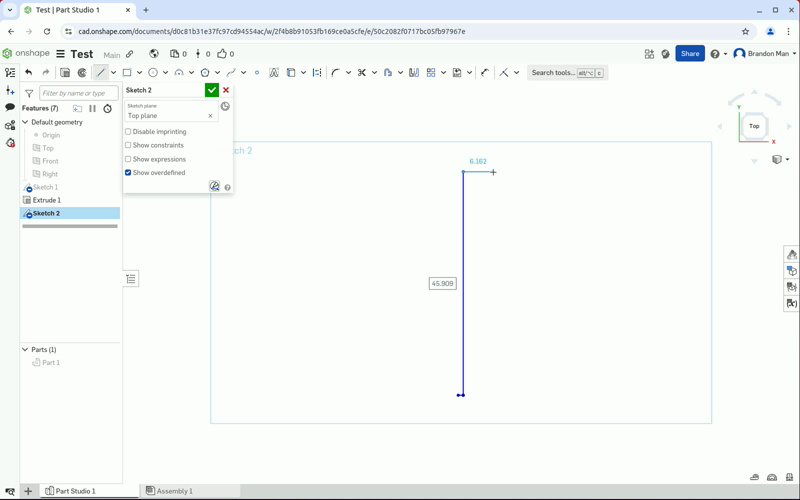
mouse_move(458, 171)
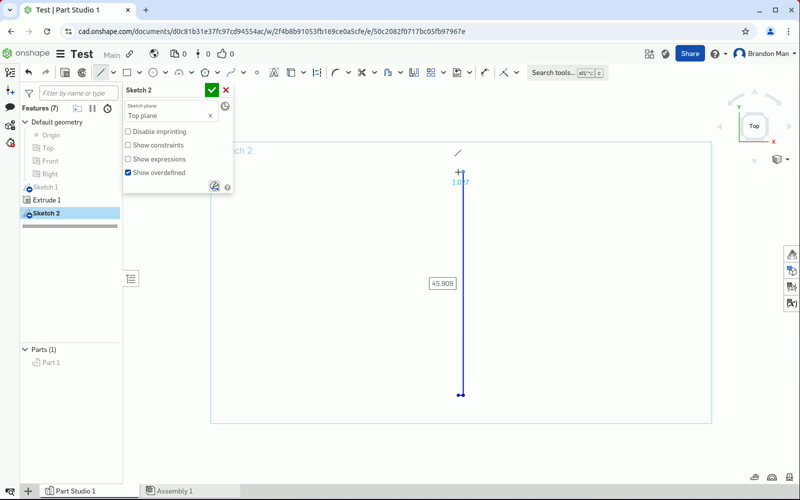
scroll(6)
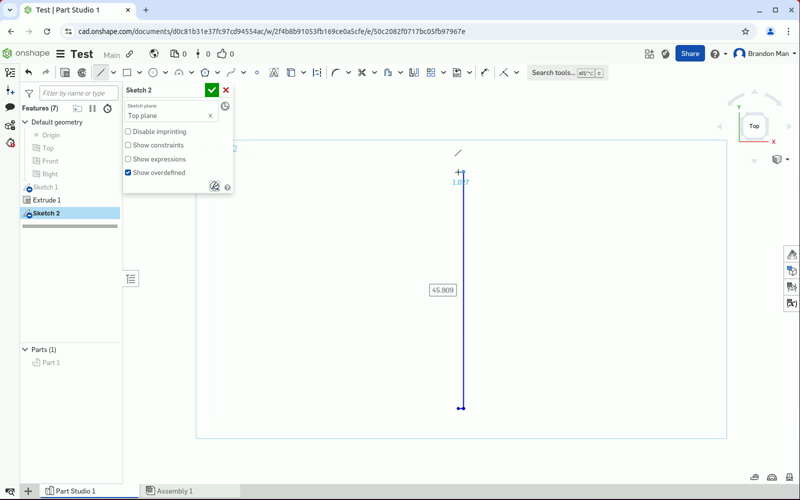
scroll(6)
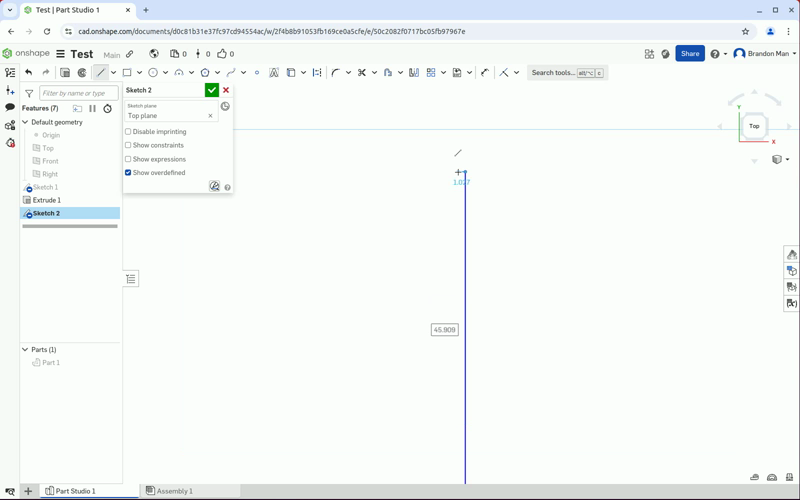
scroll(6)
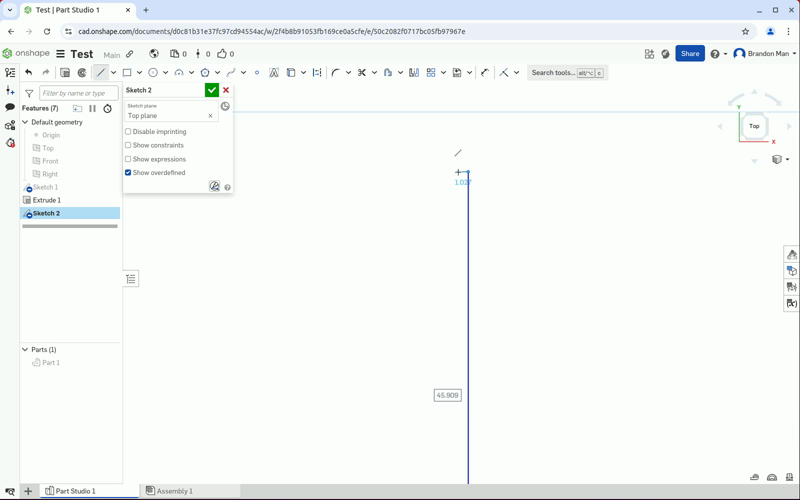
scroll(6)
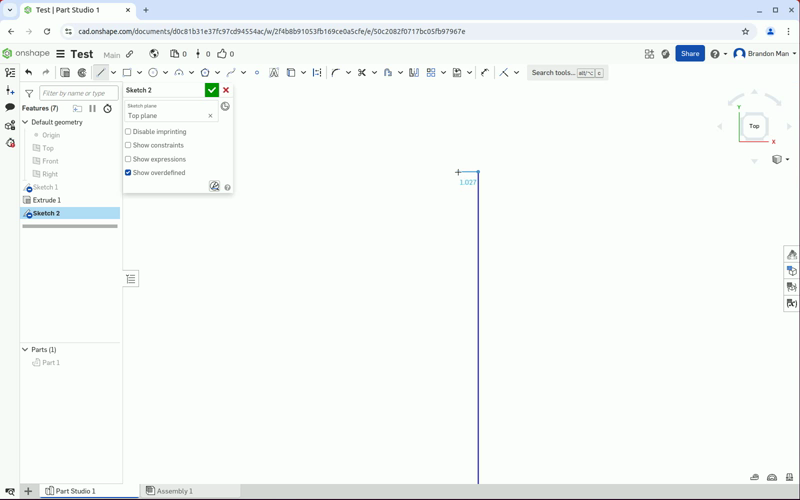
scroll(6)
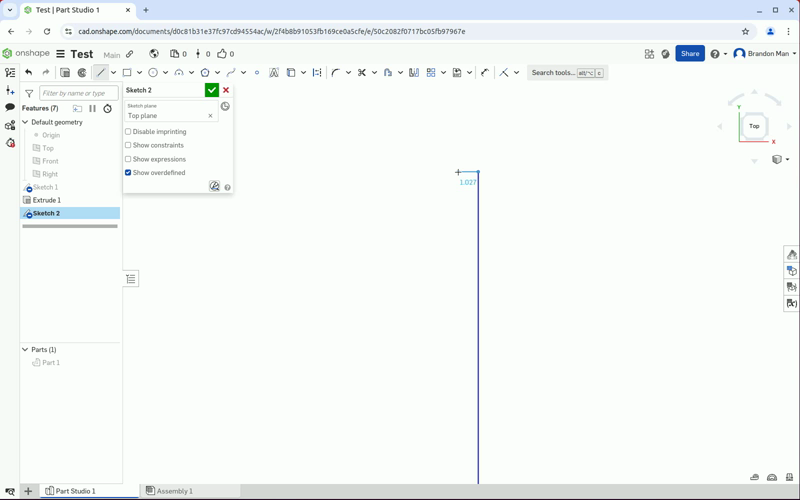
scroll(6)
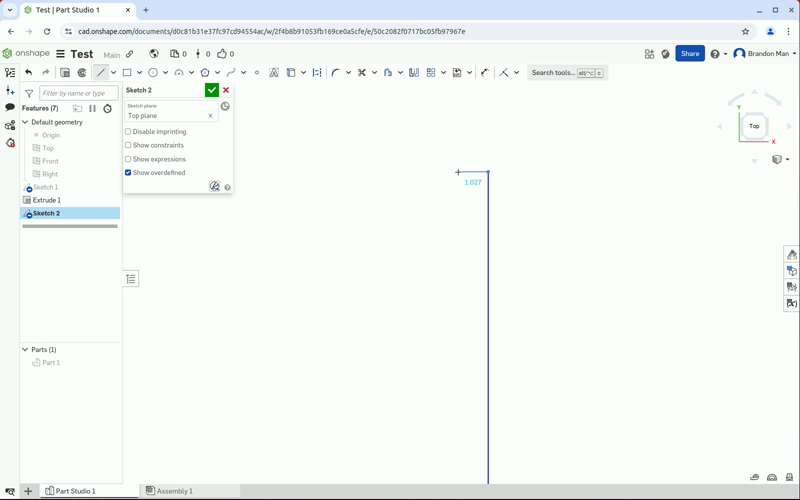
scroll(6)
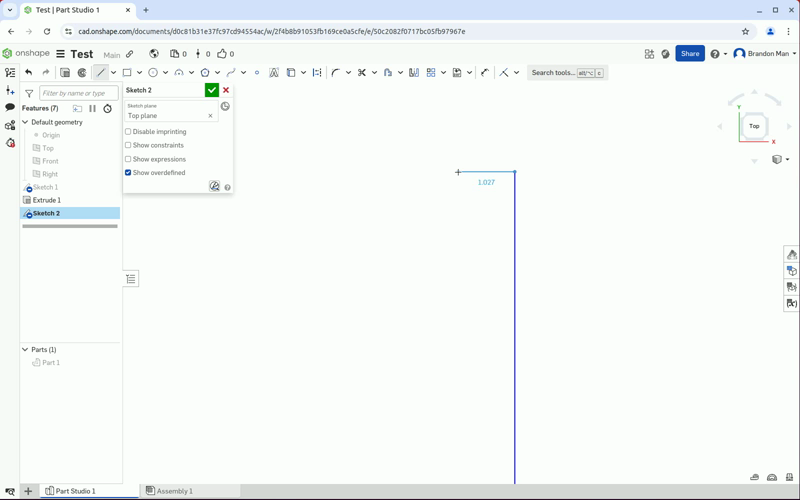
click(458, 171)
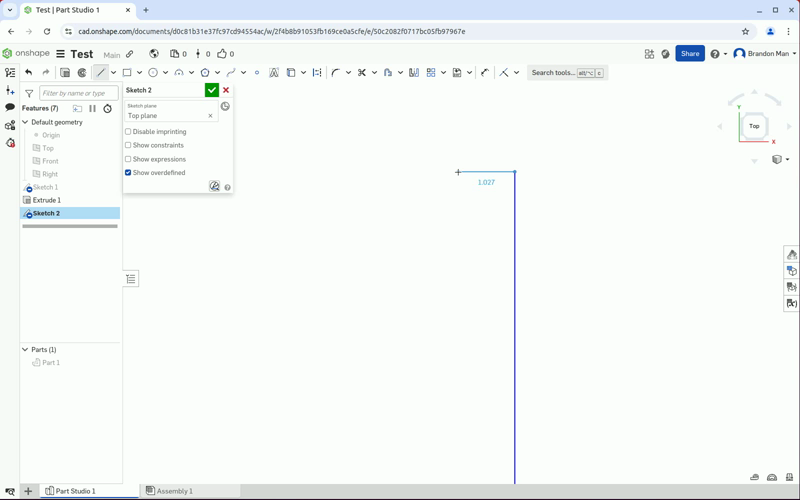
scroll(-6)
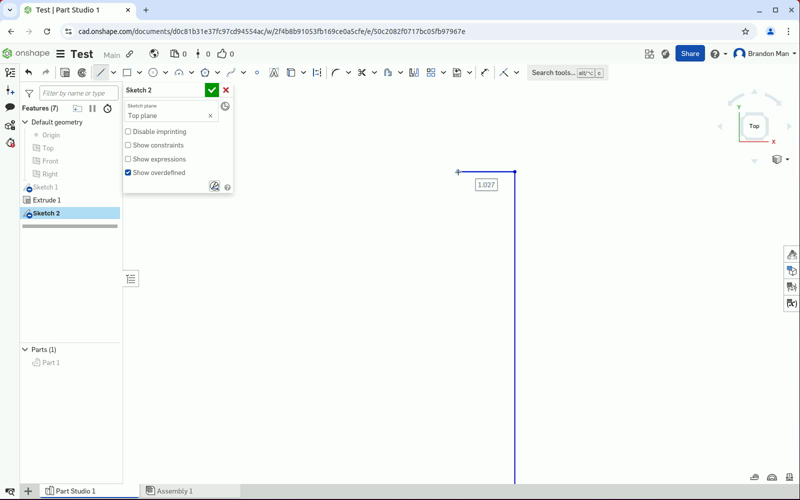
scroll(-6)
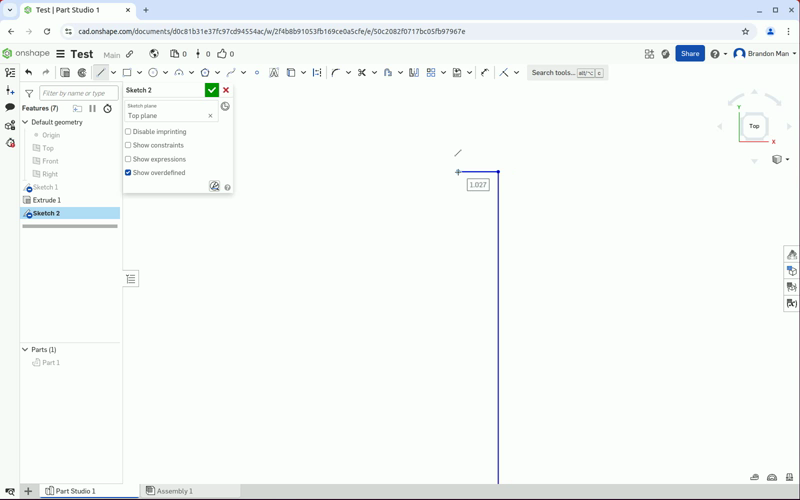
scroll(-6)
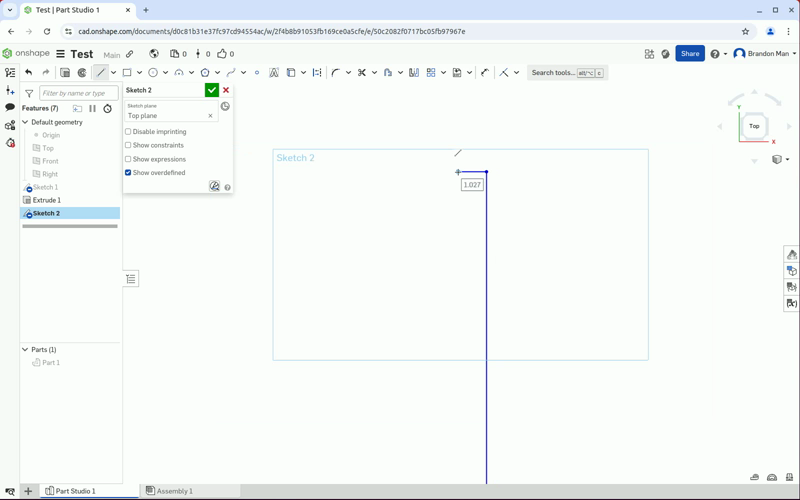
scroll(-6)
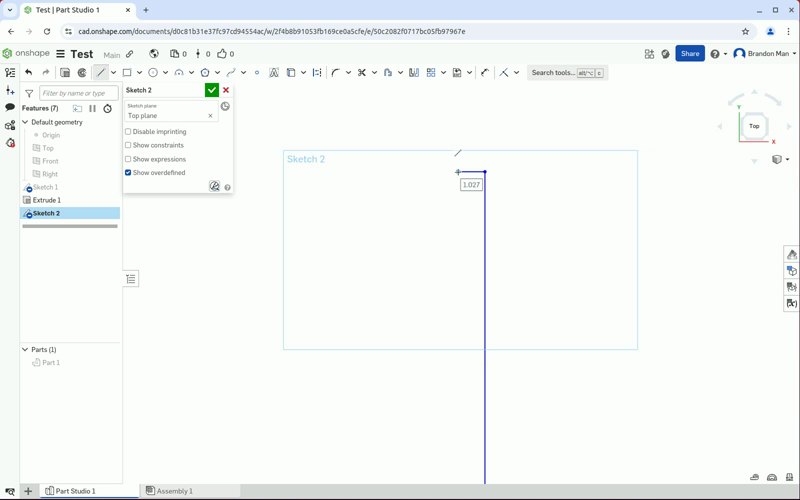
scroll(-6)
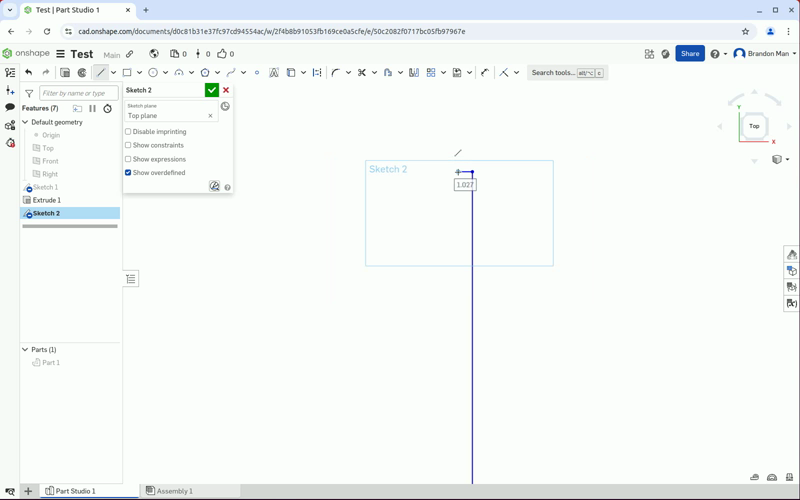
scroll(-6)
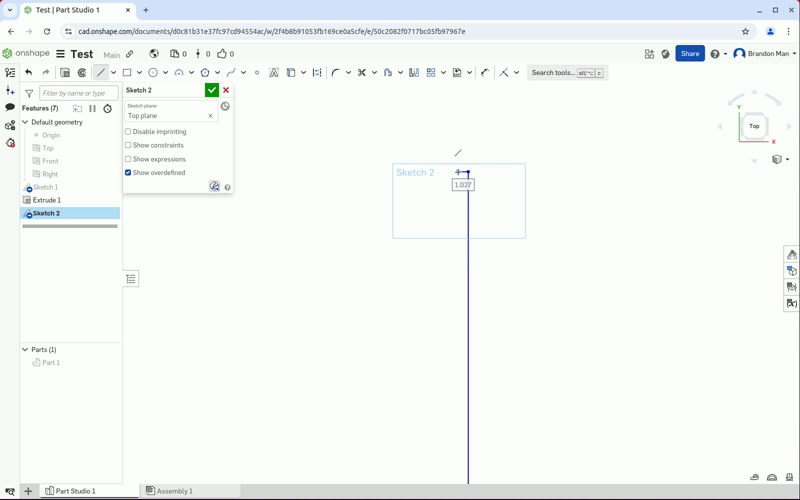
scroll(-6)
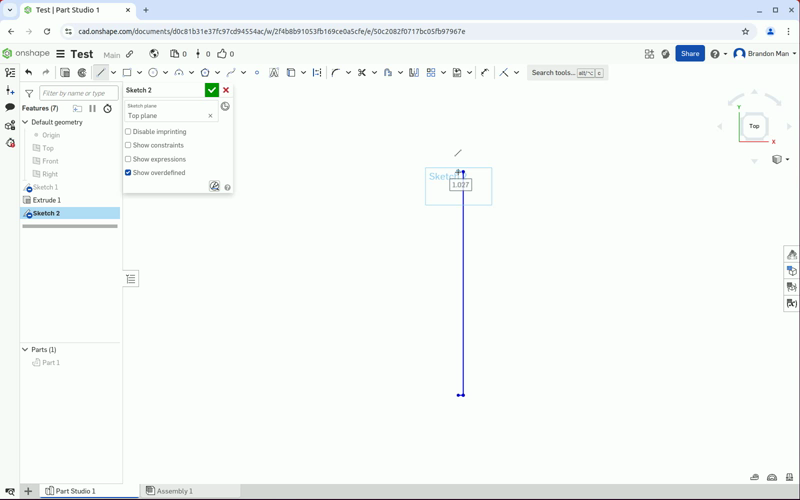
key_up(shift)
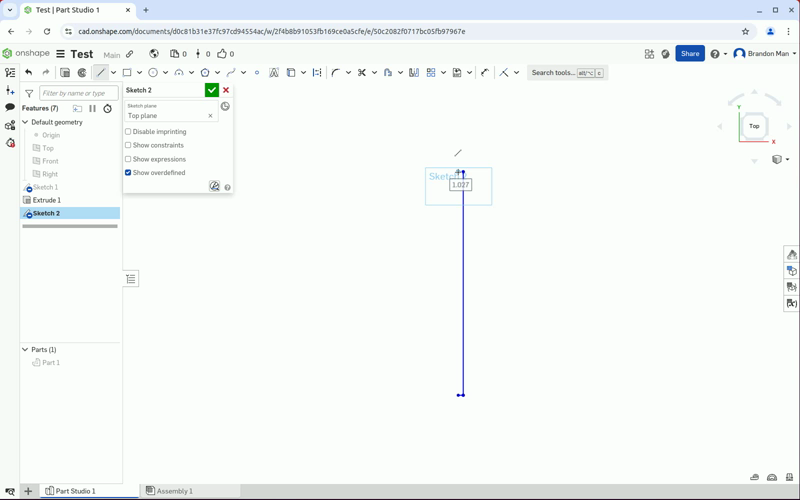
key_down(shift)
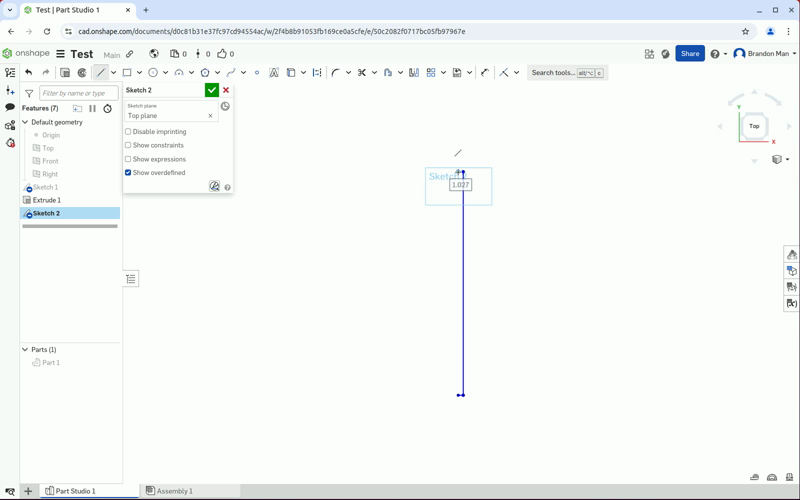
mouse_move(458, 395)
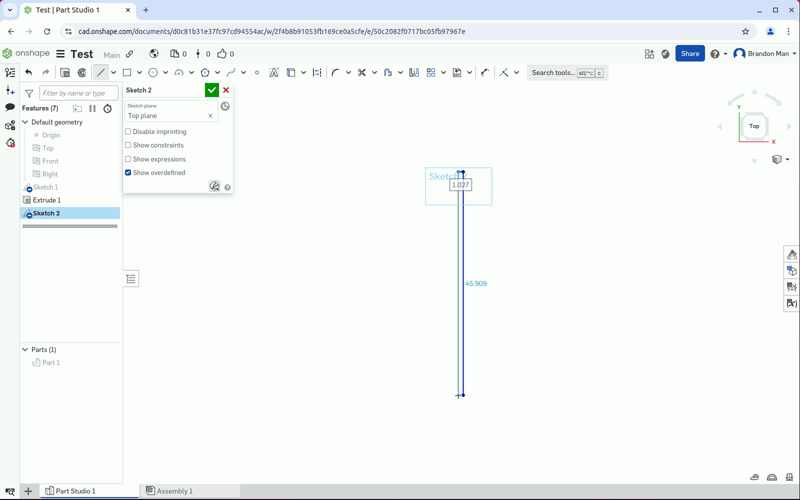
key_up(shift)
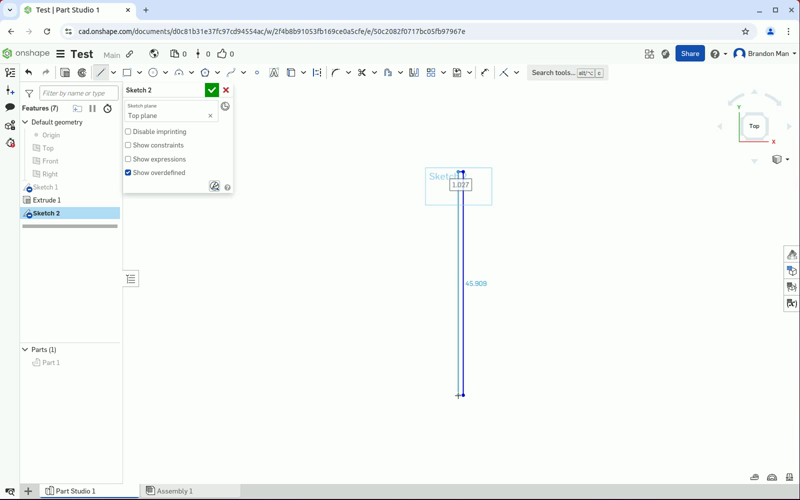
click(458, 395)
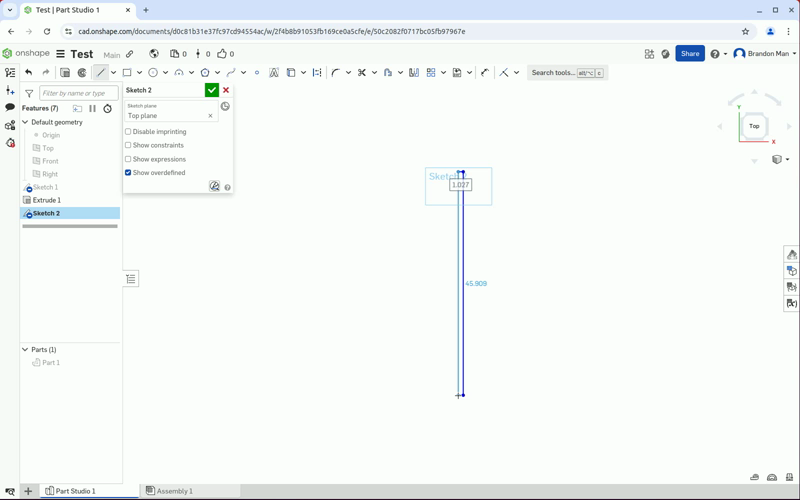
key(esc)
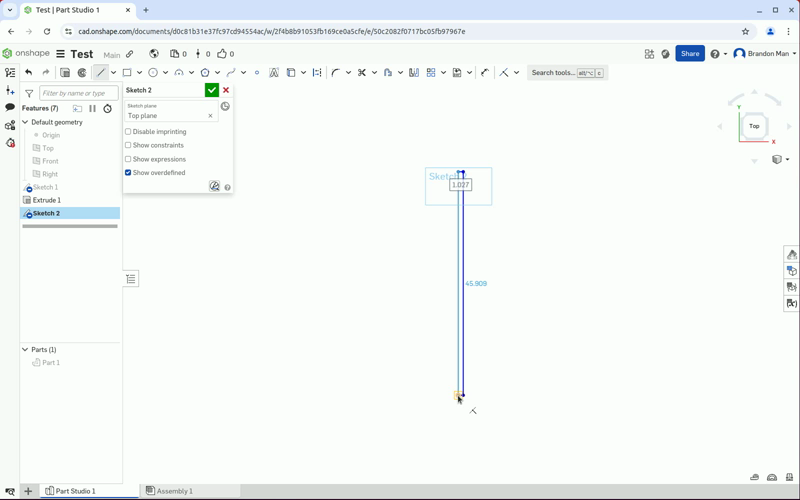
mouse_move(459, 357)
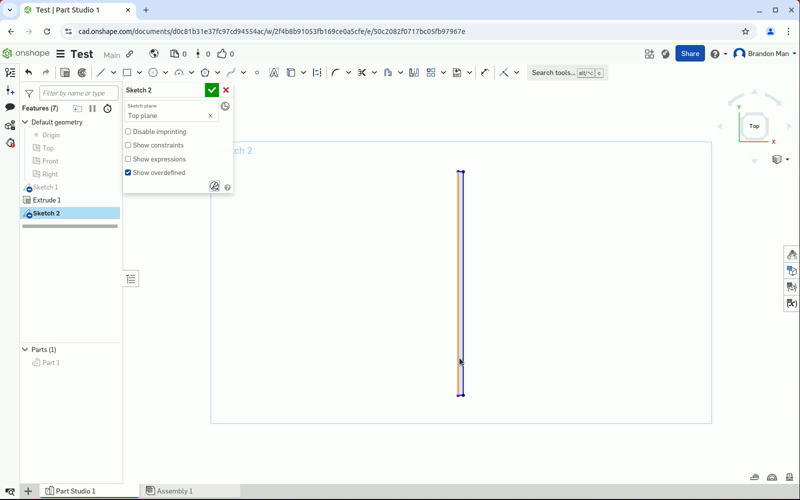
scroll(6)
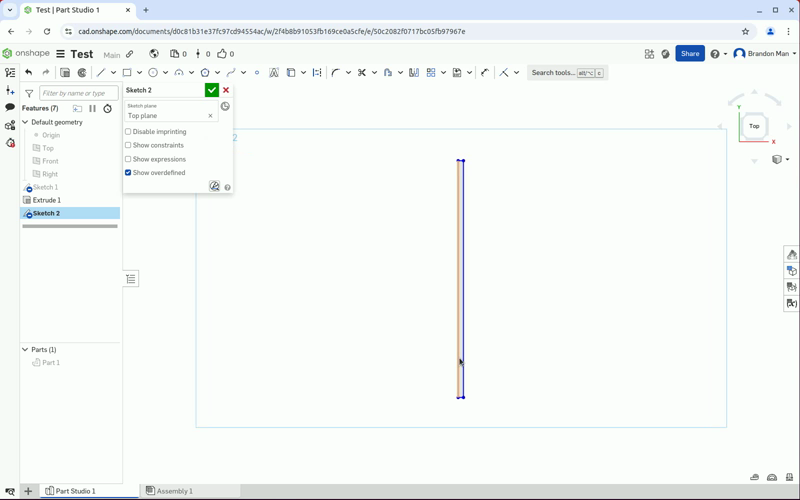
scroll(6)
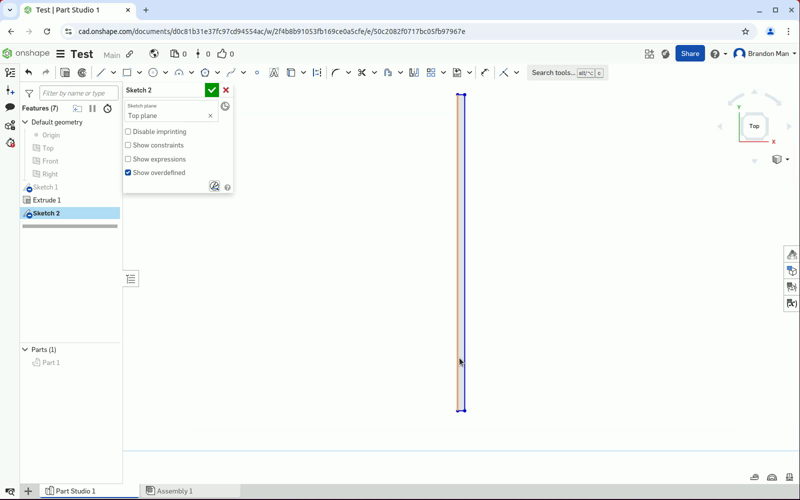
scroll(6)
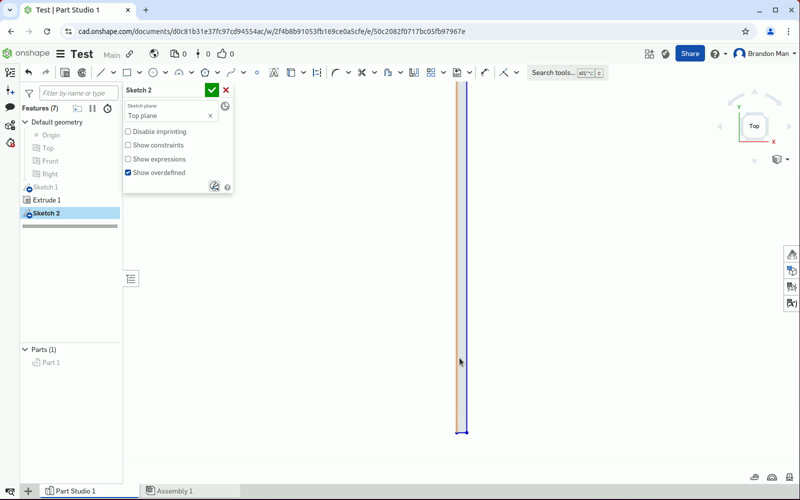
scroll(6)
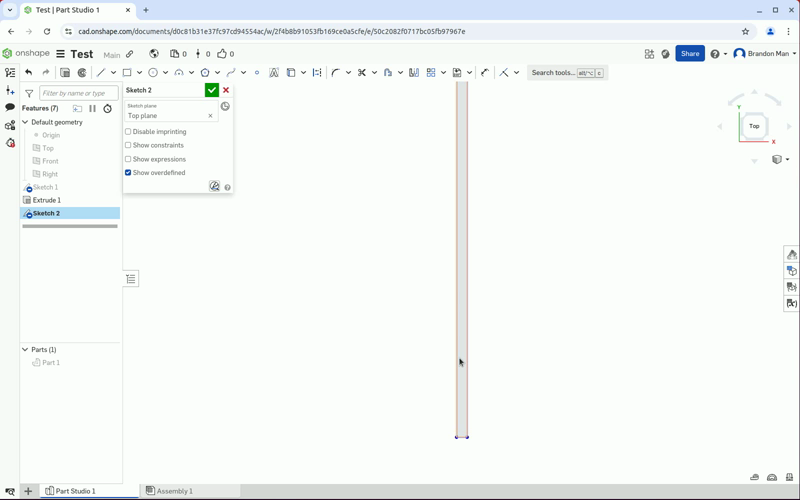
scroll(6)
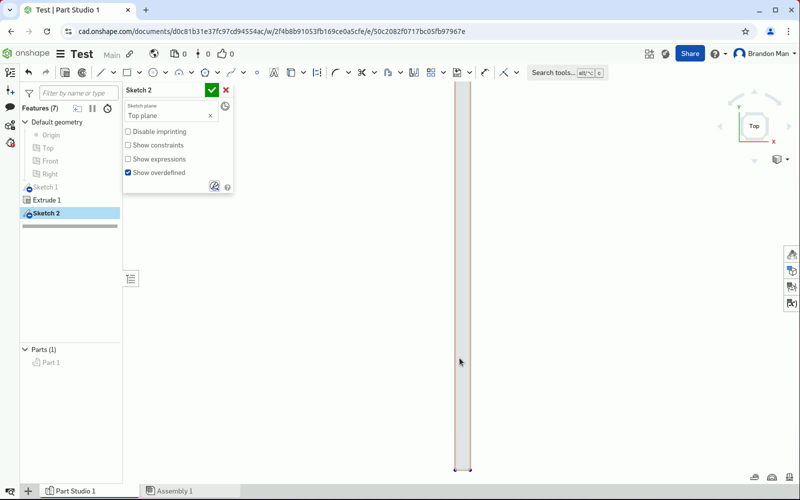
scroll(6)
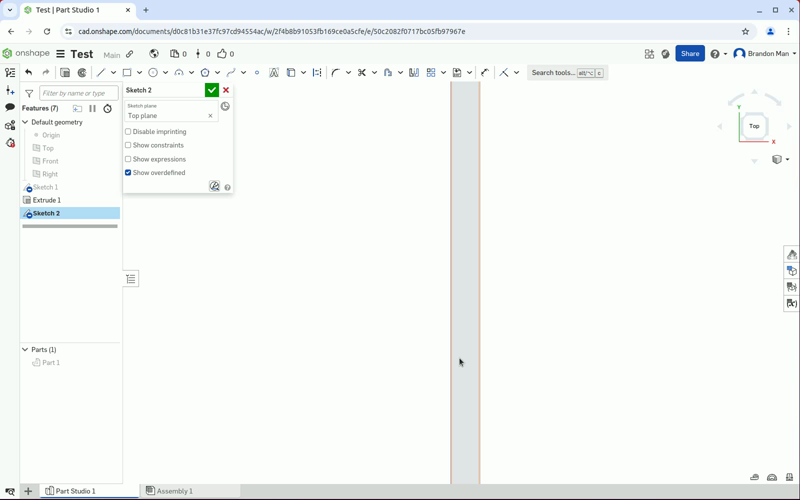
scroll(6)
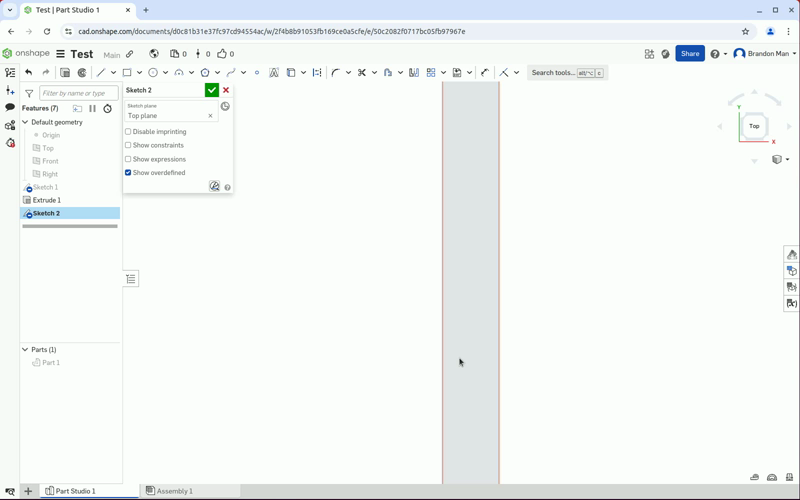
click(459, 357)
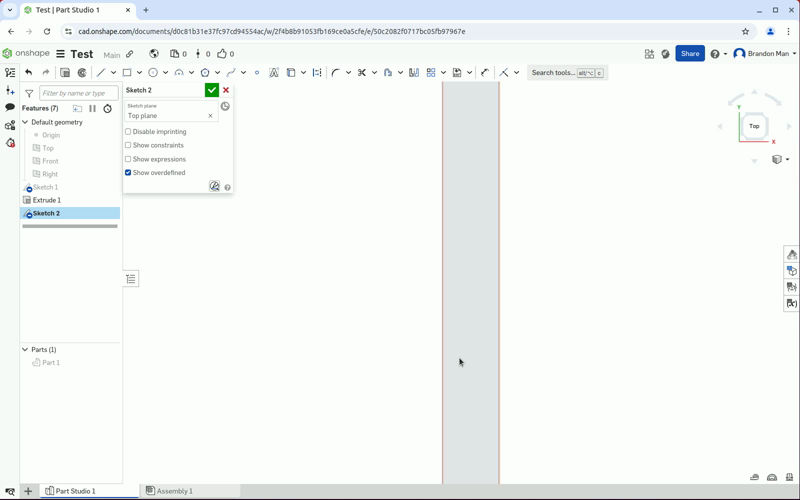
scroll(-6)
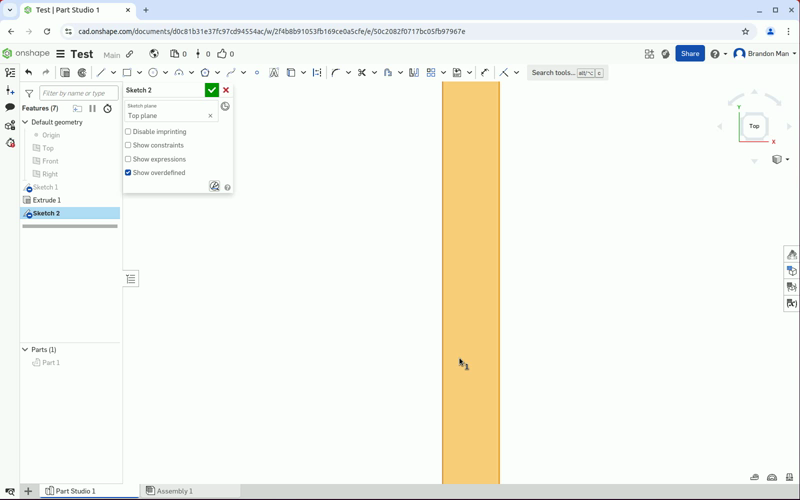
scroll(-6)
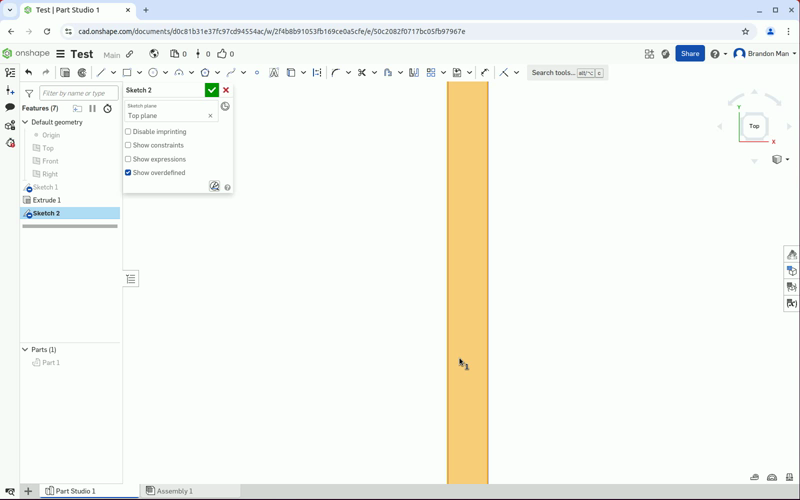
scroll(-6)
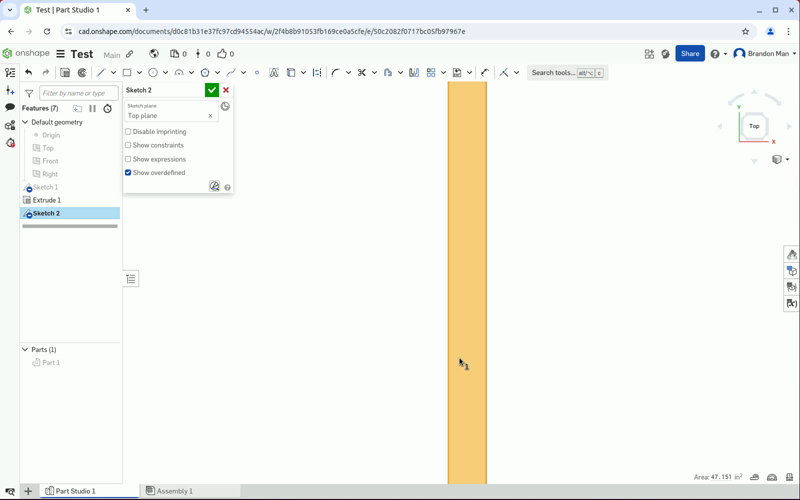
scroll(-6)
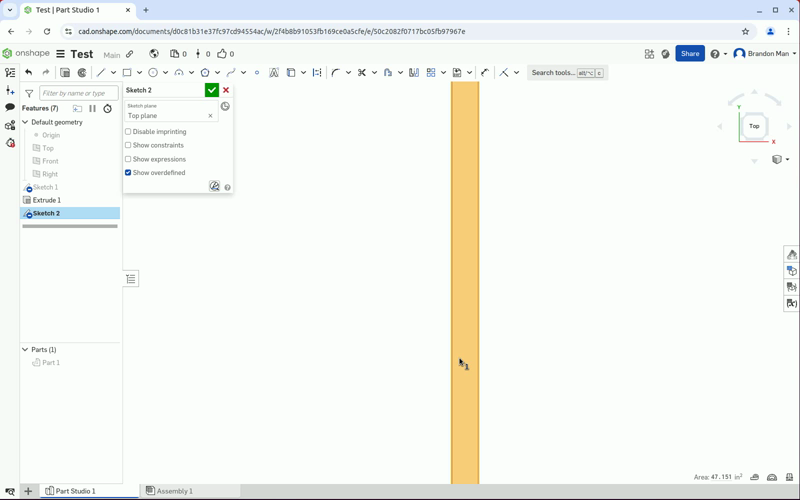
scroll(-6)
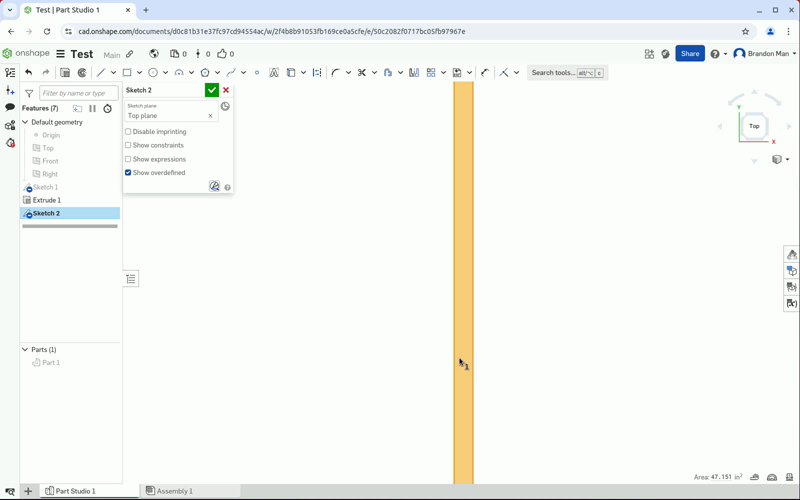
scroll(-6)
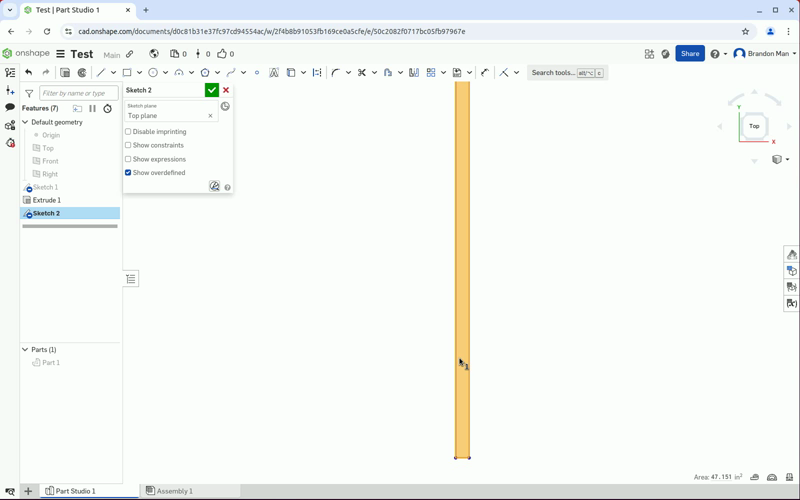
scroll(-6)
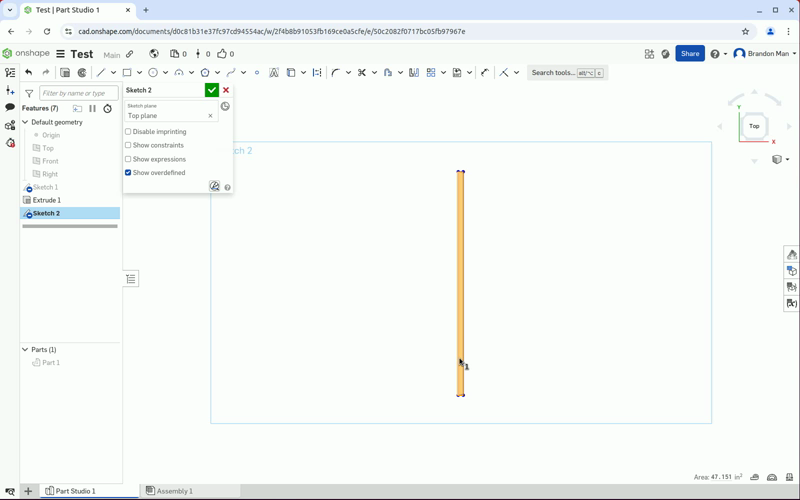
mouse_move(73, 352)
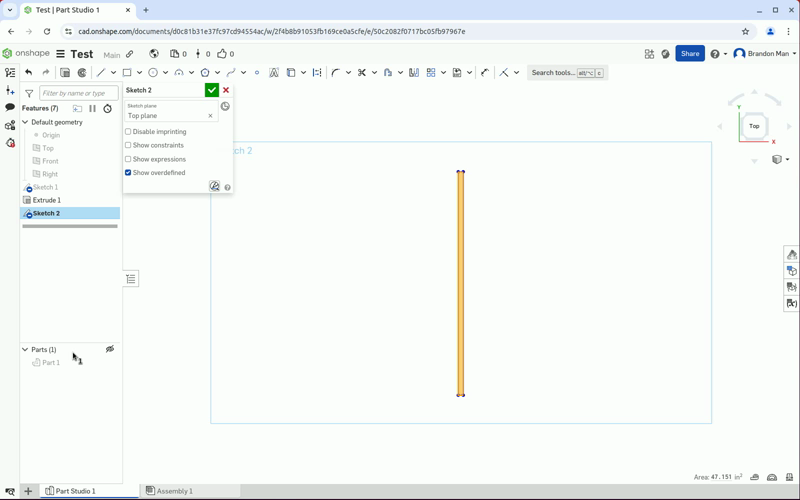
key(shift+y)
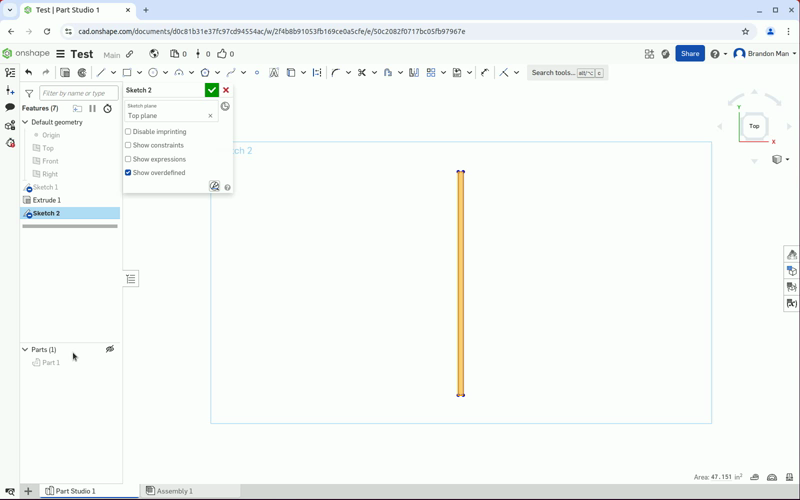
key(shift+e)
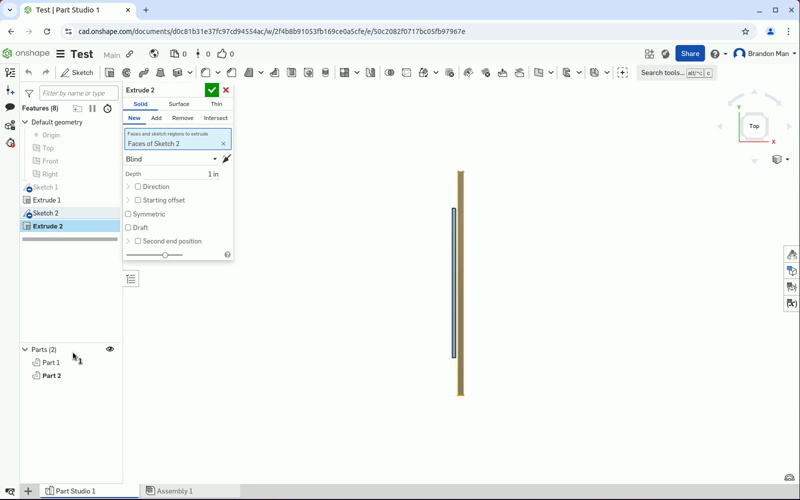
mouse_move(143, 106)
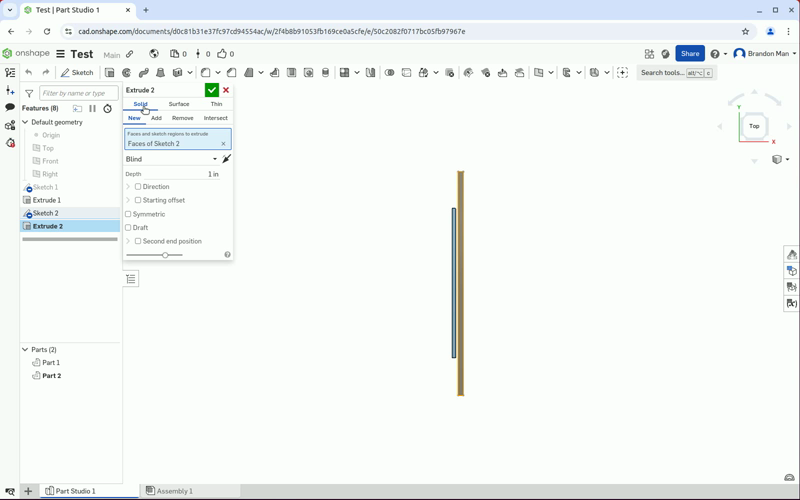
click(143, 106)
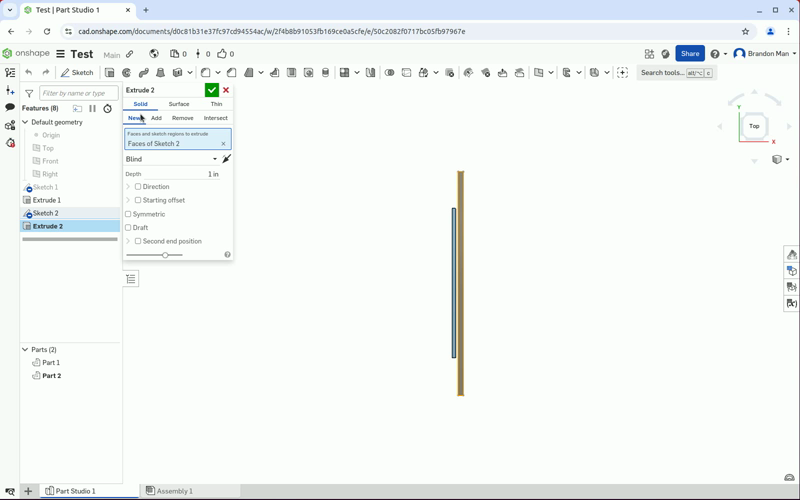
mouse_move(137, 120)
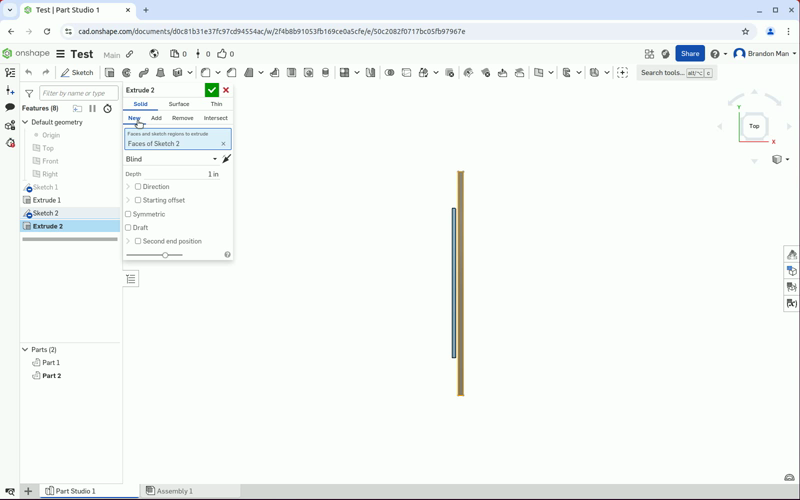
click(137, 120)
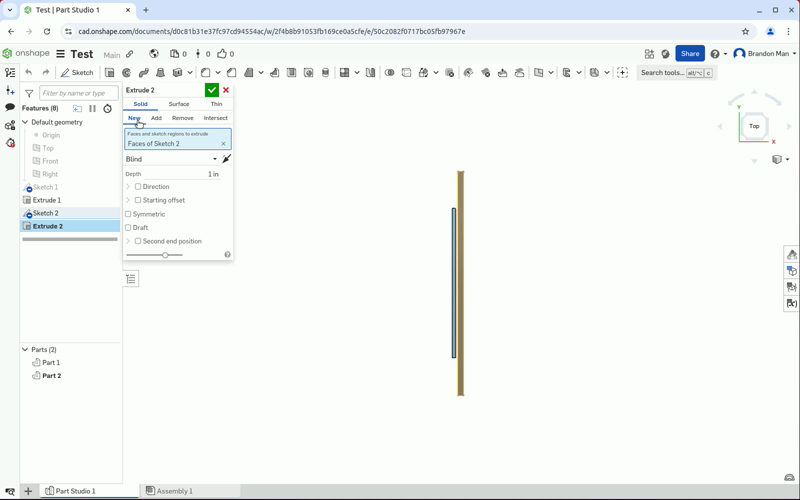
key(tab, 4)
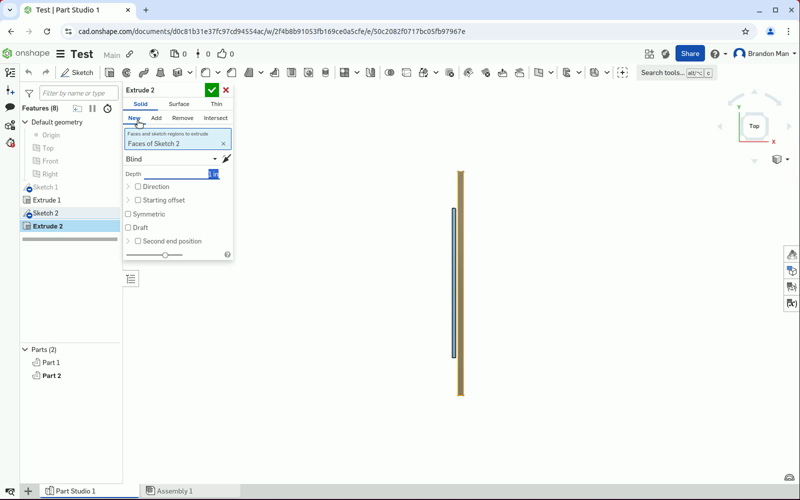
text(0.481)
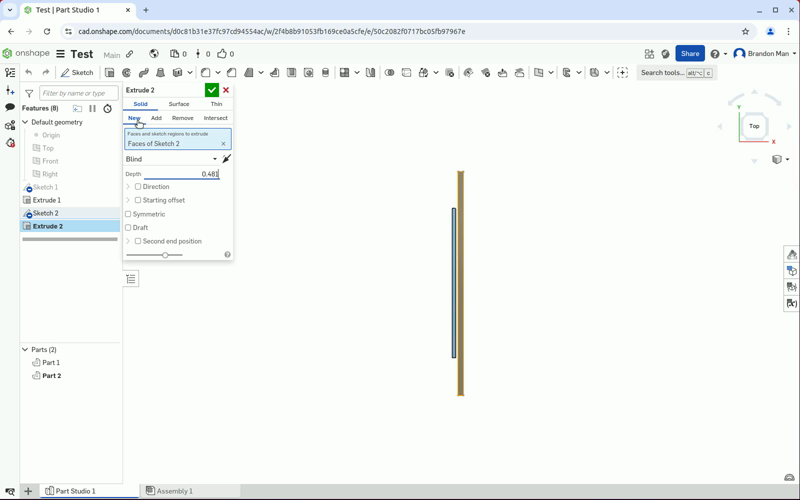
key(enter)
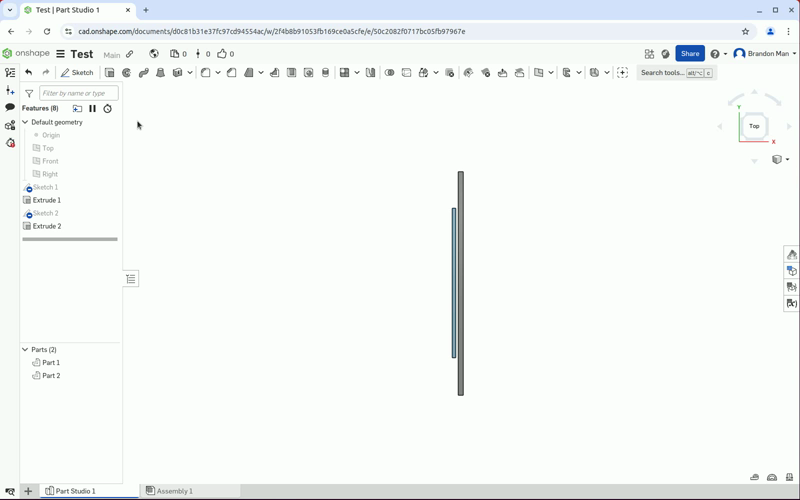
key(shift+h)
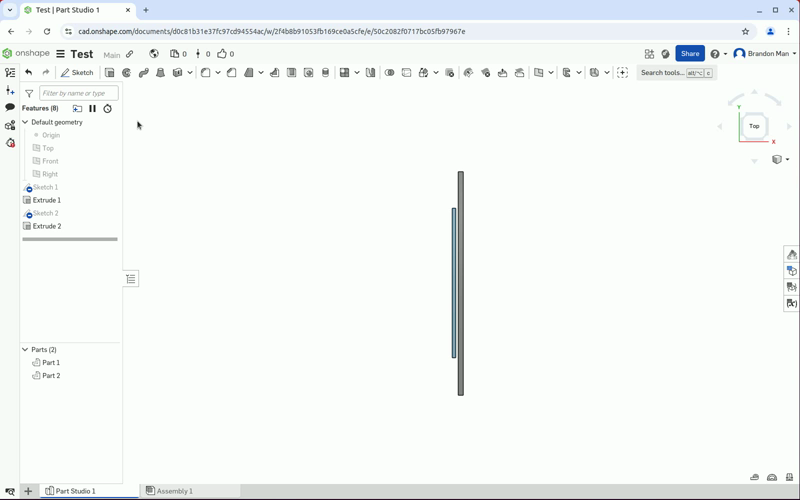
key(shift+h)
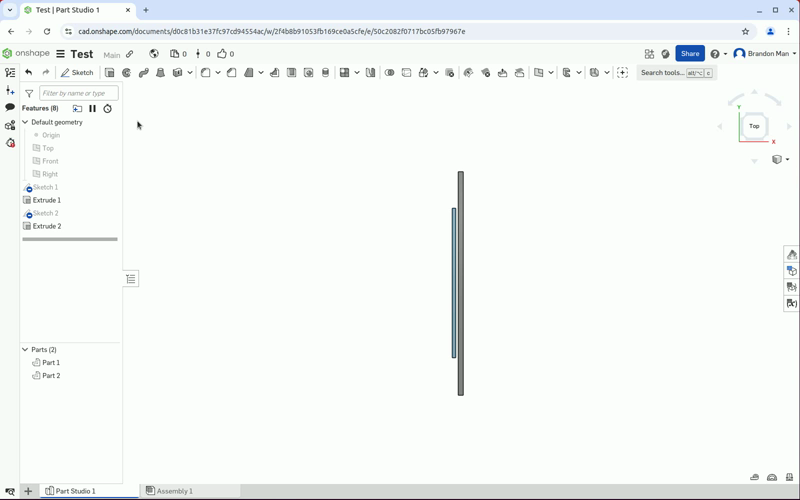
mouse_move(73, 189)
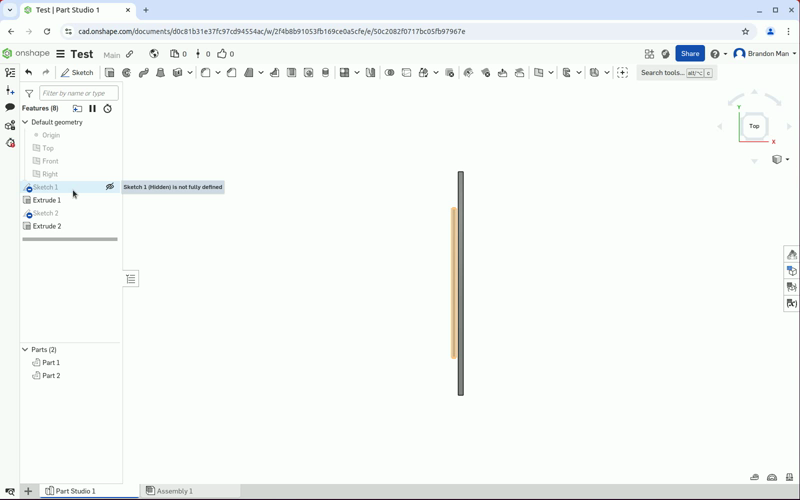
click(73, 189)
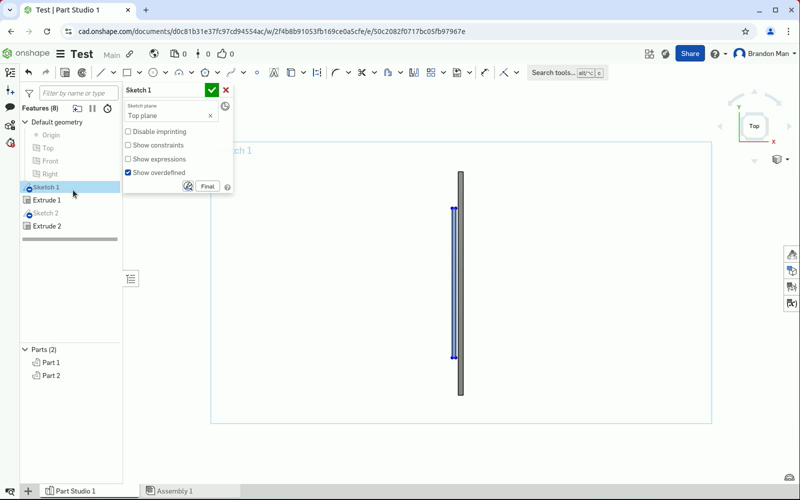
mouse_move(229, 92)
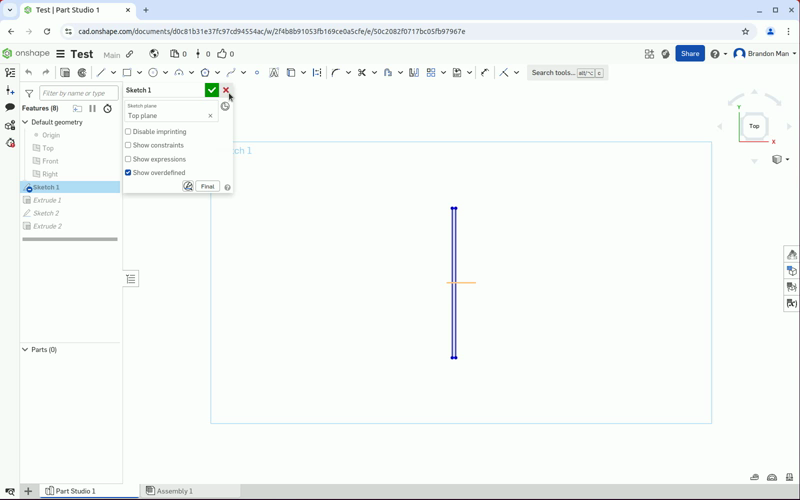
click(229, 92)
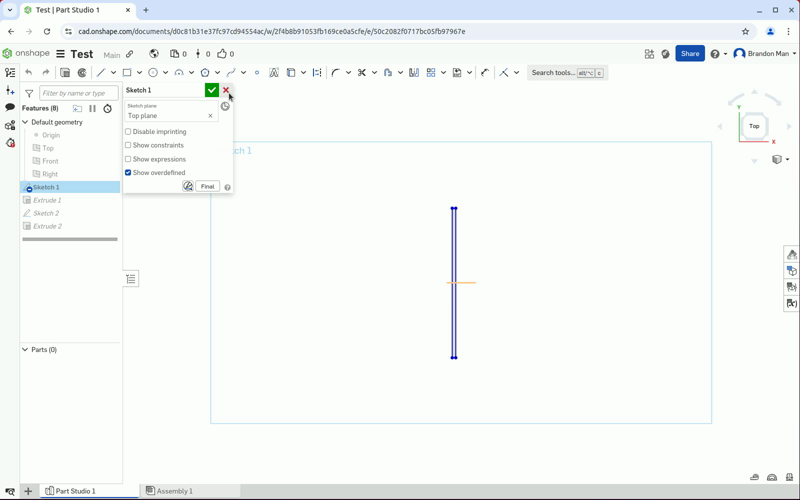
key(shift+s)
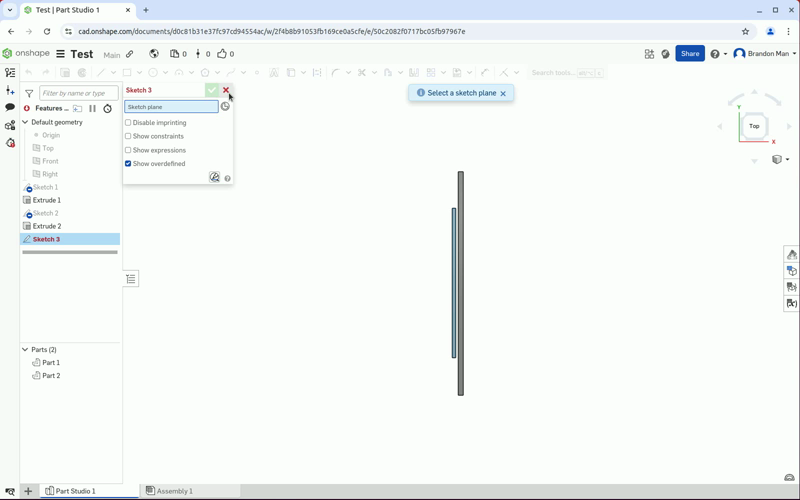
mouse_move(73, 150)
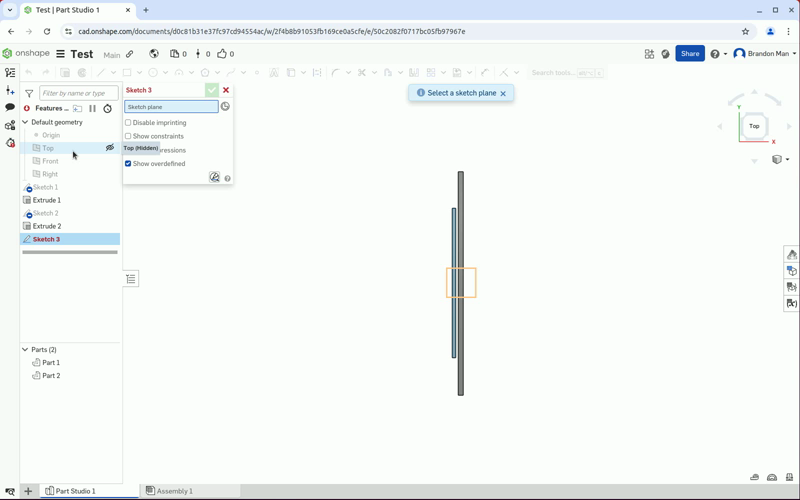
click(73, 150)
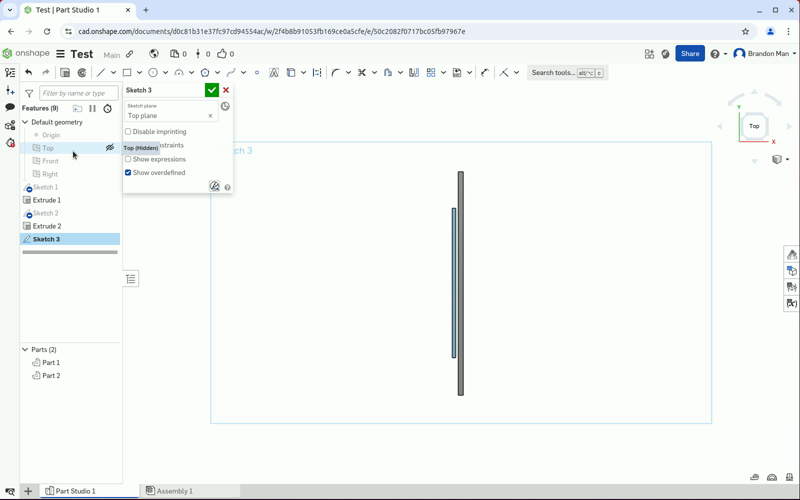
mouse_move(73, 352)
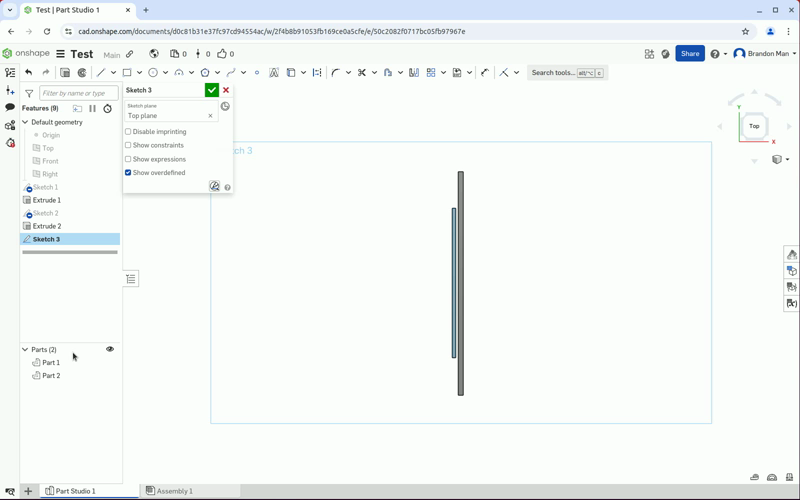
key(y)
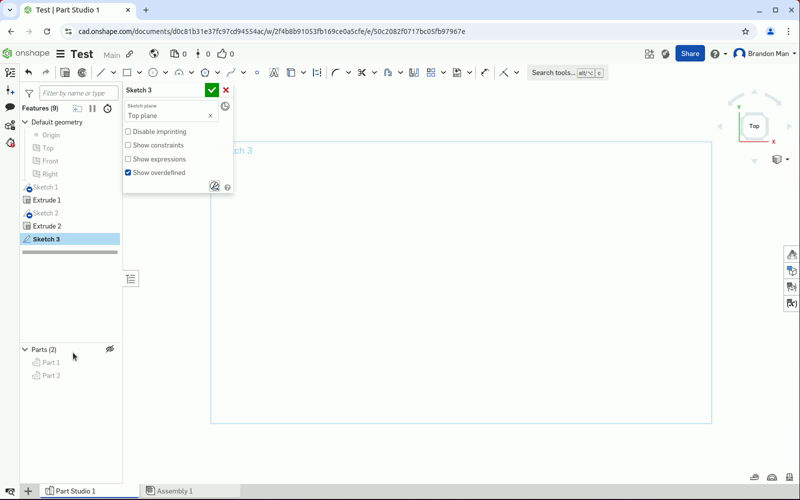
key(l)
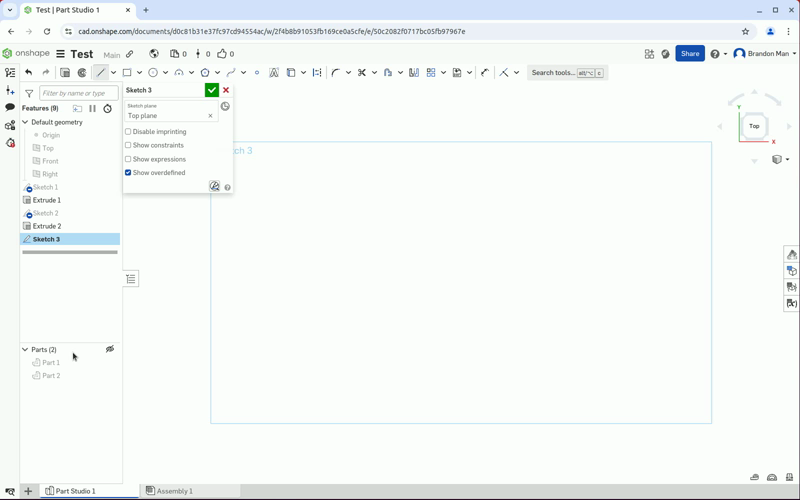
key_down(shift)
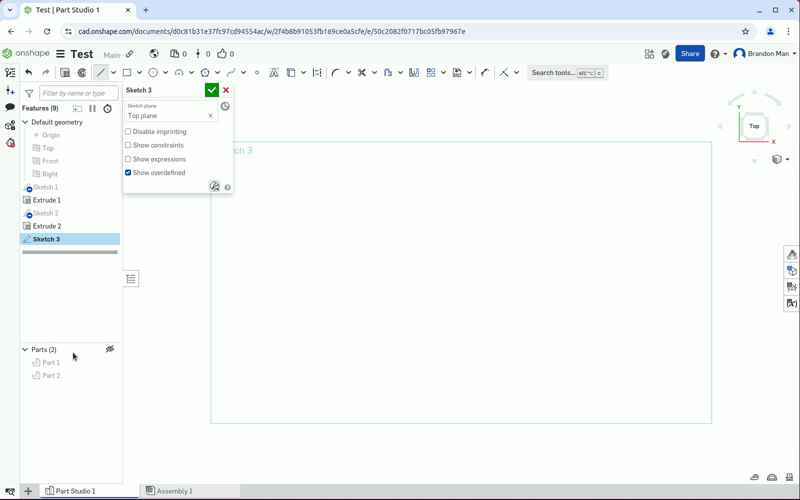
mouse_move(465, 357)
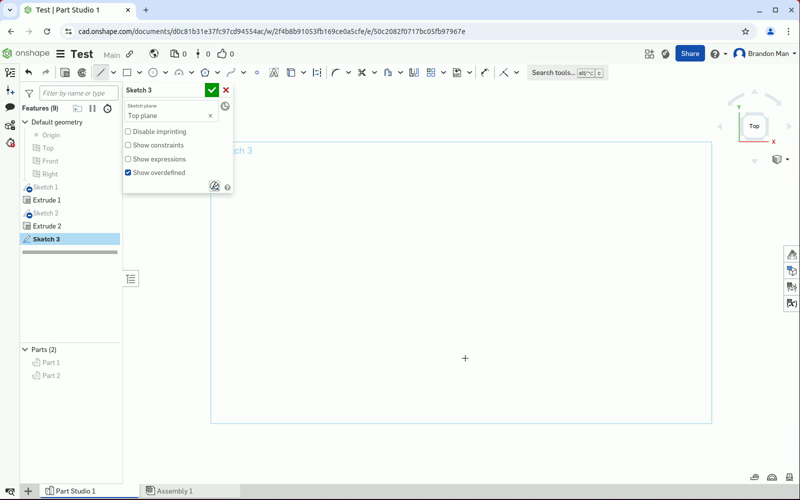
click(465, 357)
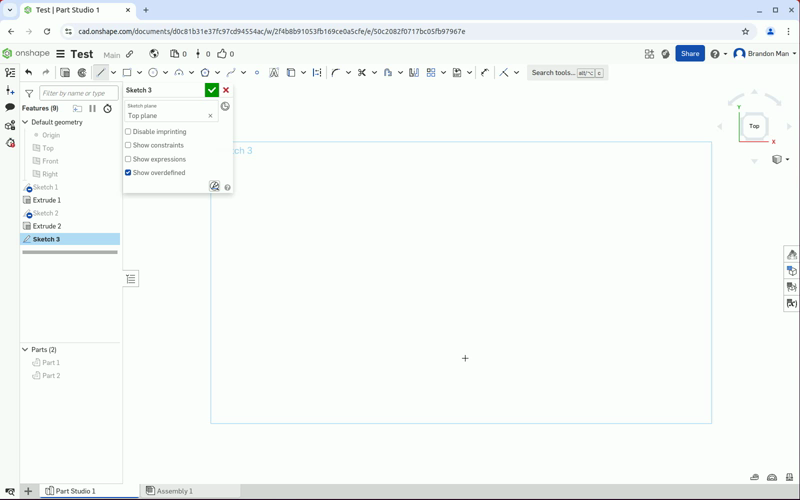
key_up(shift)
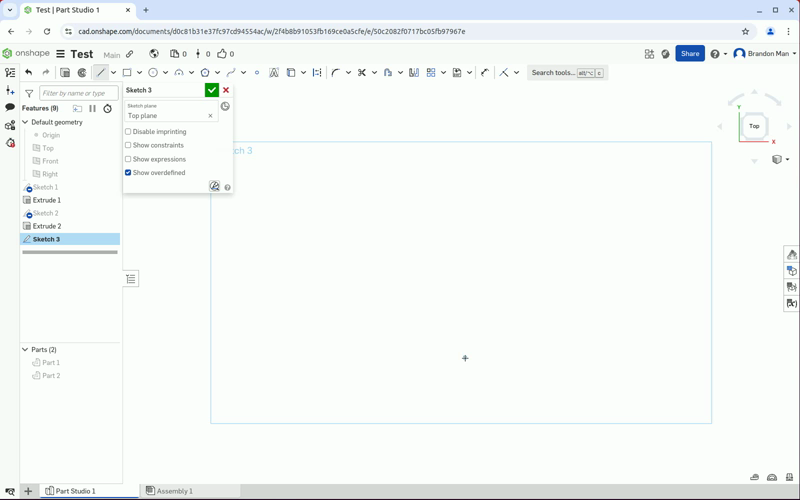
key_down(shift)
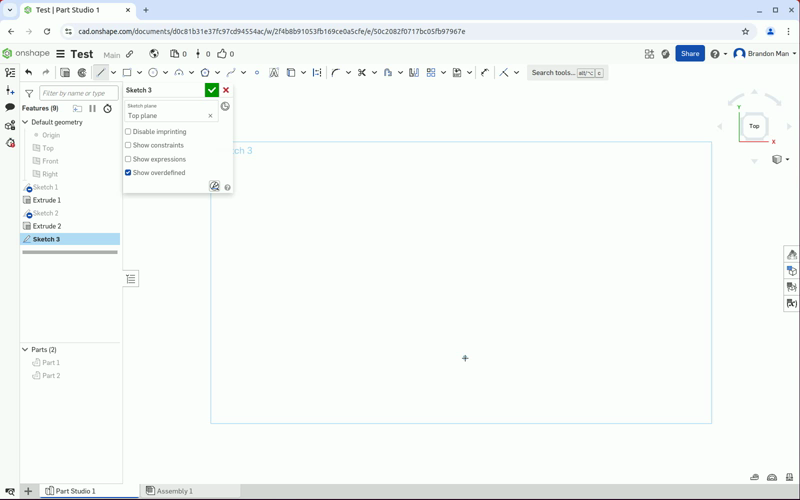
mouse_move(495, 357)
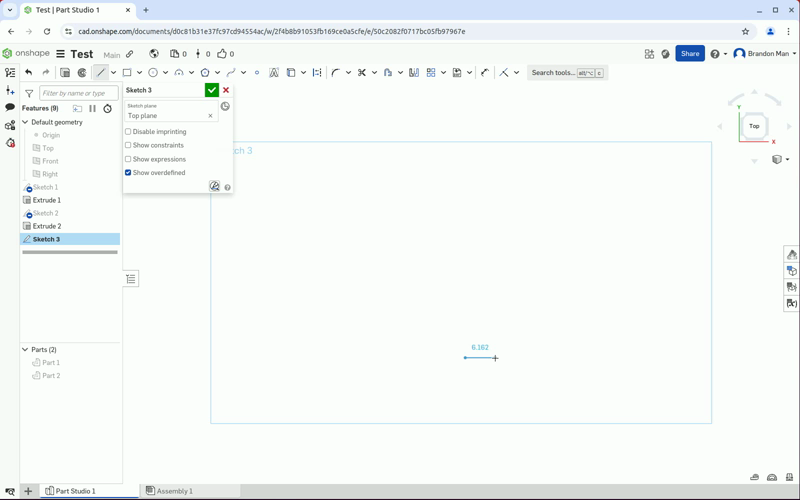
mouse_move(468, 357)
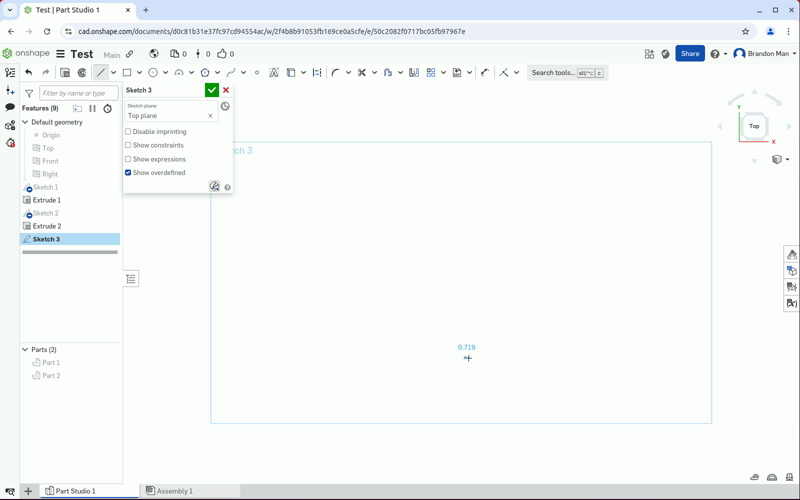
scroll(6)
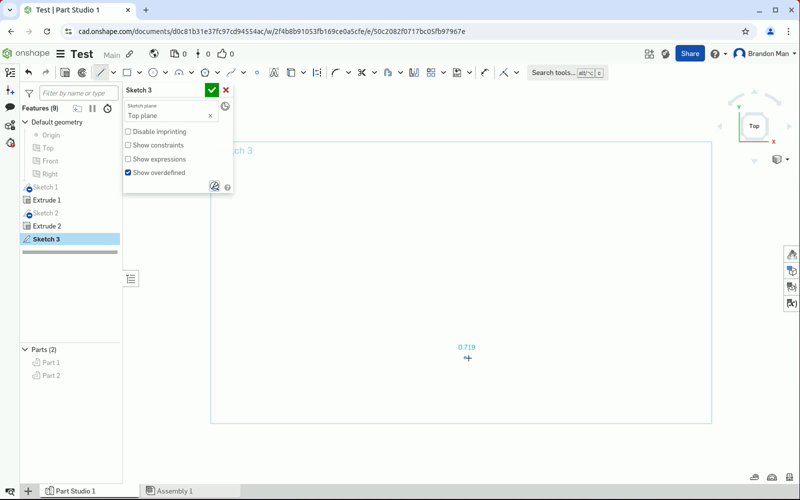
scroll(6)
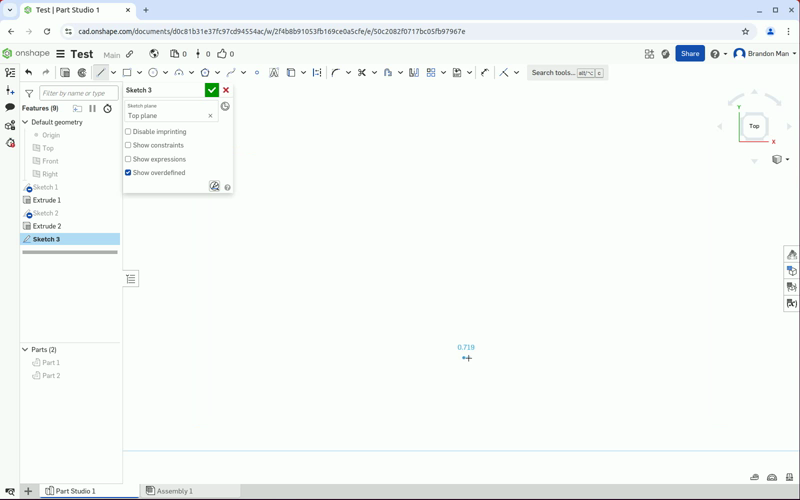
scroll(6)
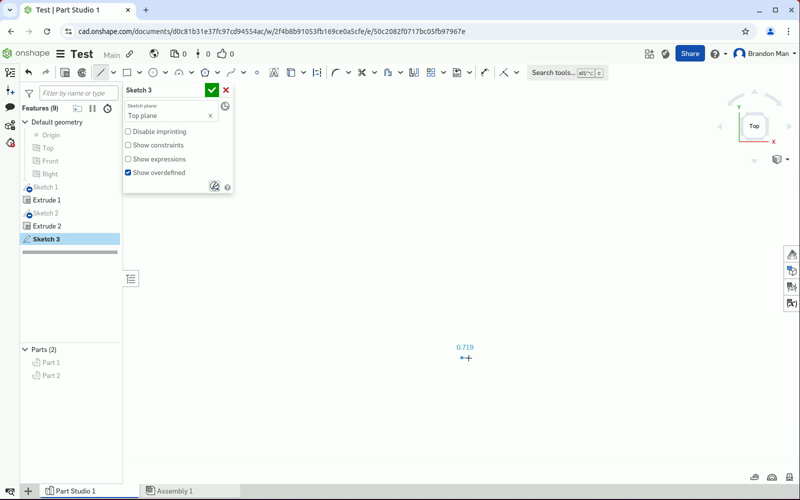
scroll(6)
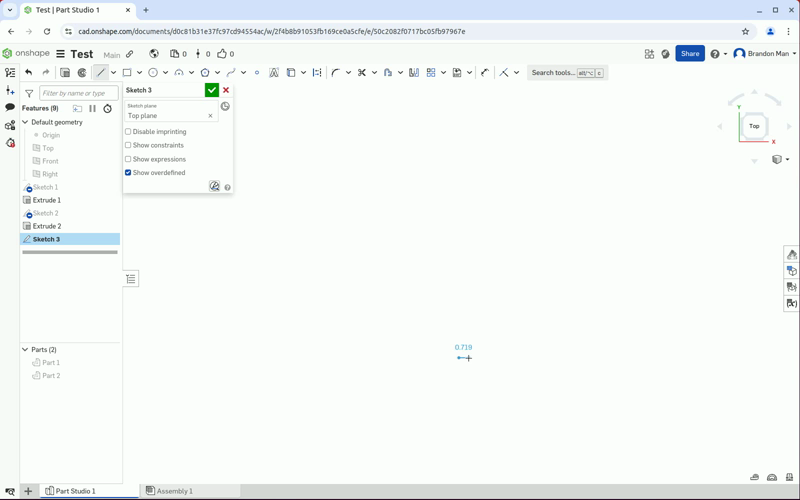
scroll(6)
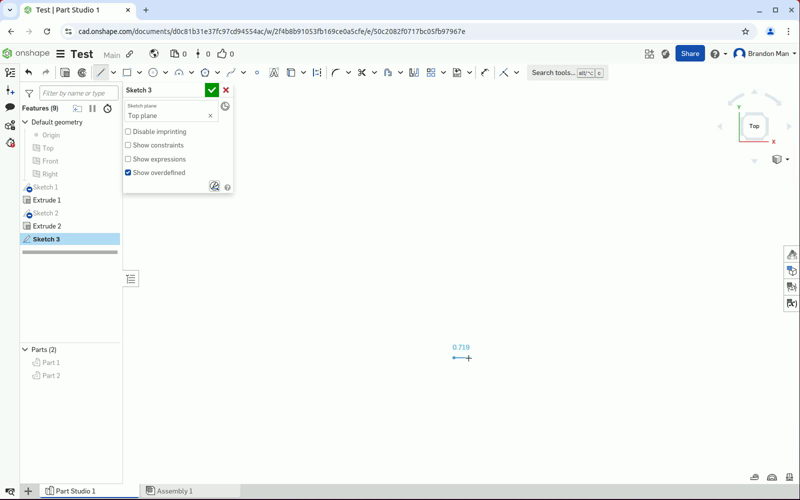
scroll(6)
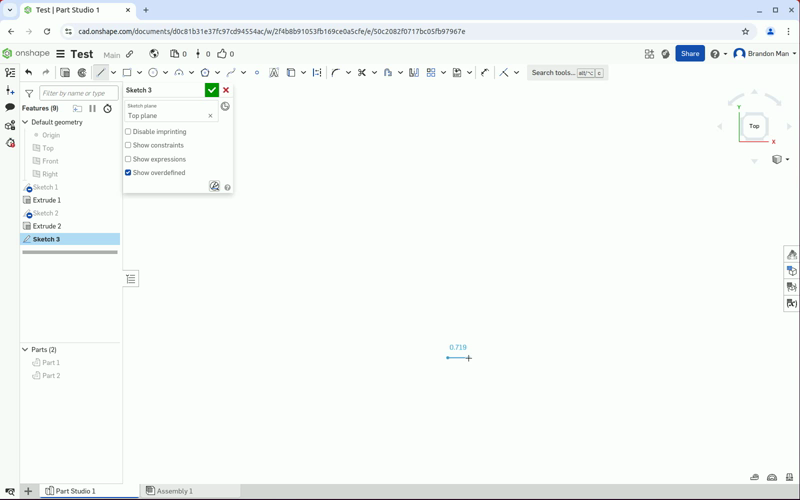
scroll(6)
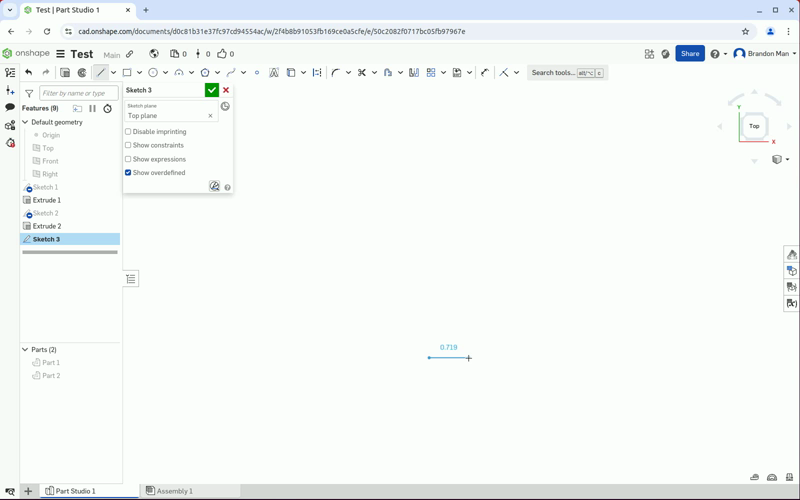
click(468, 357)
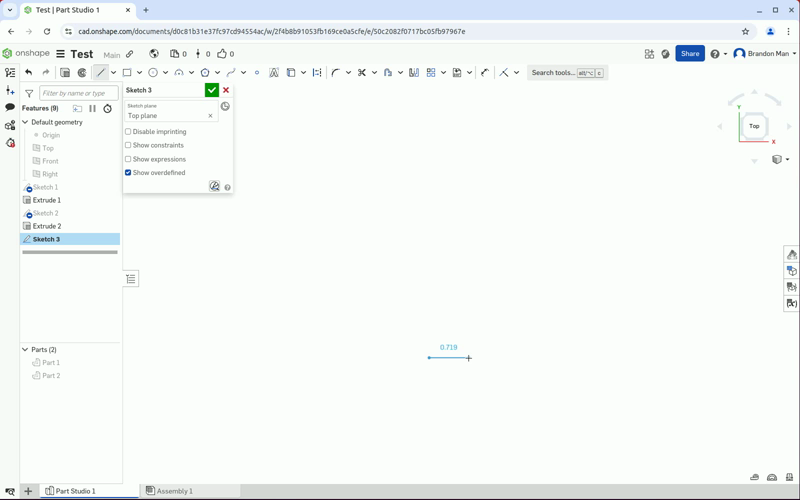
scroll(-6)
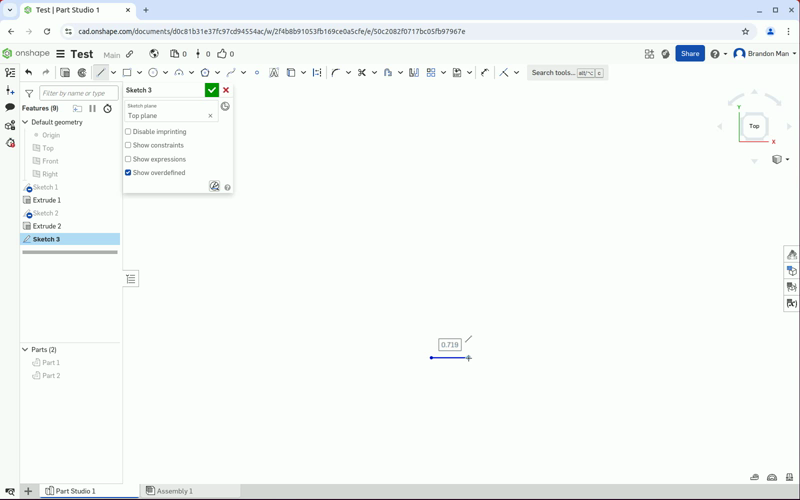
scroll(-6)
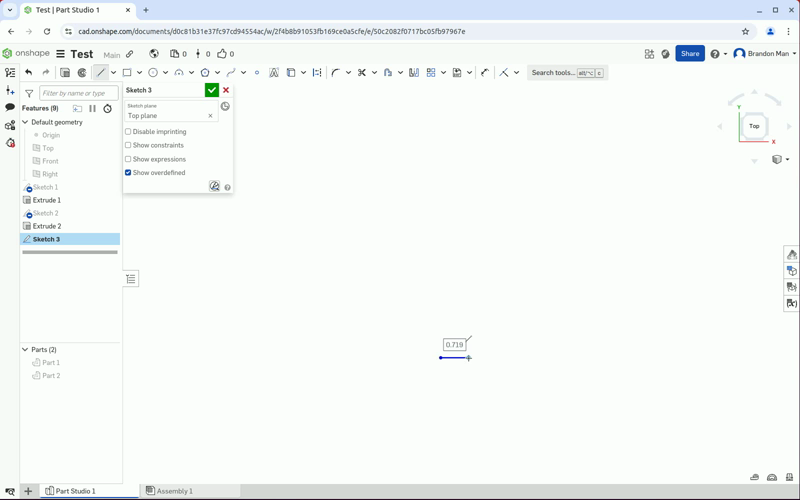
scroll(-6)
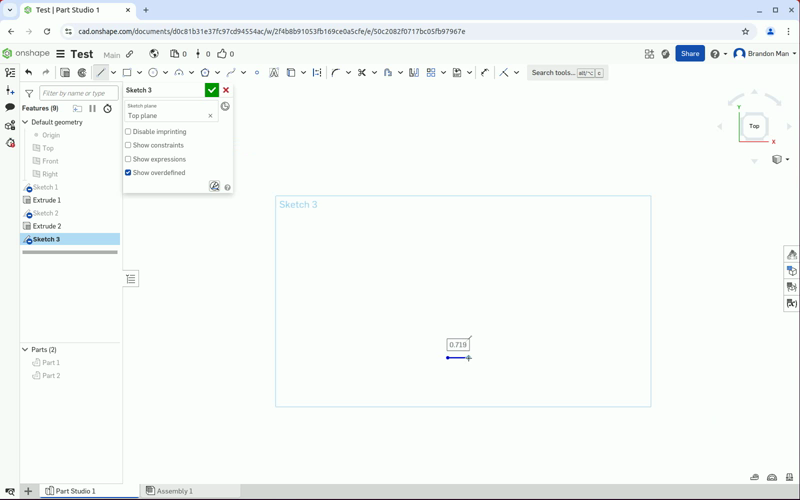
scroll(-6)
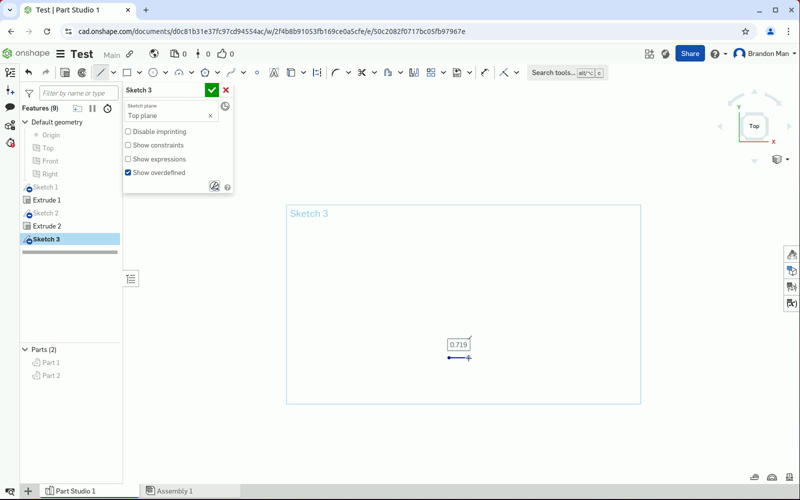
scroll(-6)
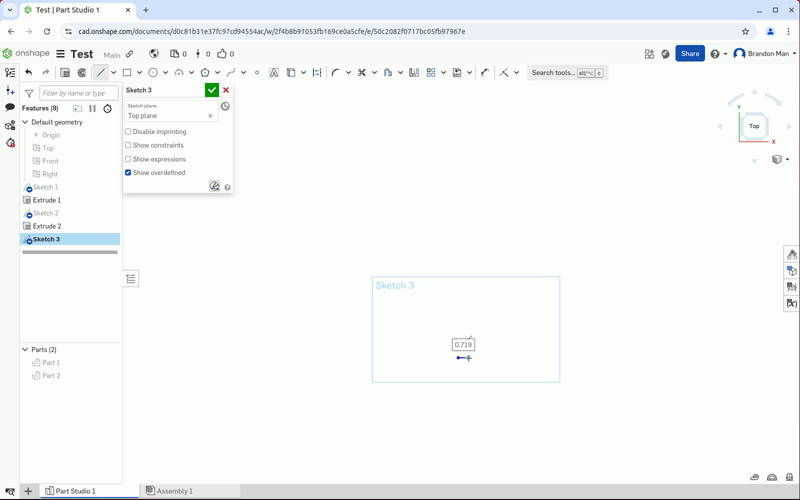
scroll(-6)
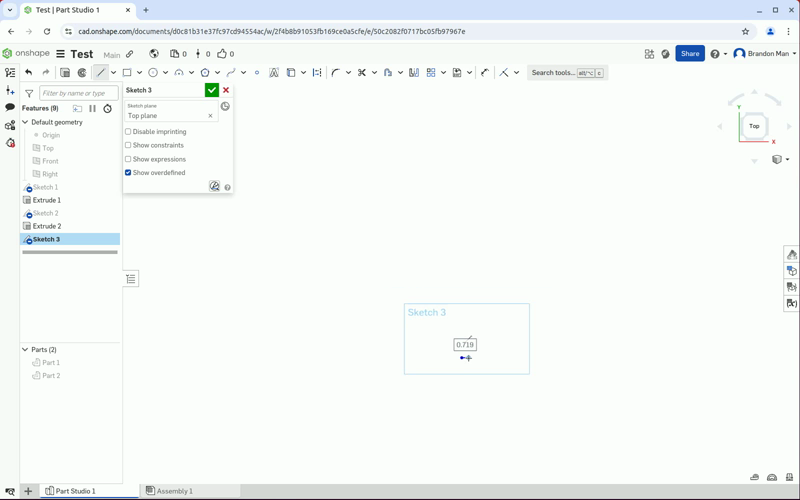
scroll(-6)
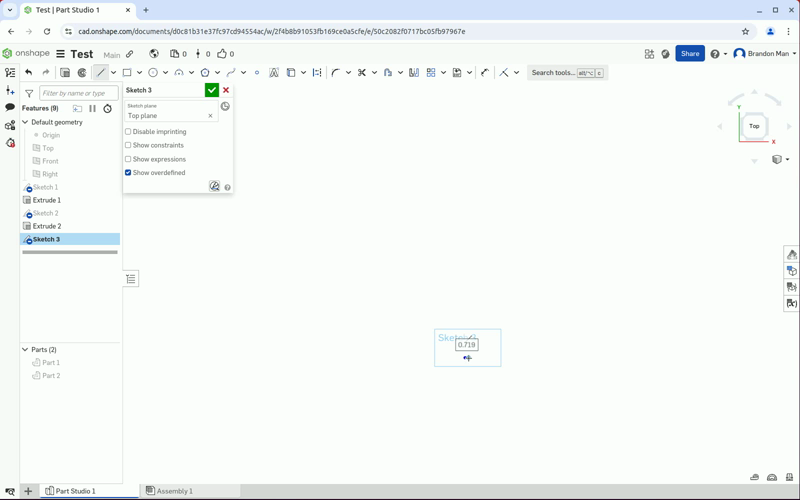
key_up(shift)
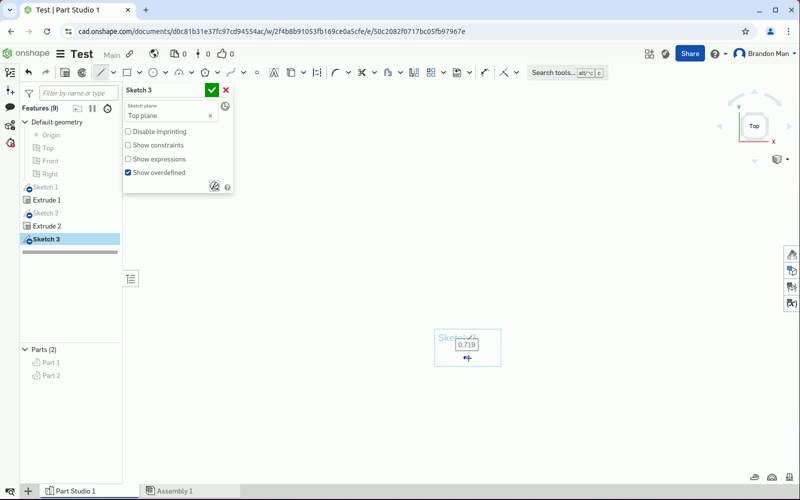
key_down(shift)
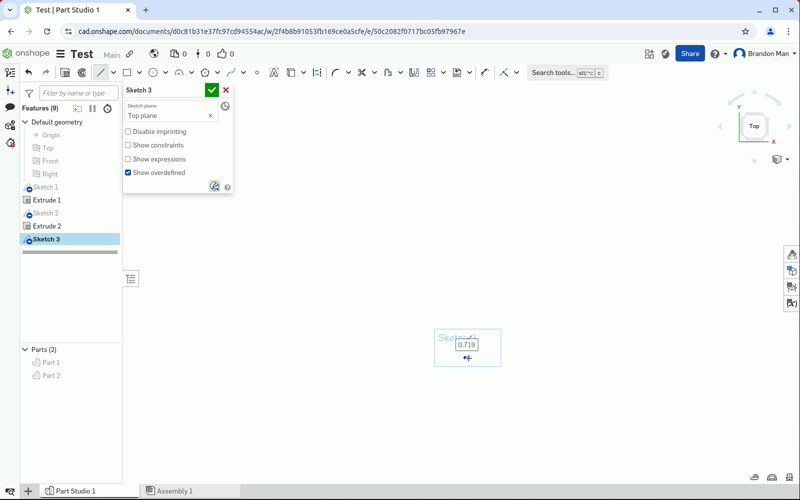
mouse_move(468, 208)
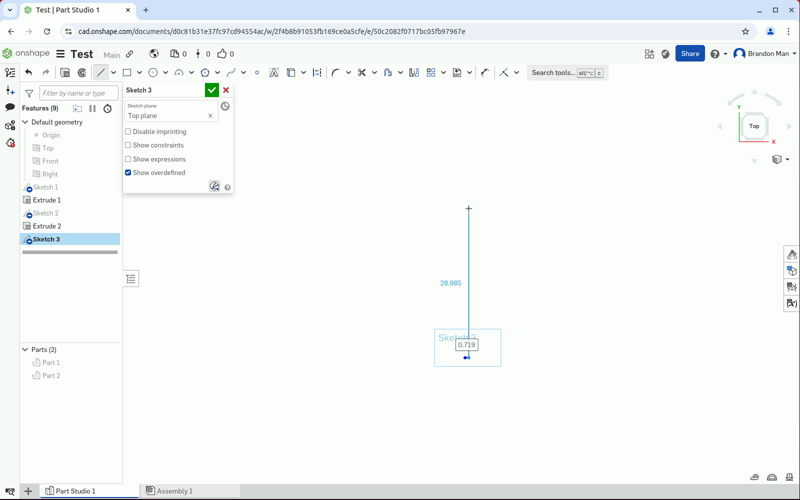
click(468, 208)
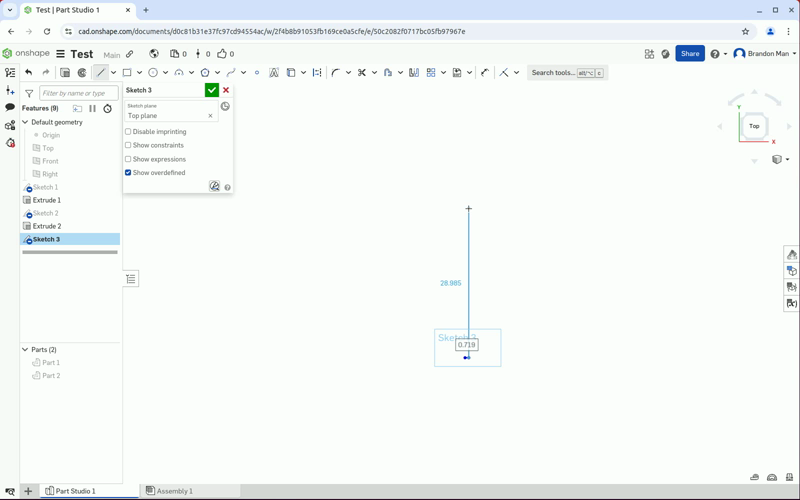
key_up(shift)
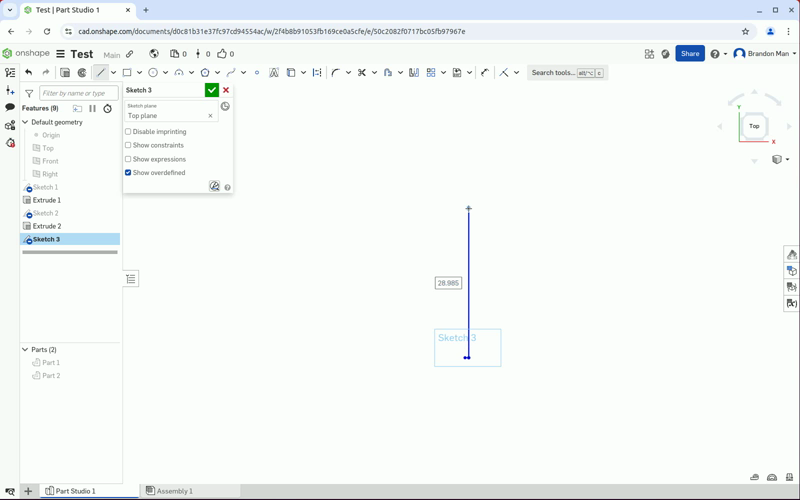
key_down(shift)
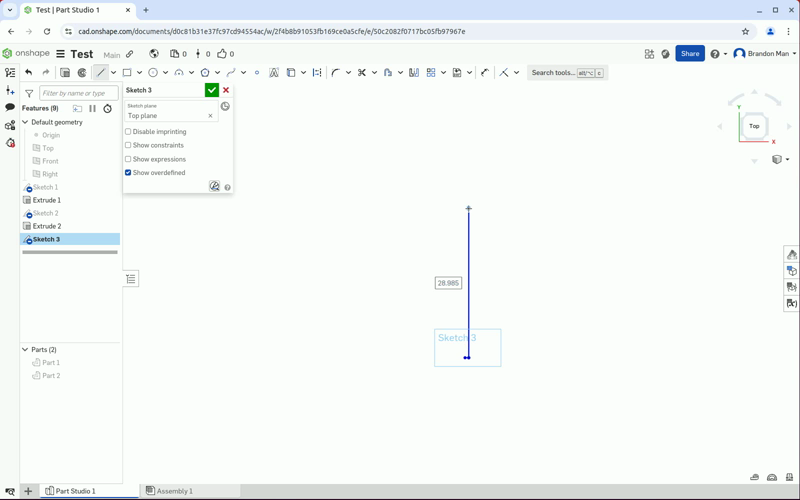
mouse_move(498, 208)
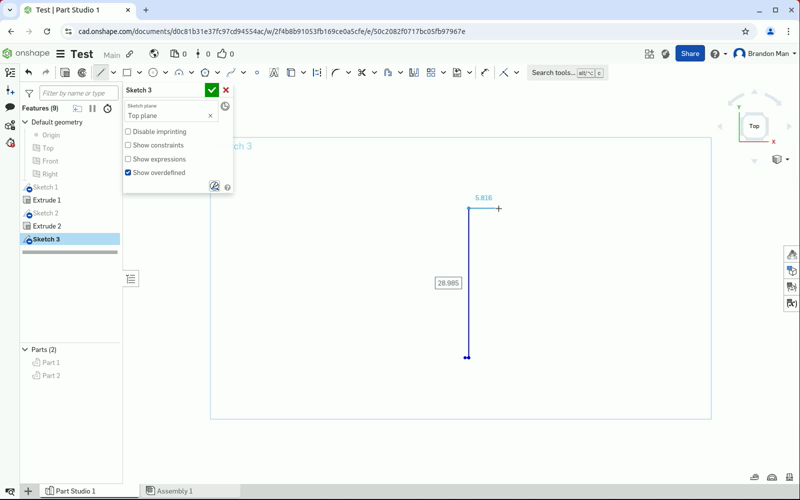
mouse_move(465, 208)
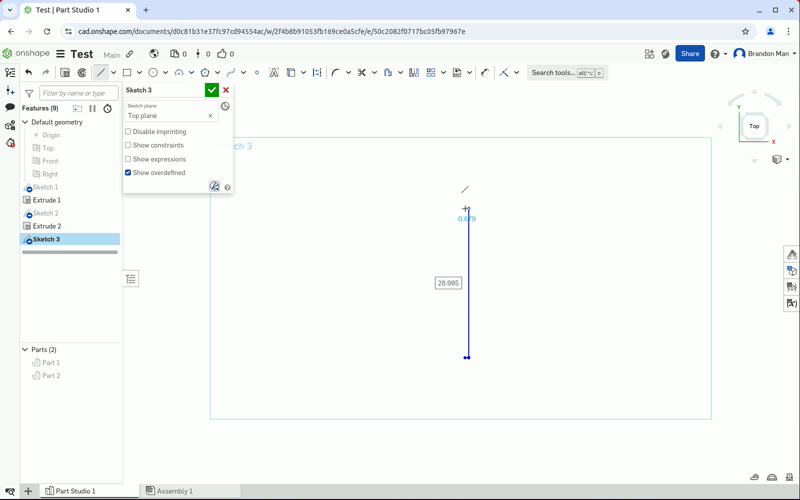
scroll(6)
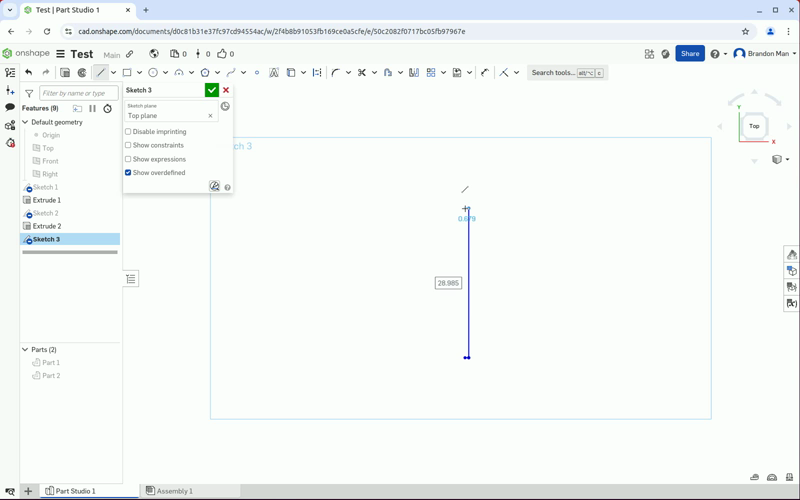
scroll(6)
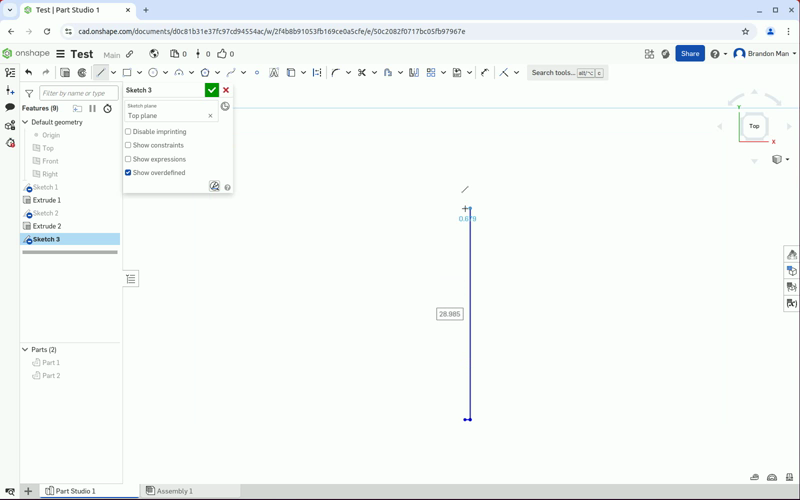
scroll(6)
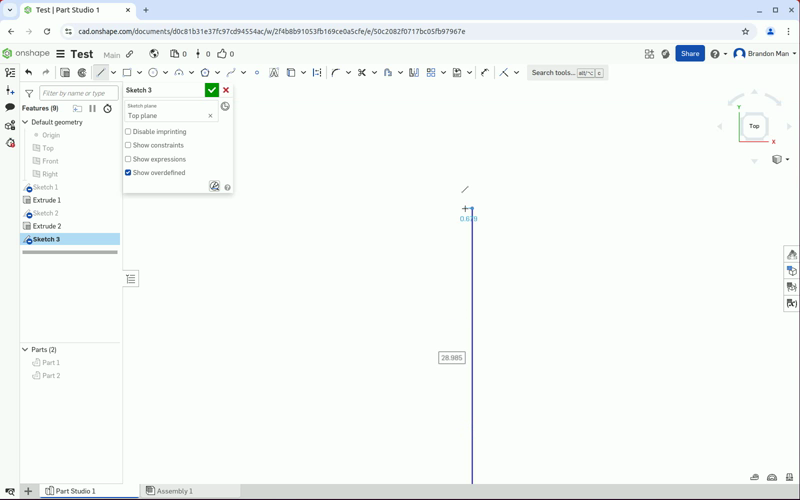
scroll(6)
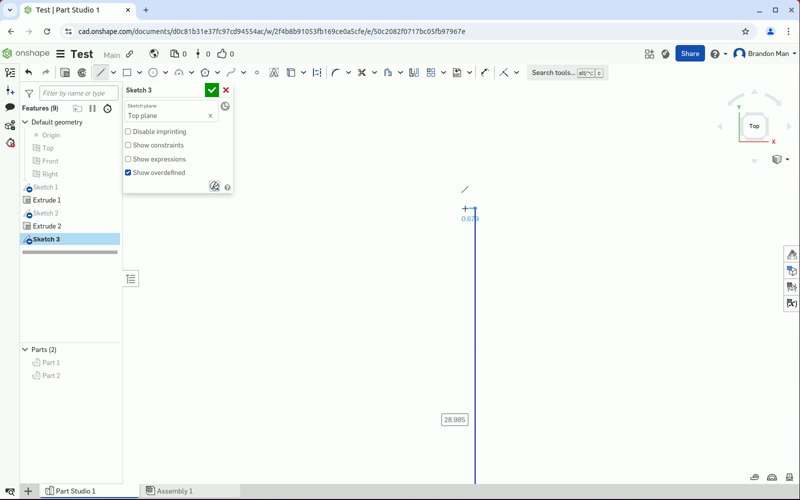
scroll(6)
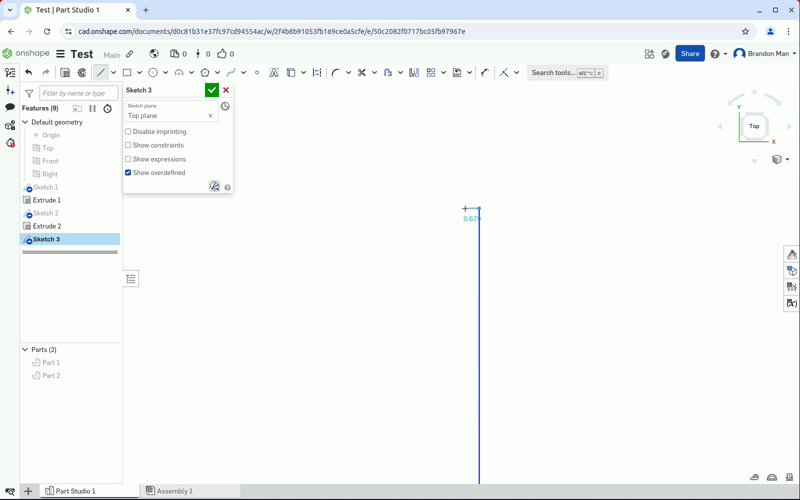
scroll(6)
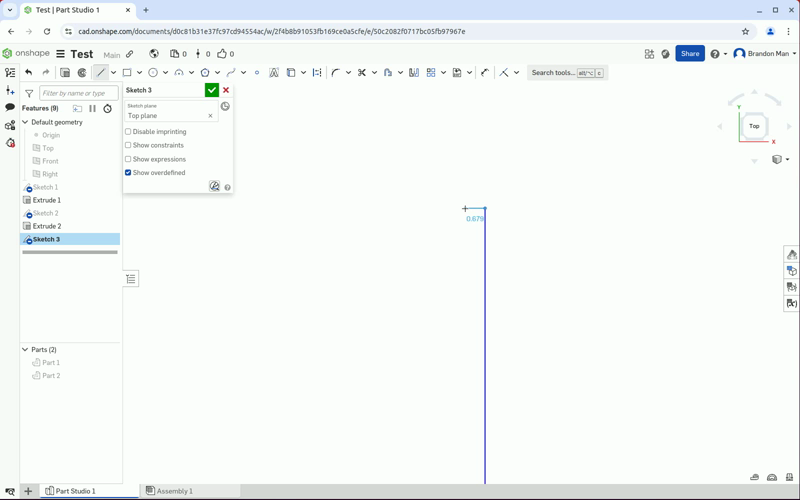
scroll(6)
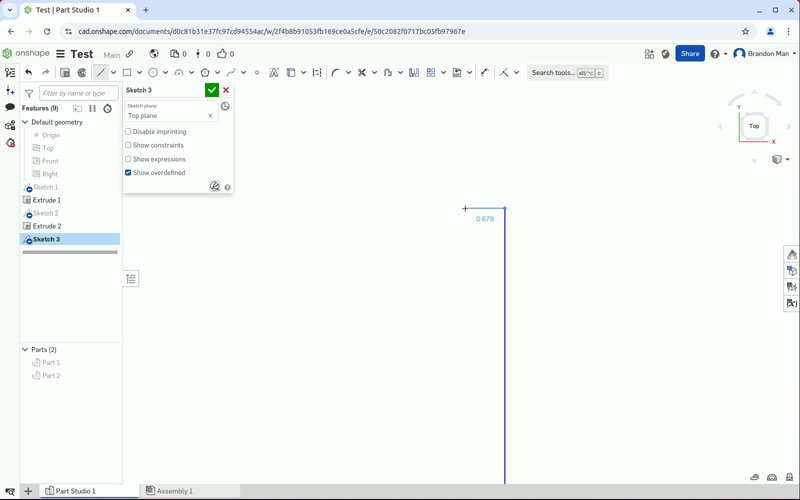
click(465, 208)
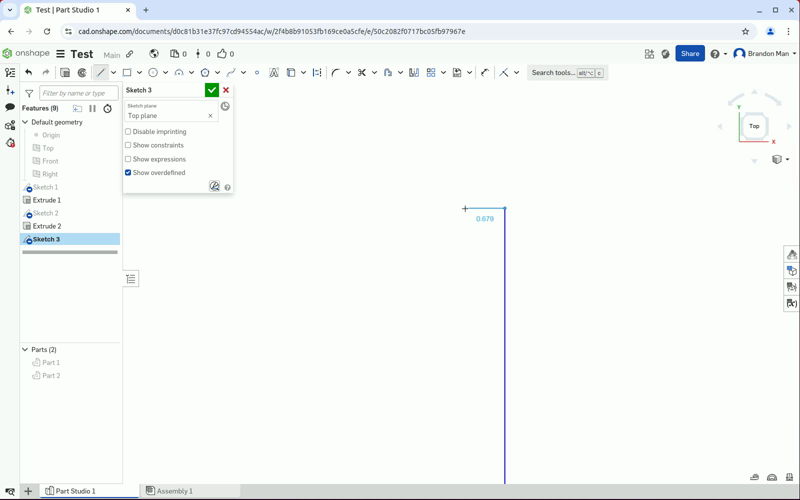
scroll(-6)
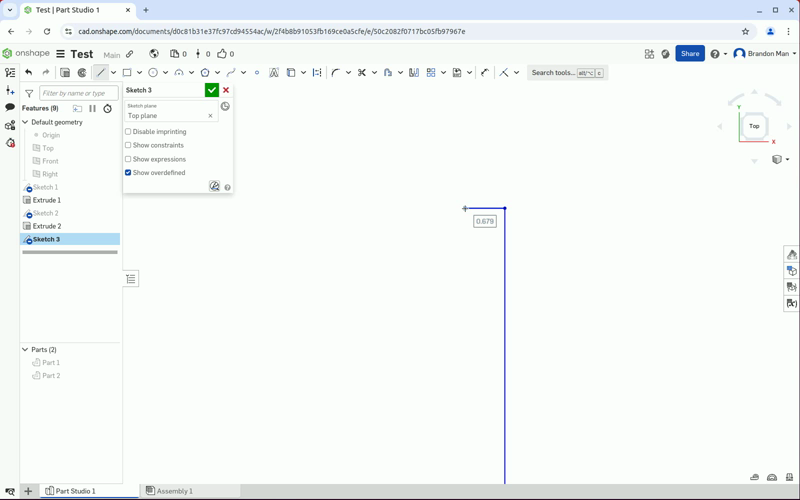
scroll(-6)
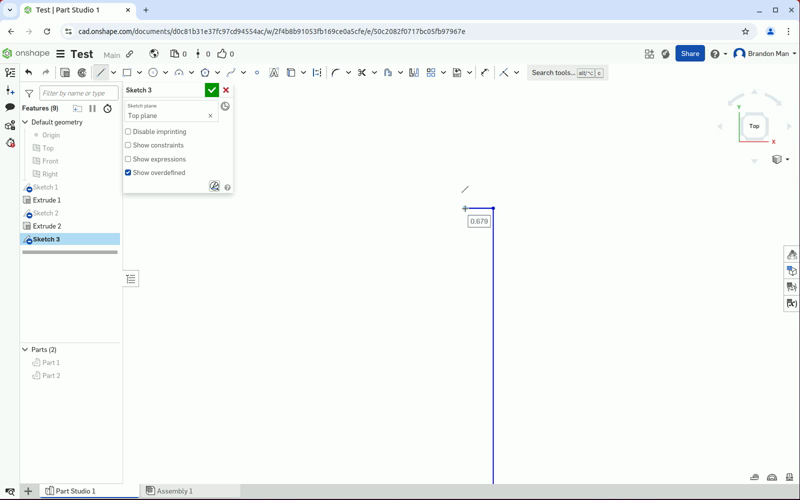
scroll(-6)
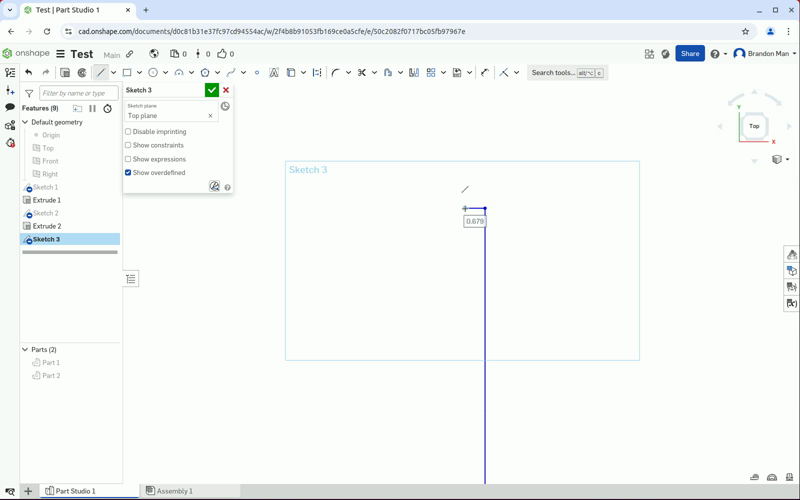
scroll(-6)
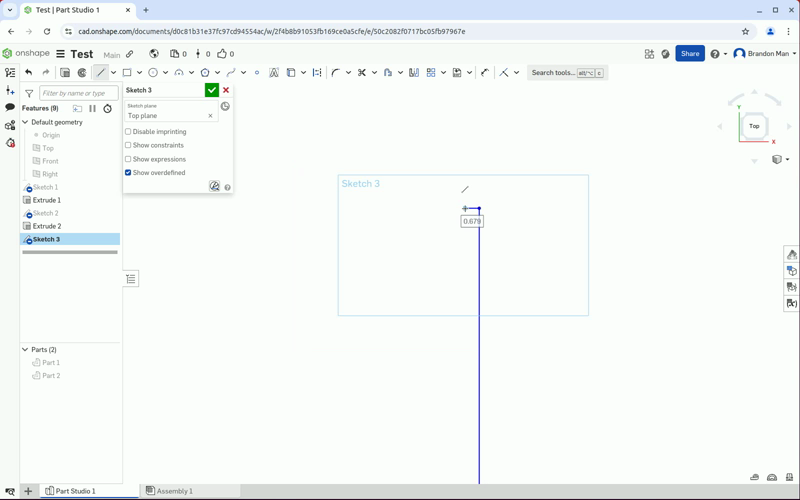
scroll(-6)
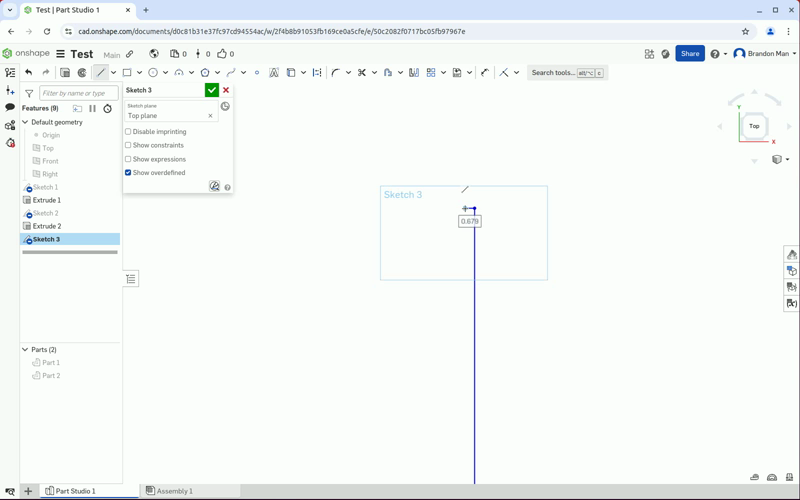
scroll(-6)
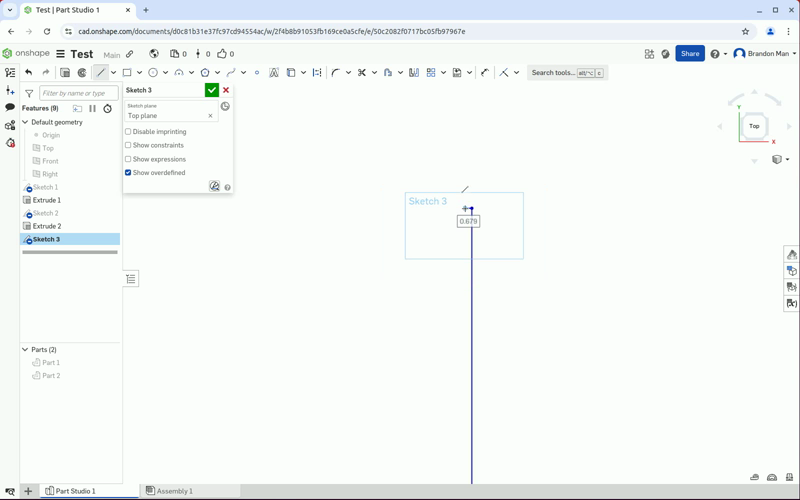
scroll(-6)
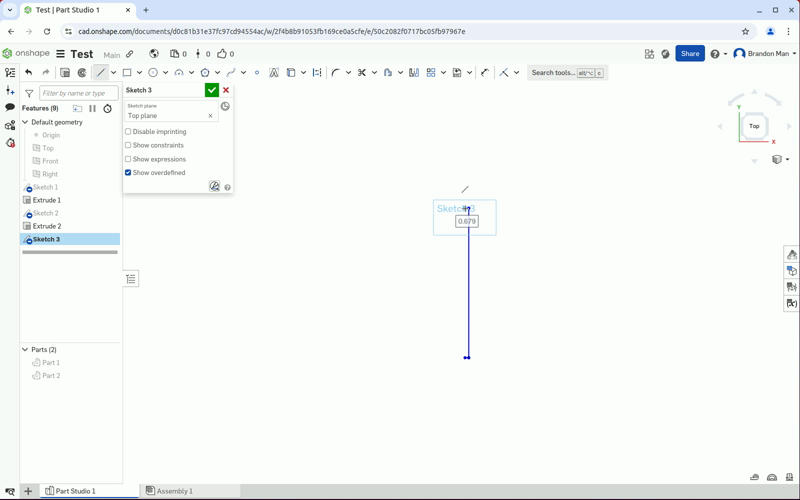
key_up(shift)
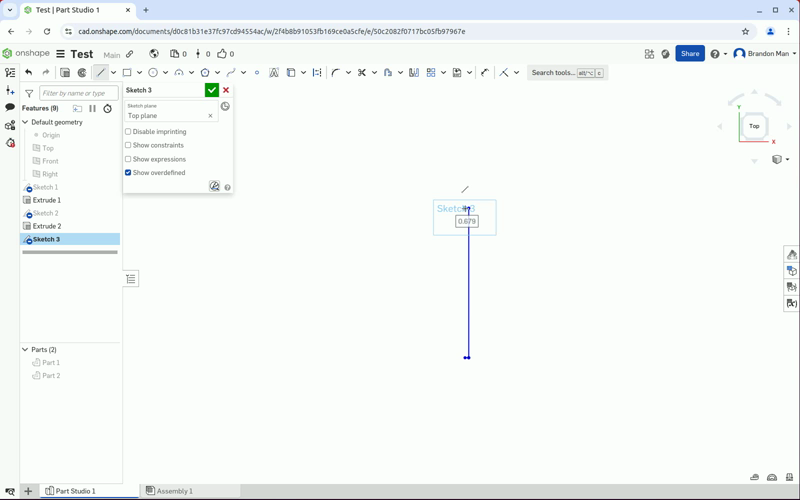
key_down(shift)
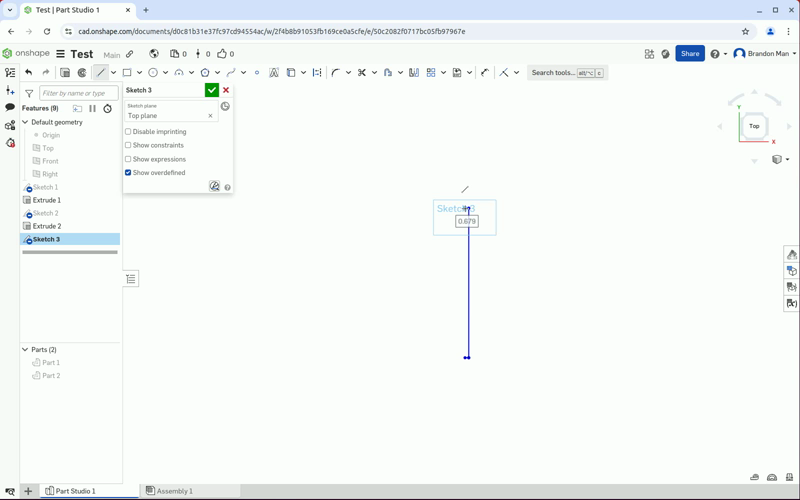
mouse_move(465, 357)
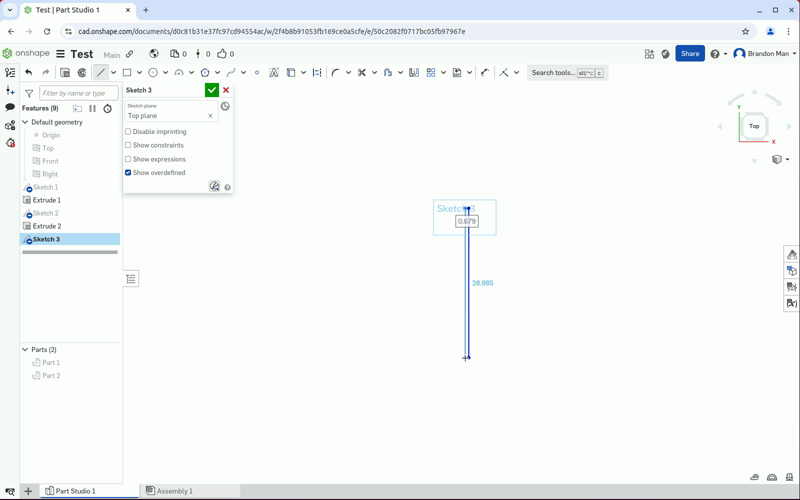
scroll(6)
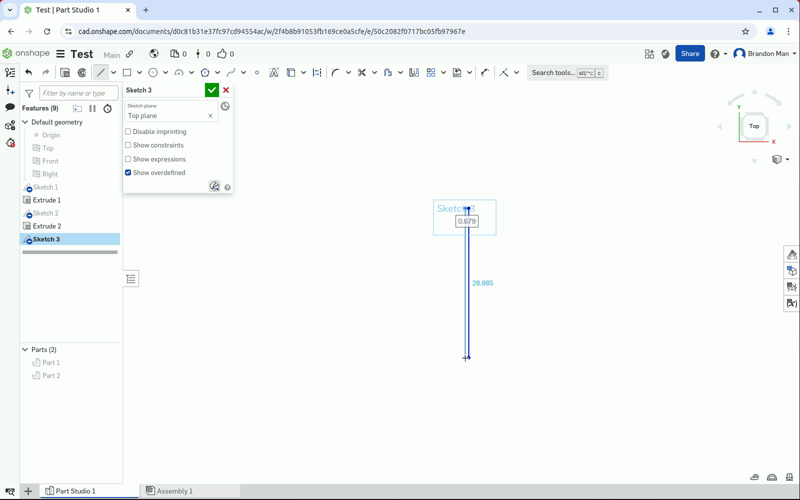
scroll(6)
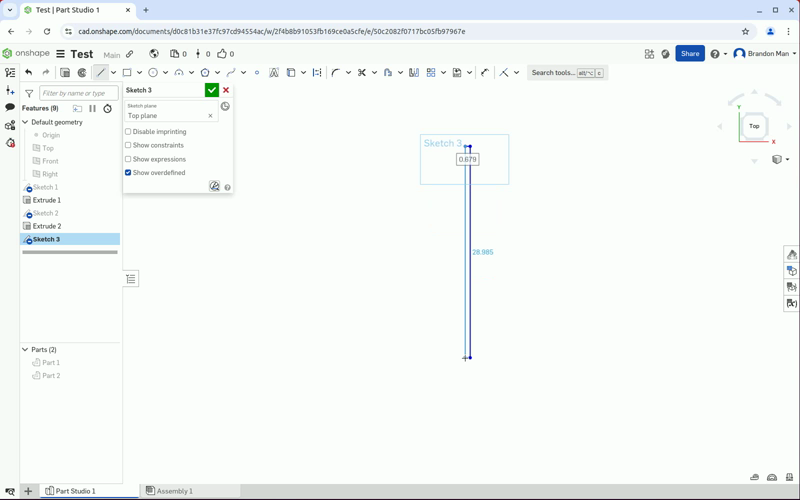
scroll(6)
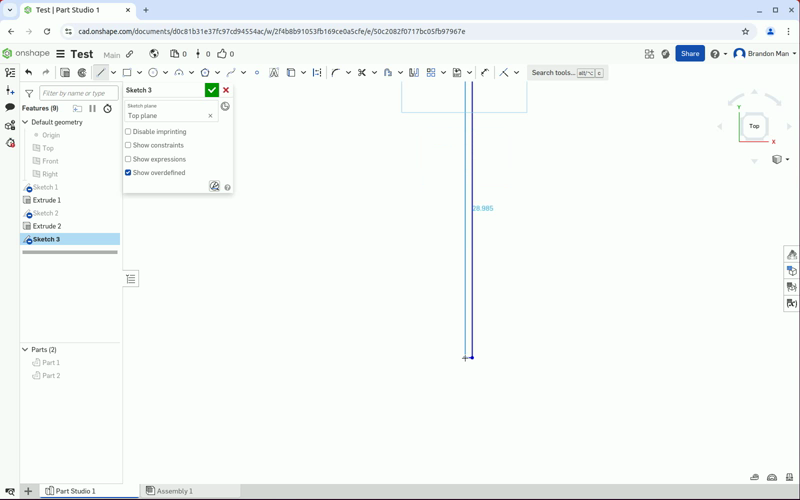
scroll(6)
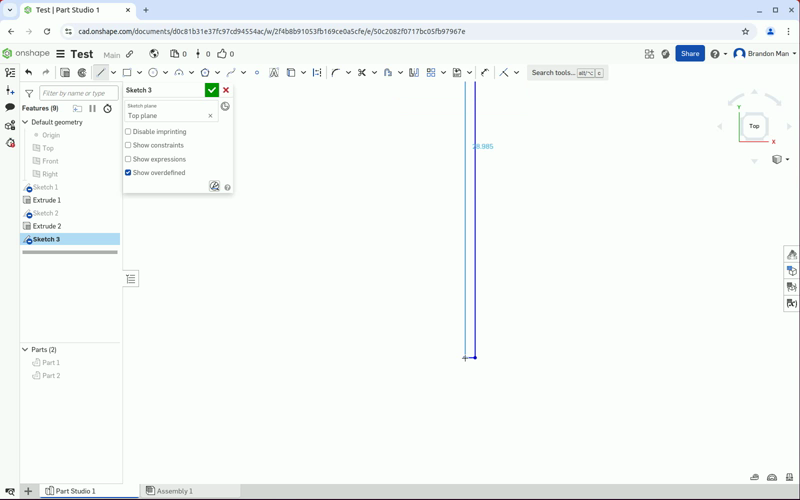
scroll(6)
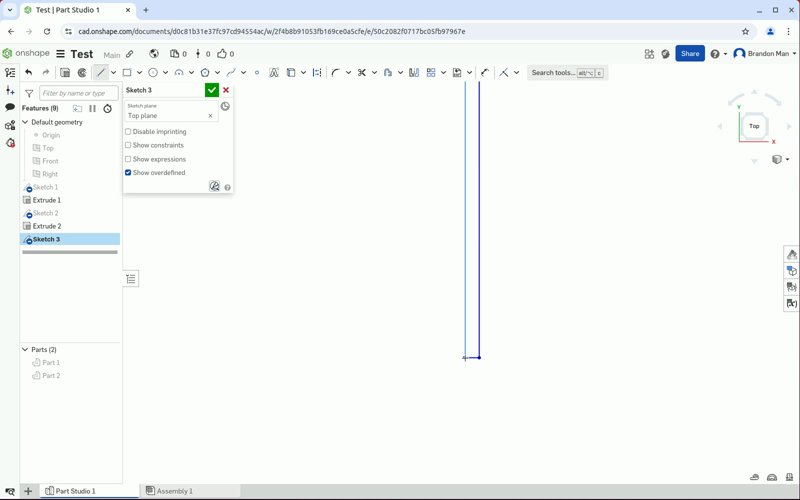
scroll(6)
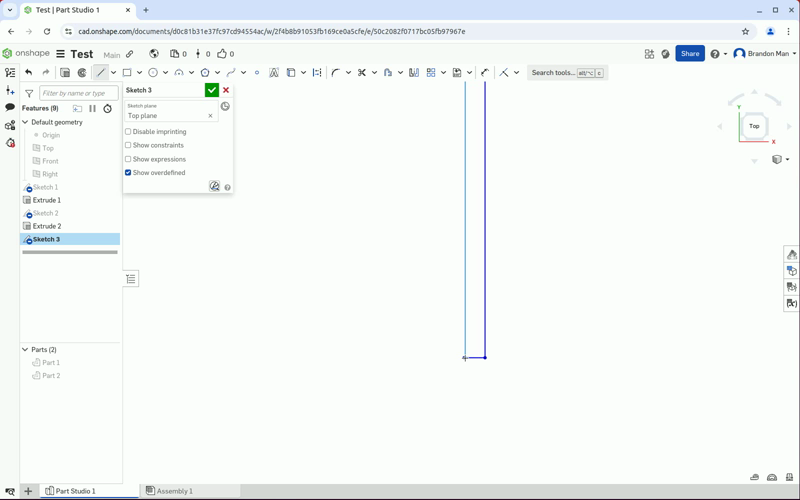
scroll(6)
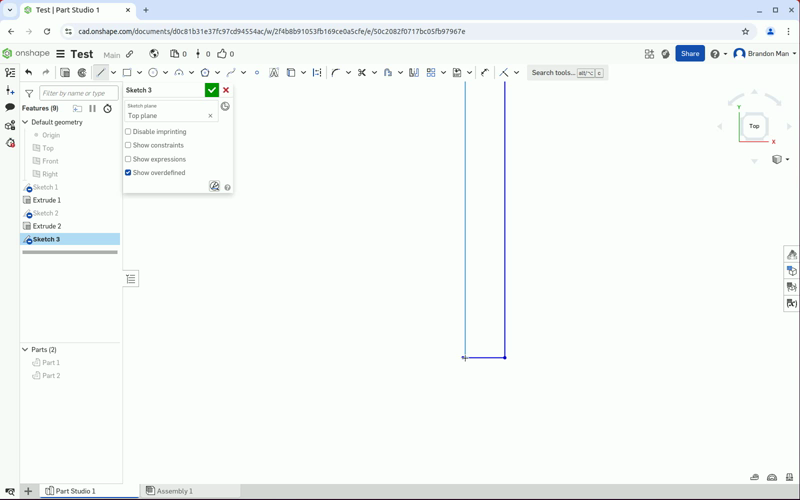
key_up(shift)
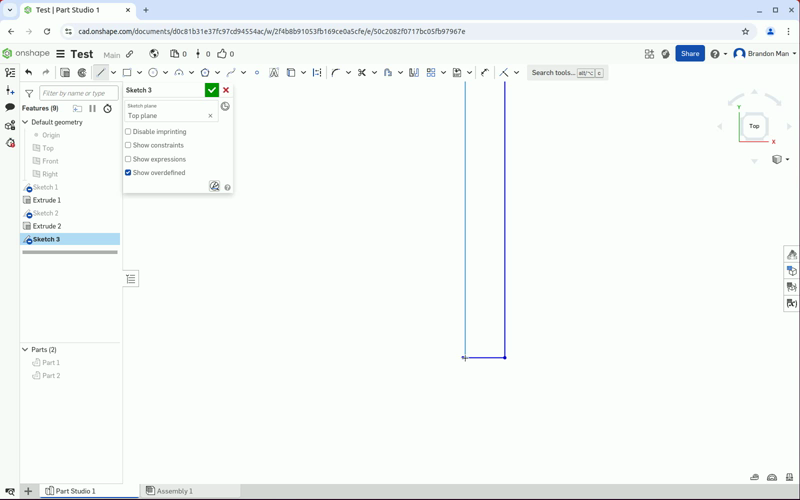
click(465, 357)
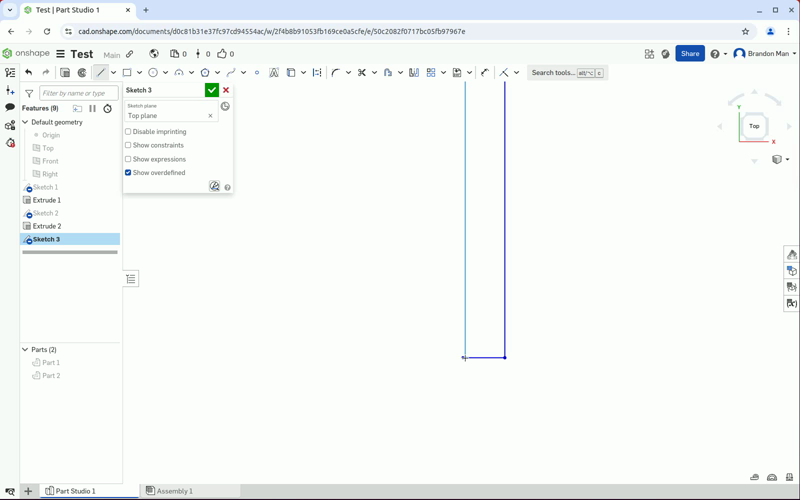
scroll(-6)
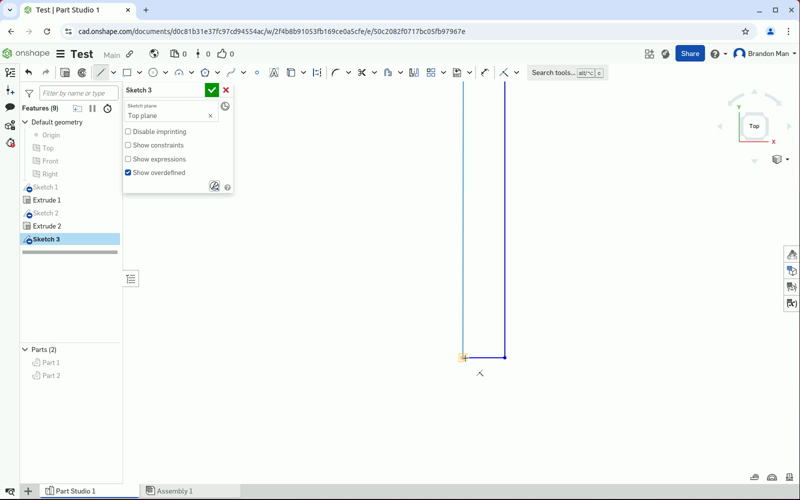
scroll(-6)
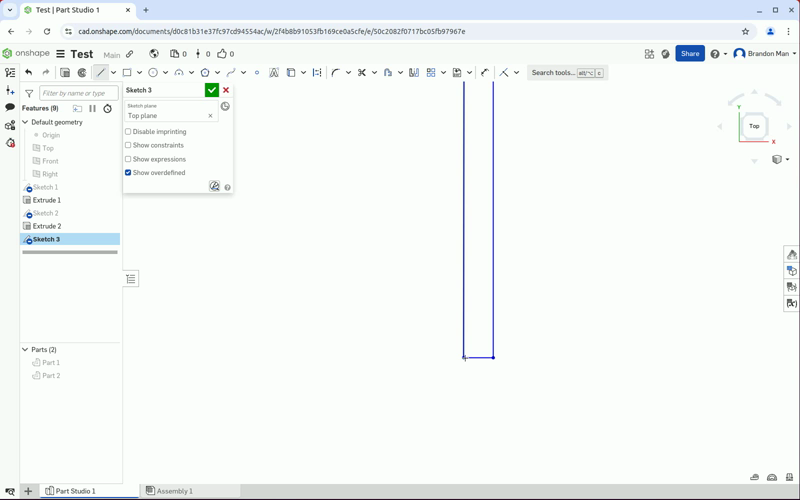
scroll(-6)
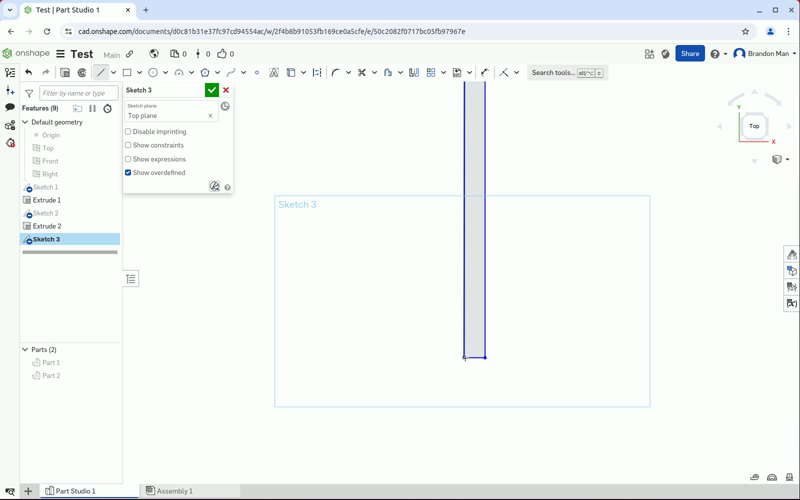
scroll(-6)
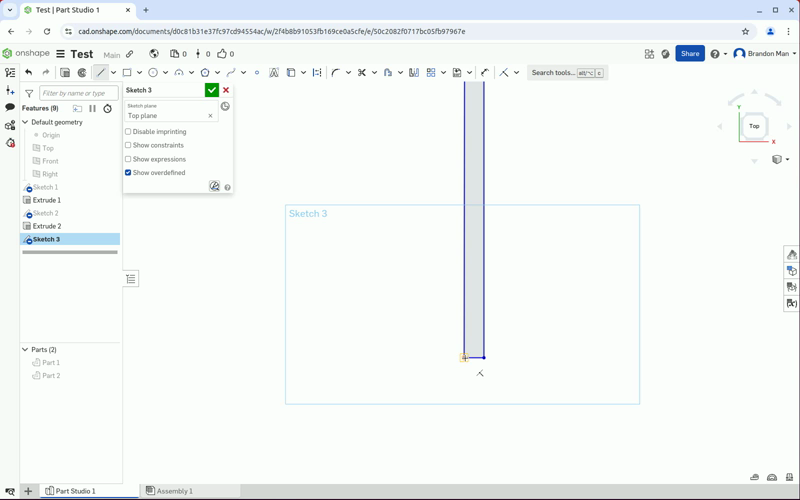
scroll(-6)
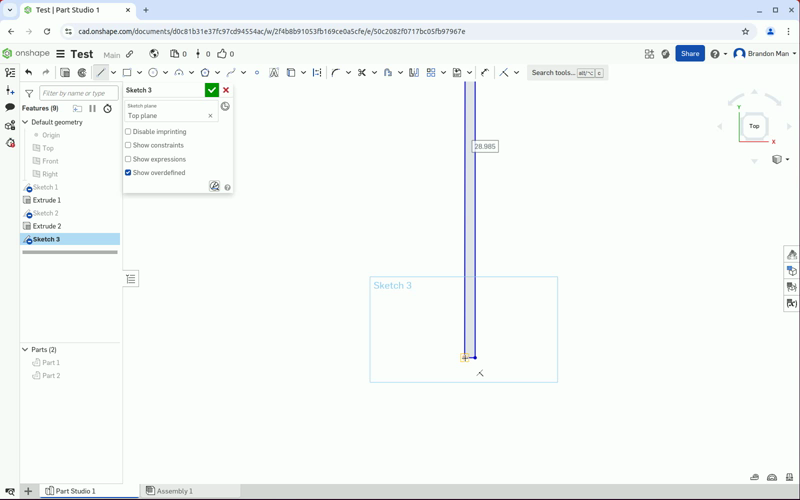
scroll(-6)
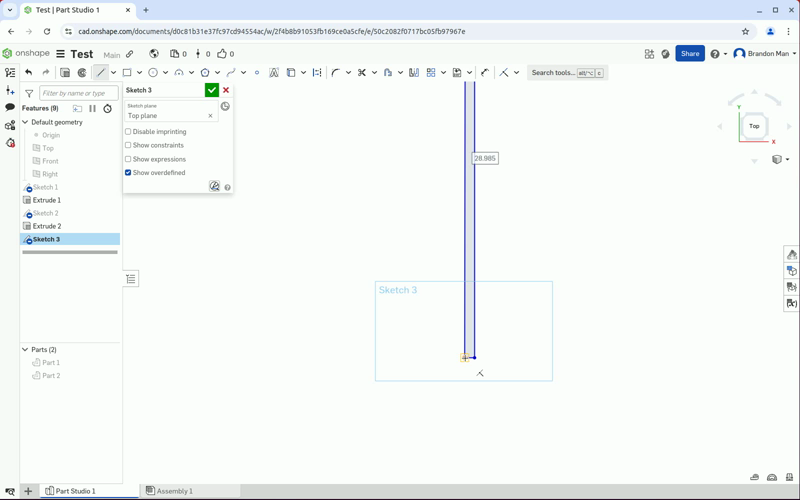
scroll(-6)
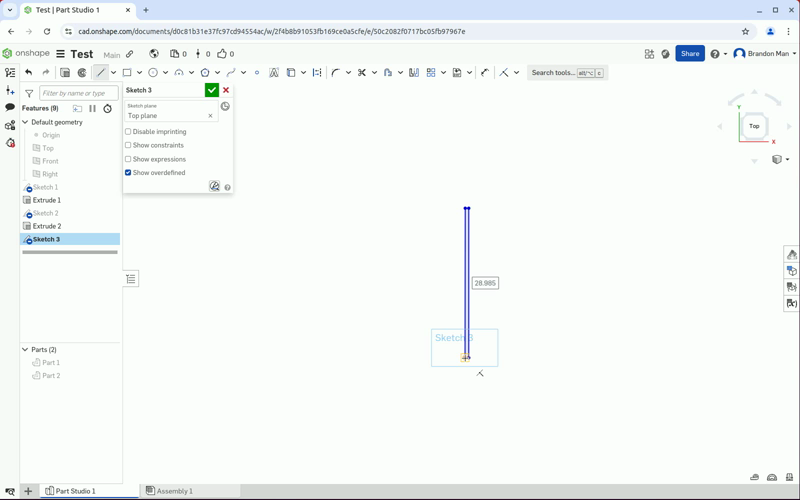
key(esc)
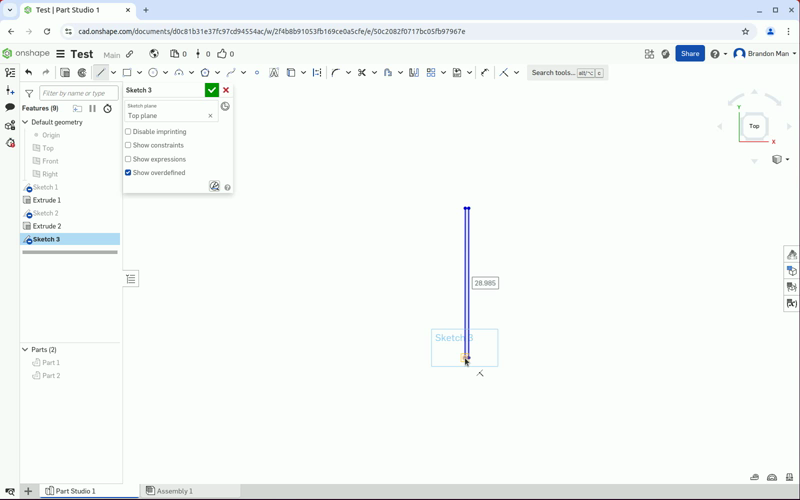
mouse_move(466, 280)
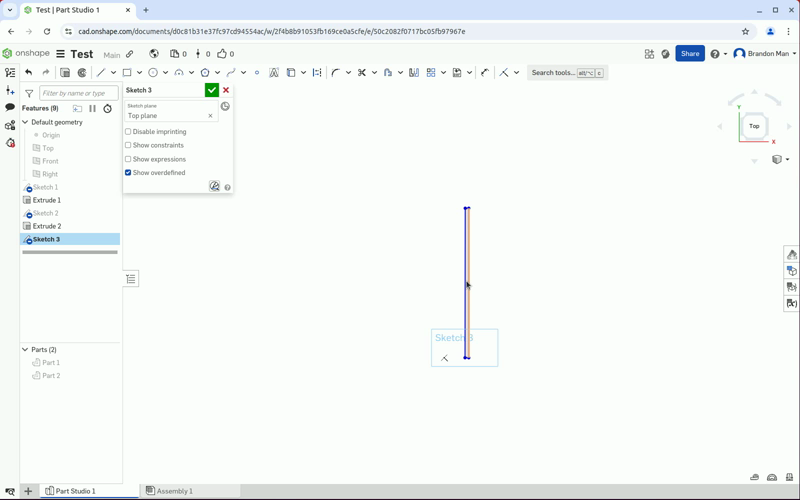
scroll(6)
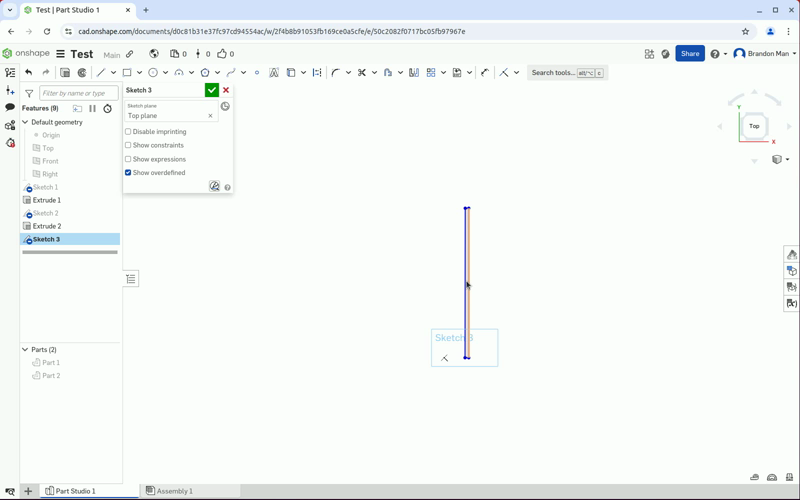
scroll(6)
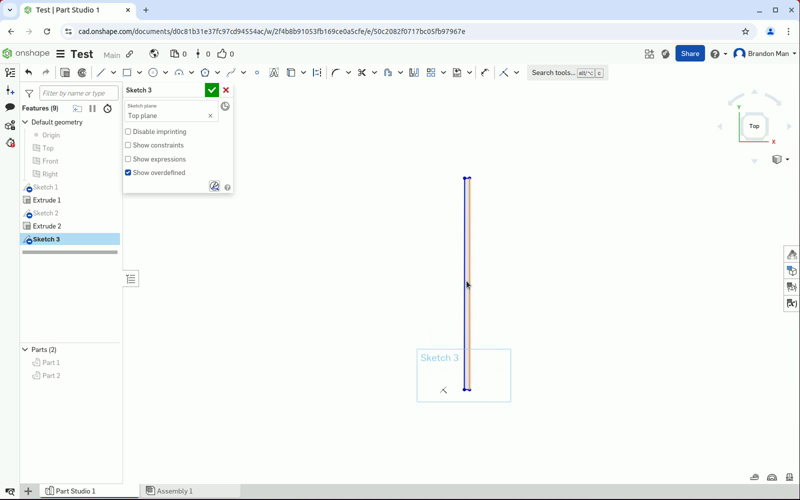
scroll(6)
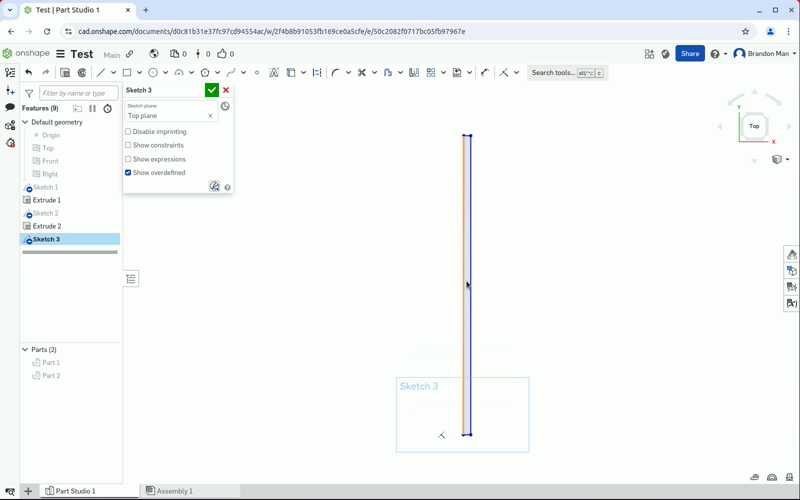
scroll(6)
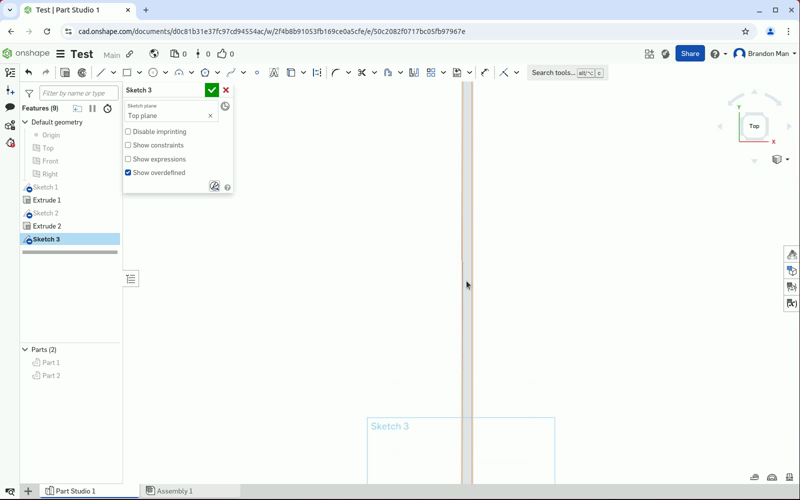
scroll(6)
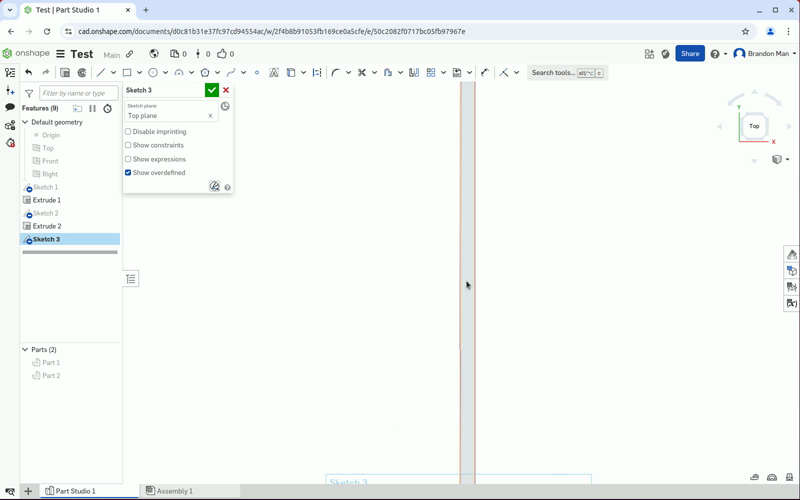
scroll(6)
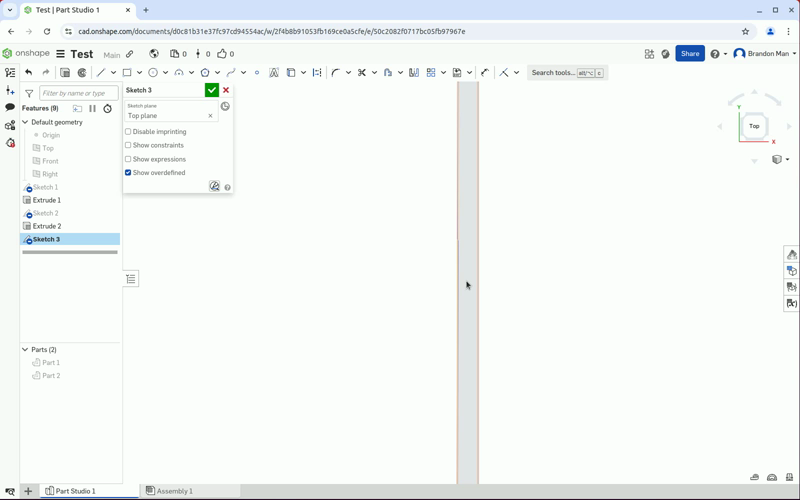
scroll(6)
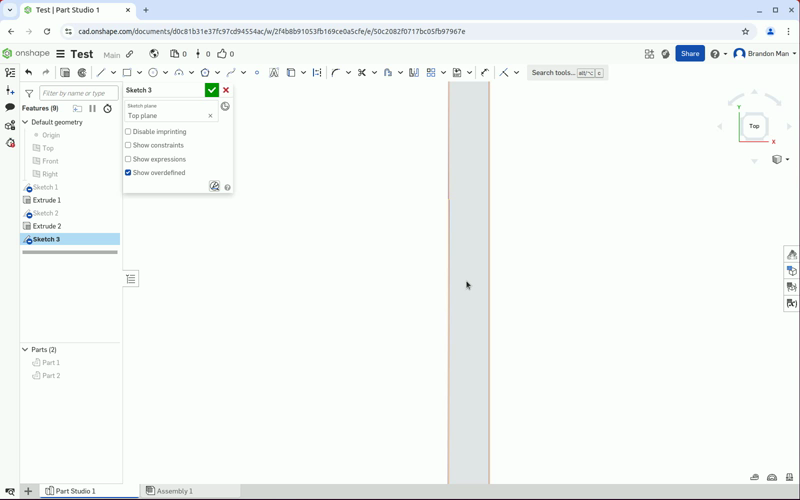
click(466, 280)
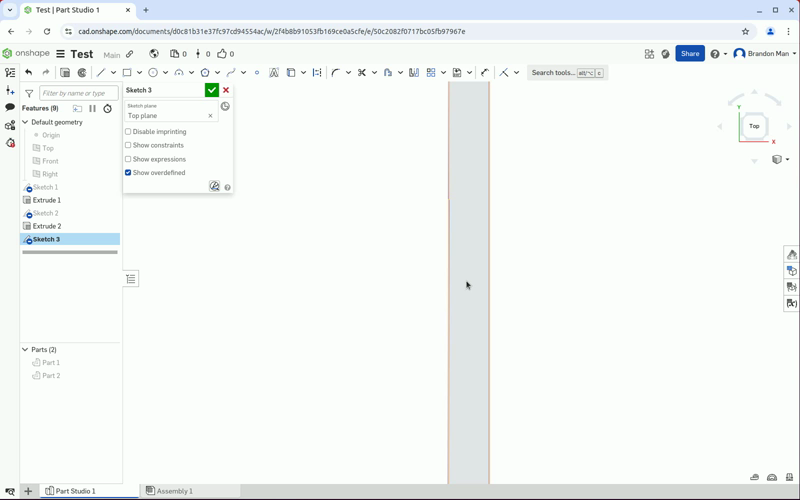
scroll(-6)
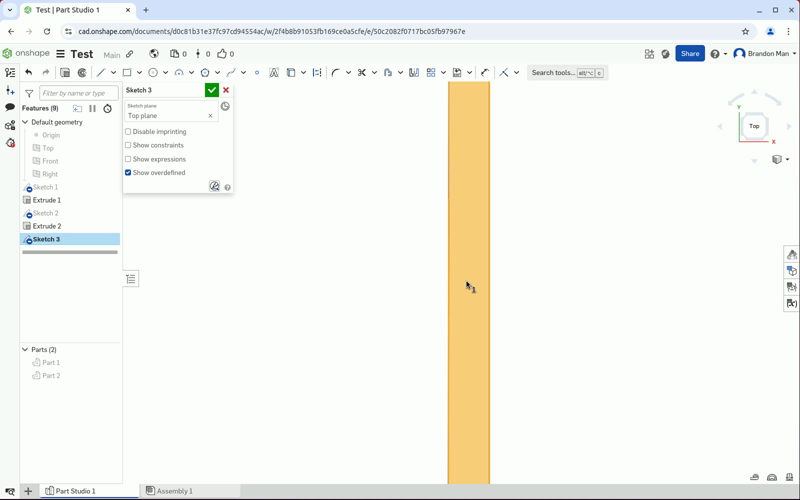
scroll(-6)
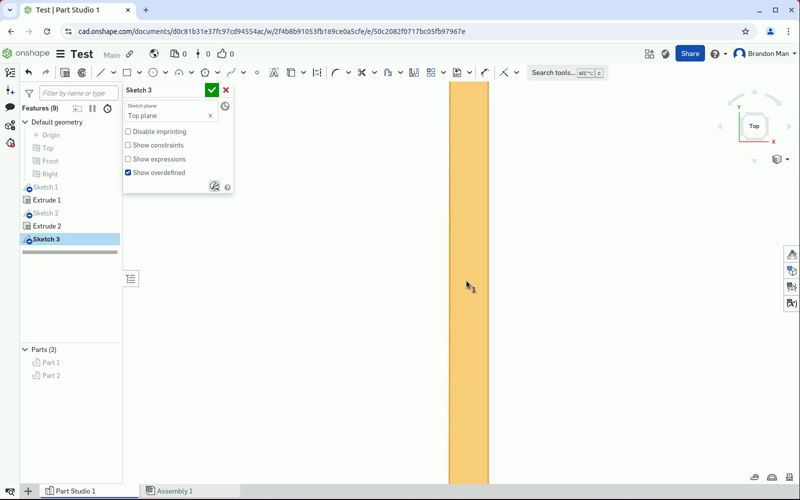
scroll(-6)
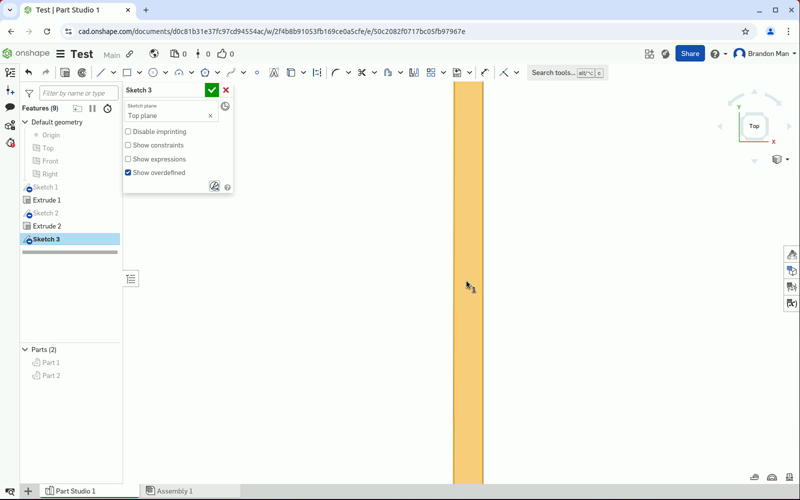
scroll(-6)
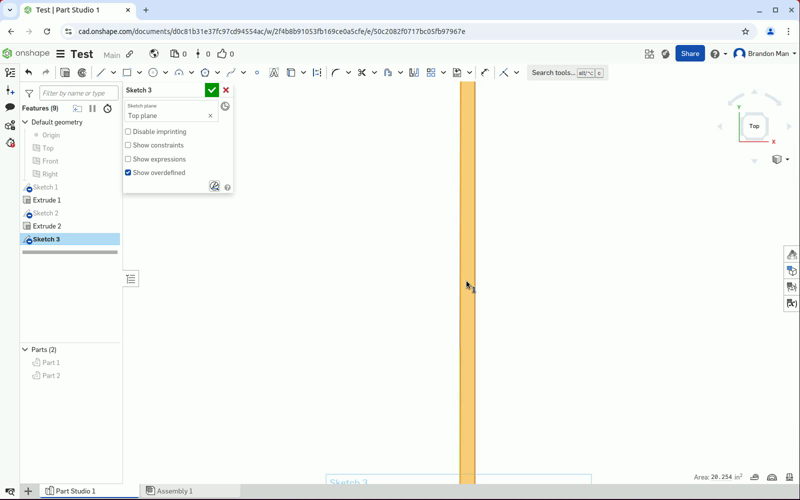
scroll(-6)
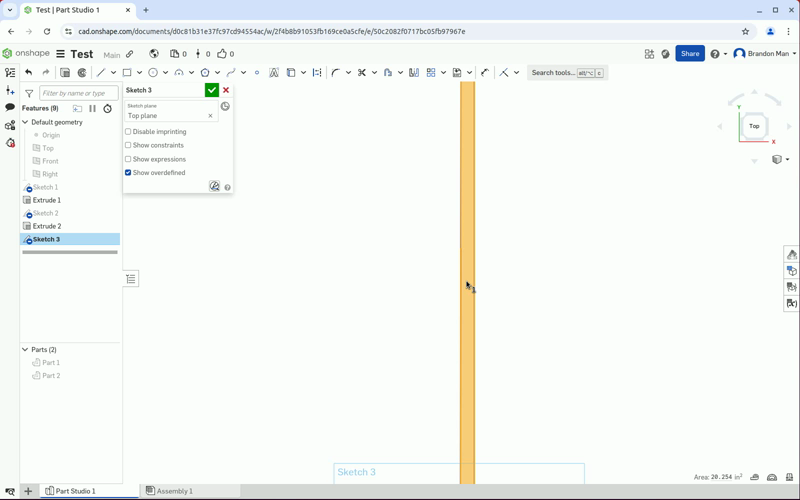
scroll(-6)
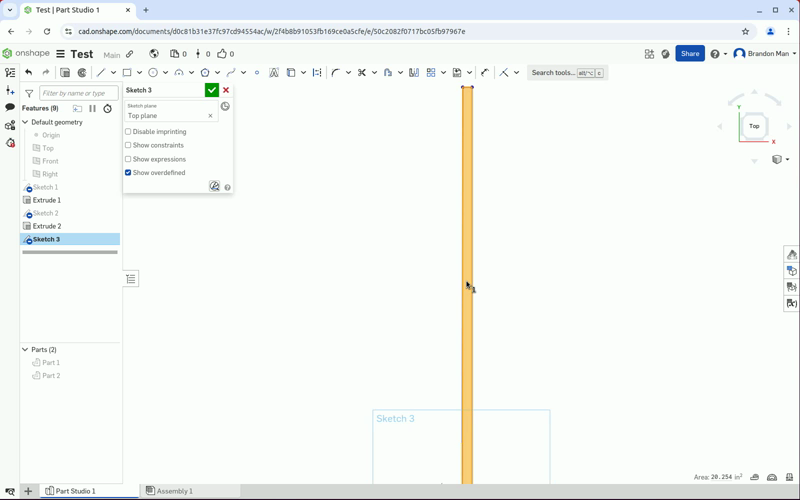
scroll(-6)
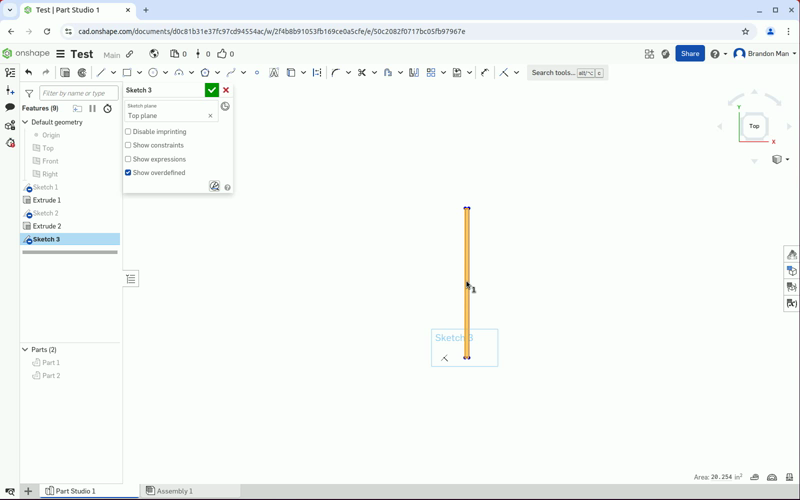
mouse_move(73, 352)
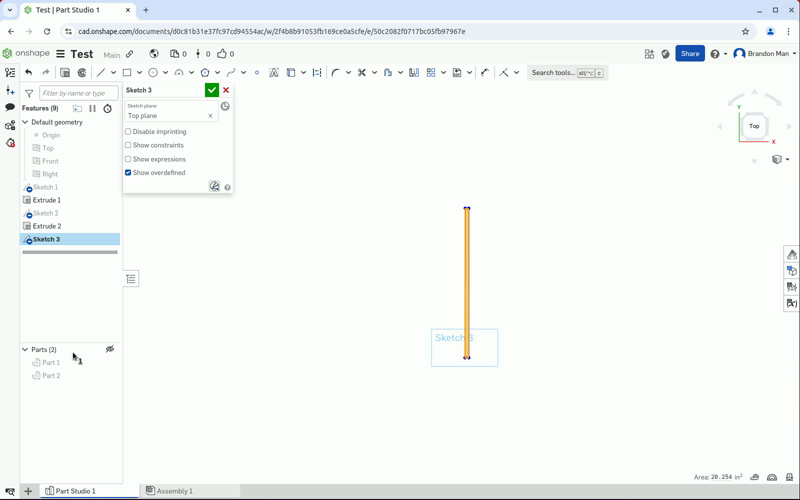
key(shift+y)
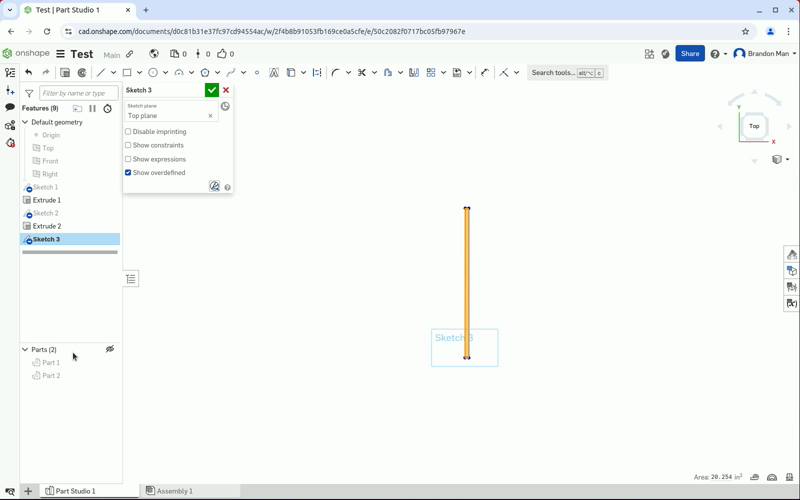
key(shift+e)
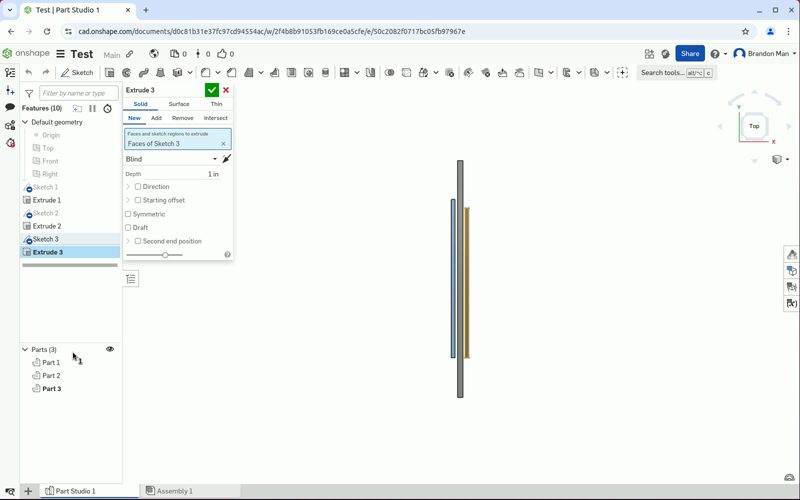
mouse_move(143, 106)
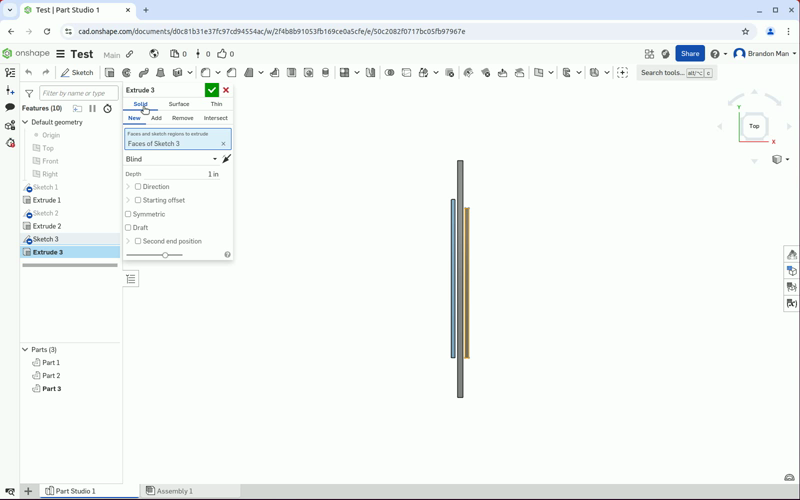
click(143, 106)
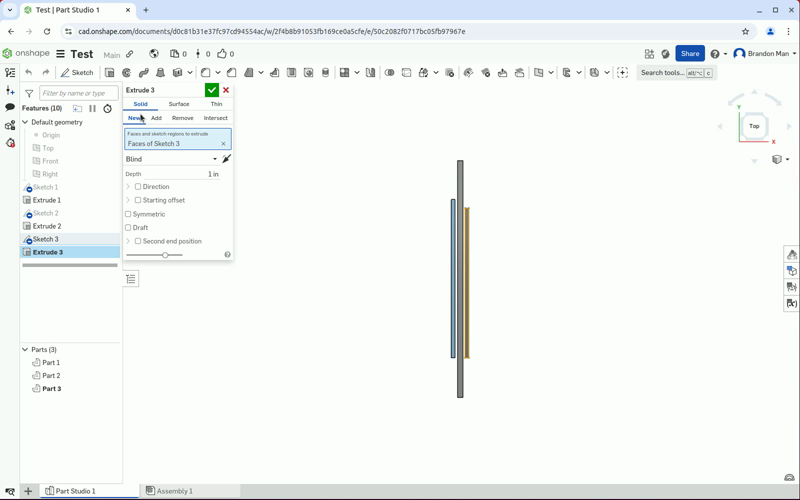
mouse_move(137, 120)
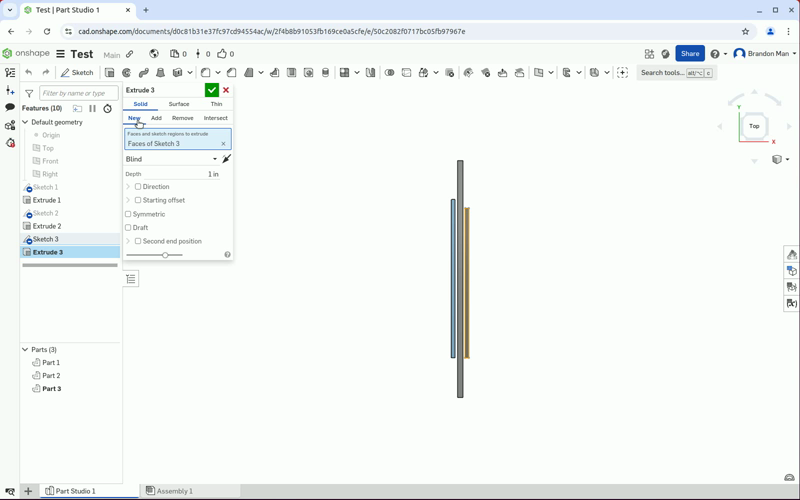
click(137, 120)
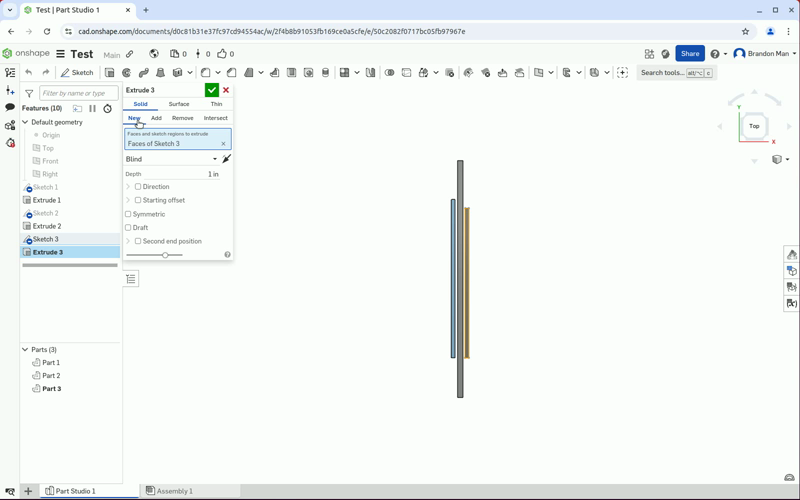
key(tab, 4)
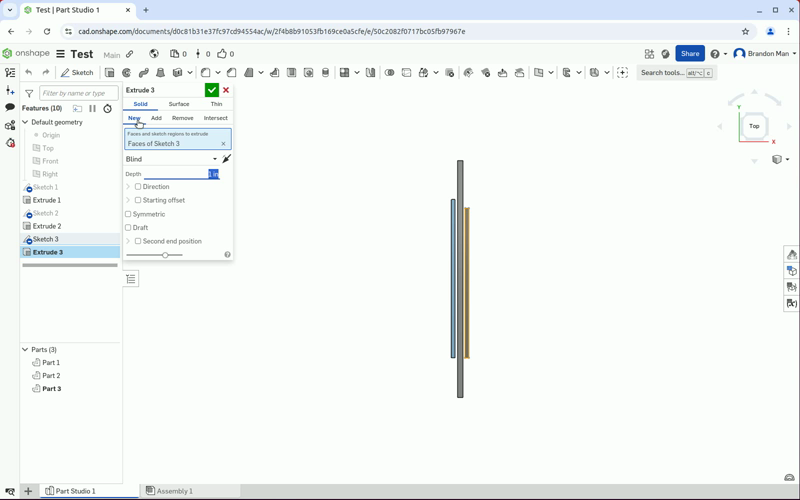
text(0.481)
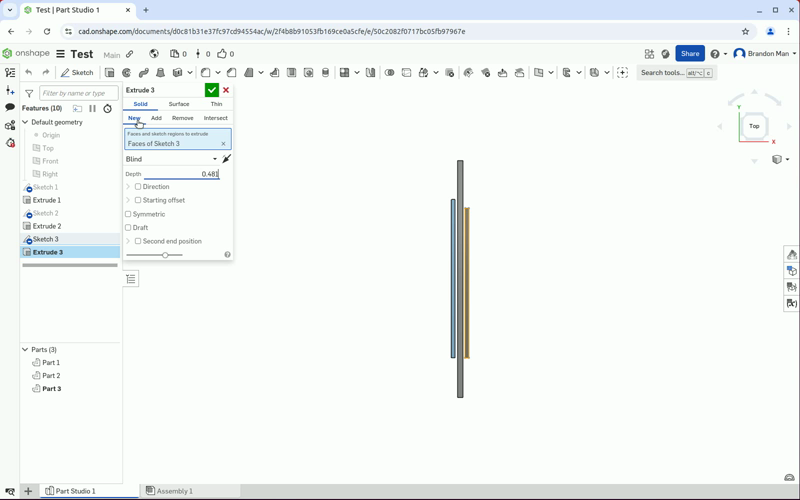
key(enter)
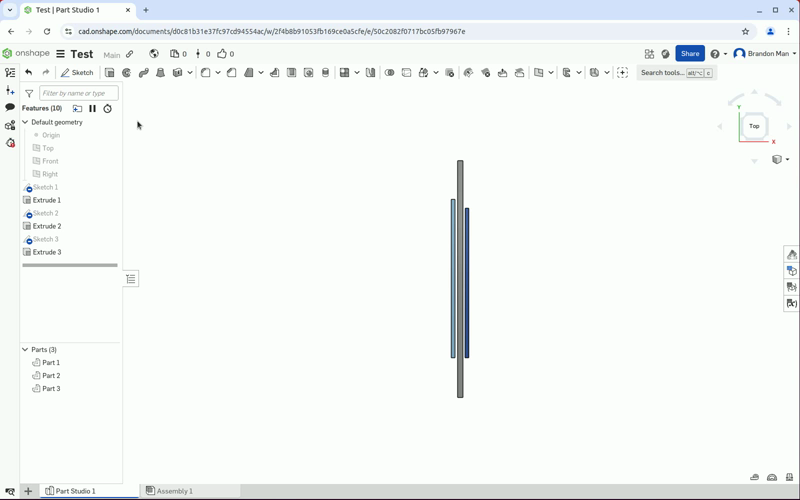
key(shift+h)
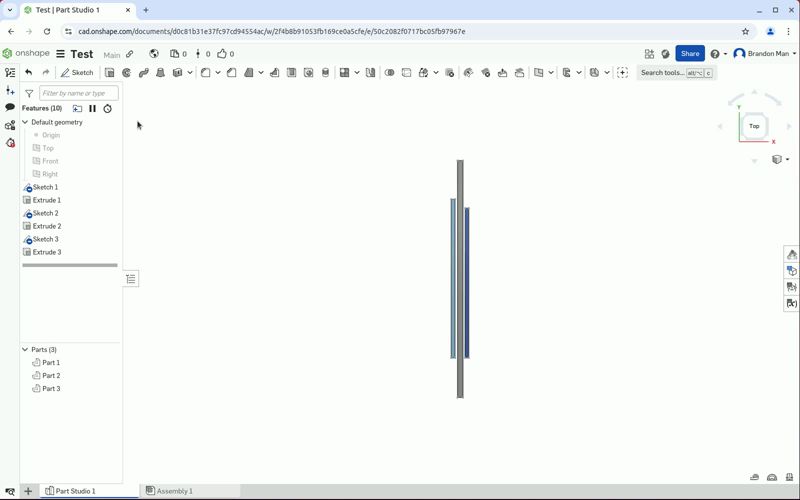
key(shift+h)
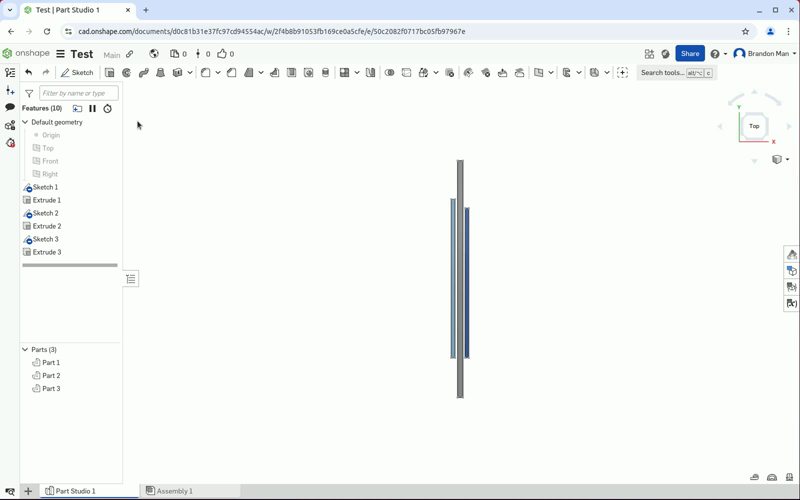
key(shift+7)
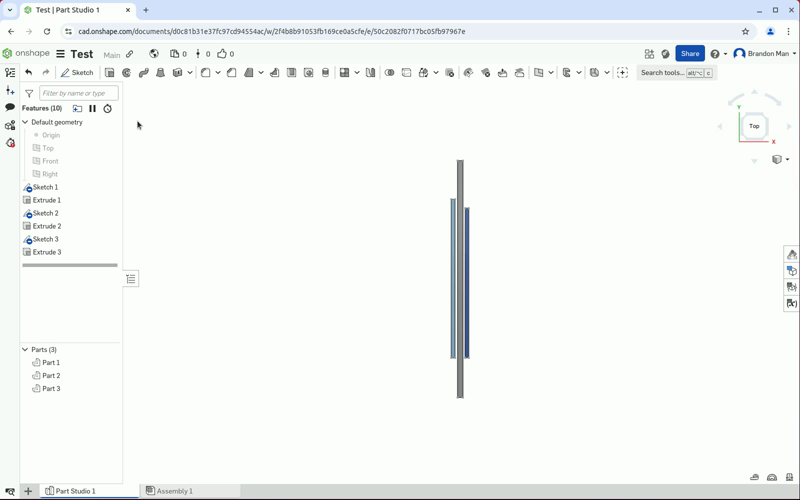
key(up, 3)
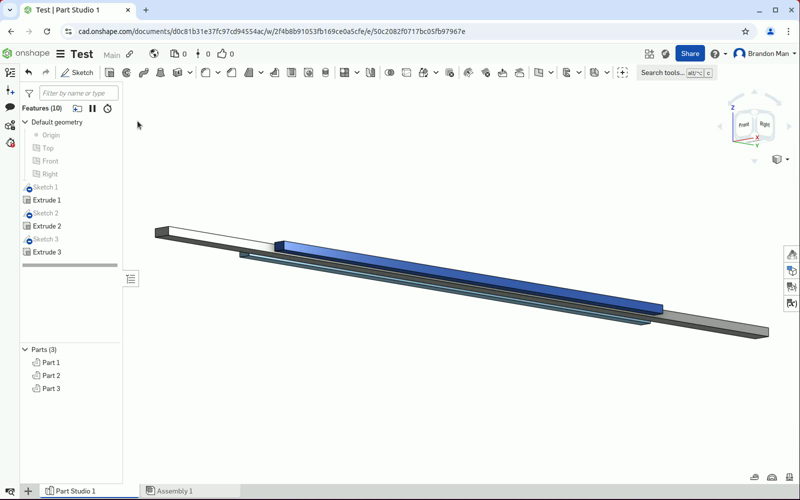
key(left, 3)
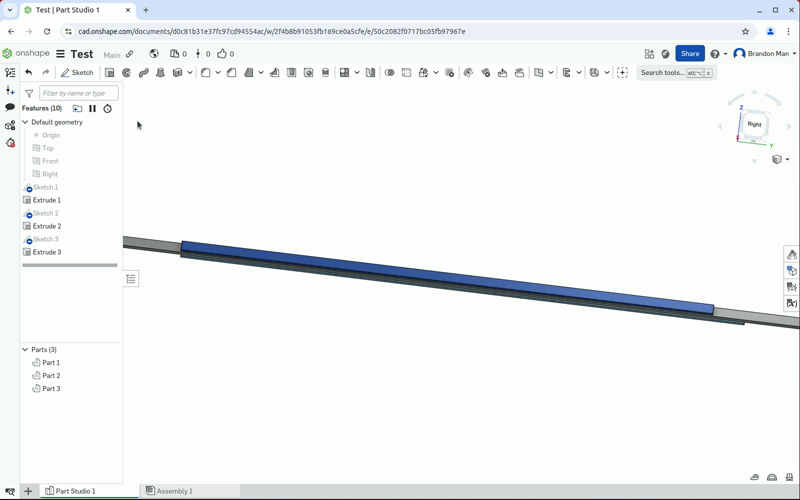
key(right, 3)
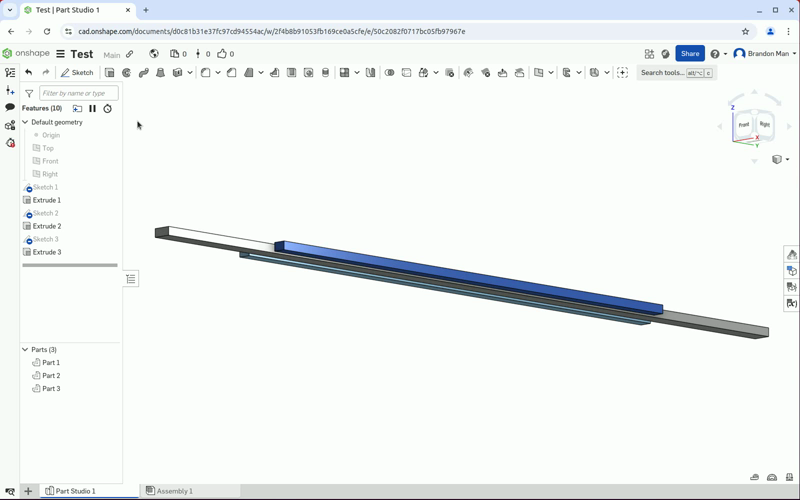
key(down, 3)
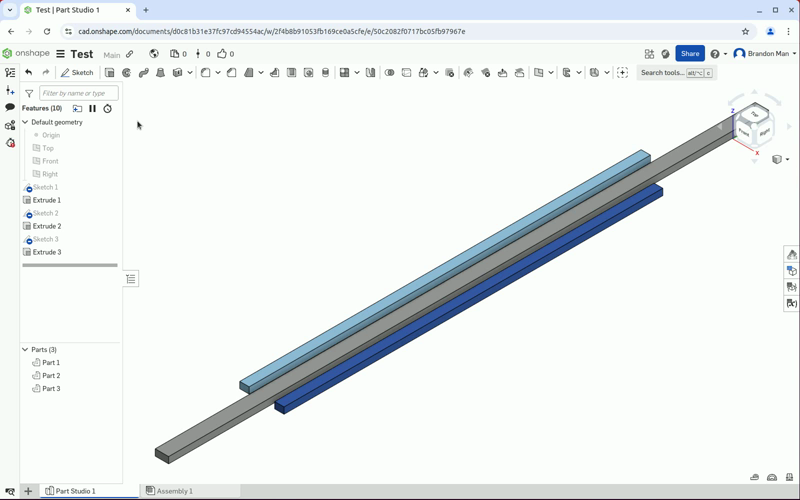
mouse_move(73, 189)
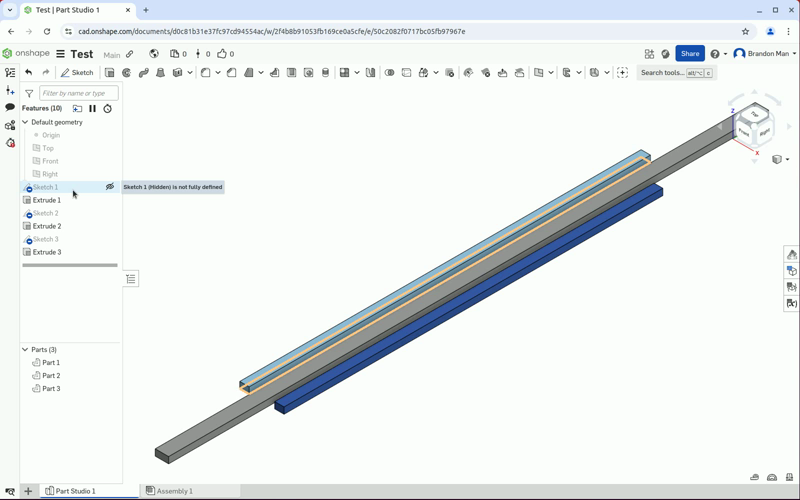
click(73, 189)